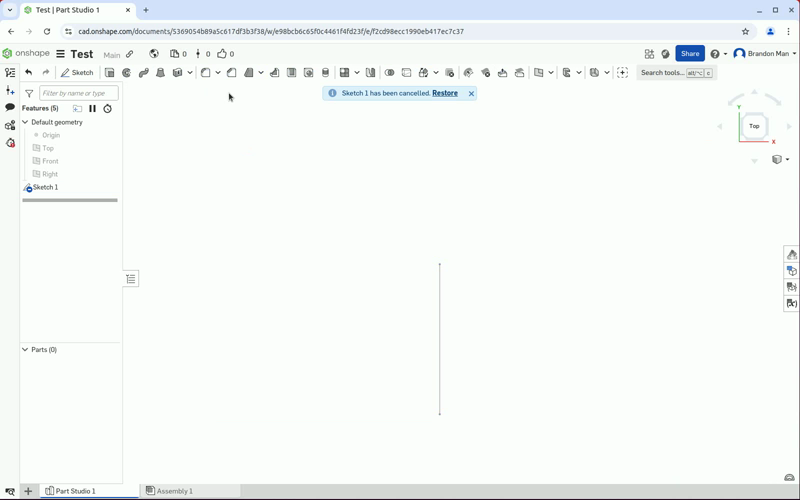
key(shift+h)
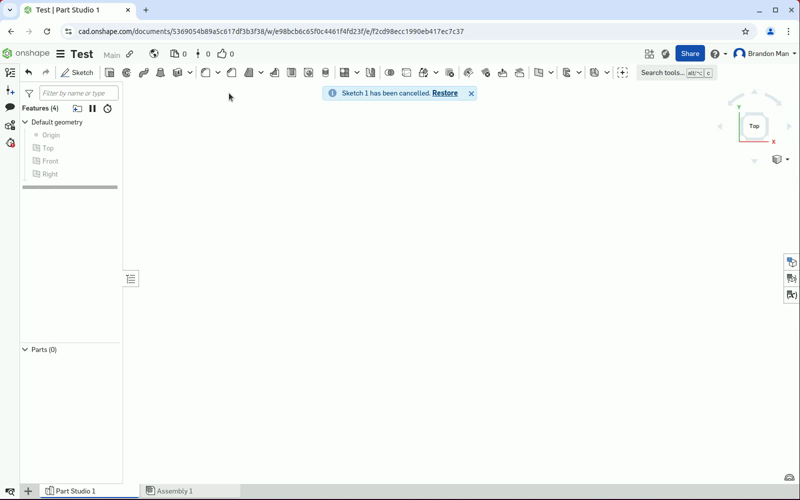
mouse_move(73, 352)
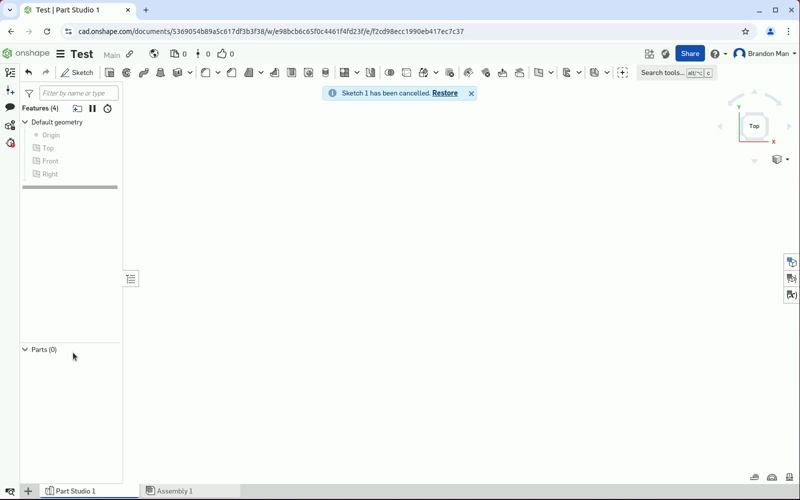
key(y)
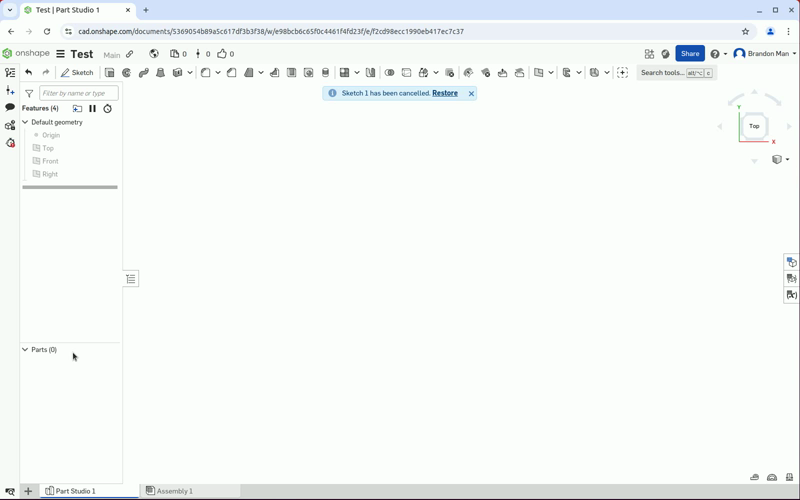
key(shift+p)
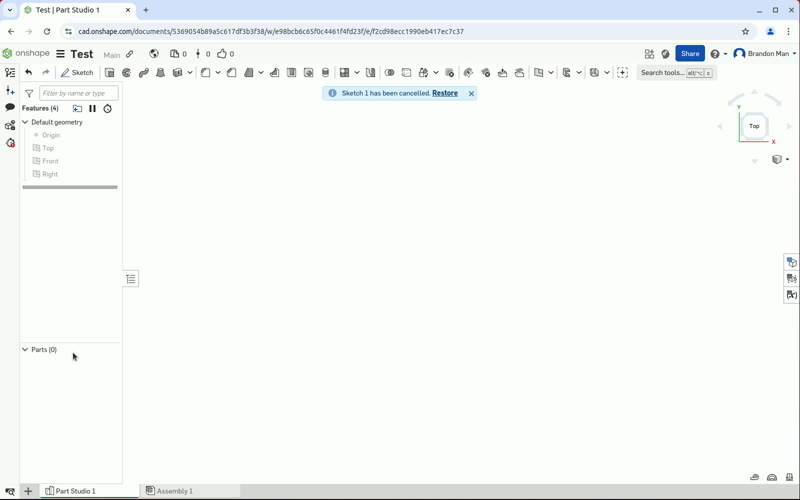
key(space)
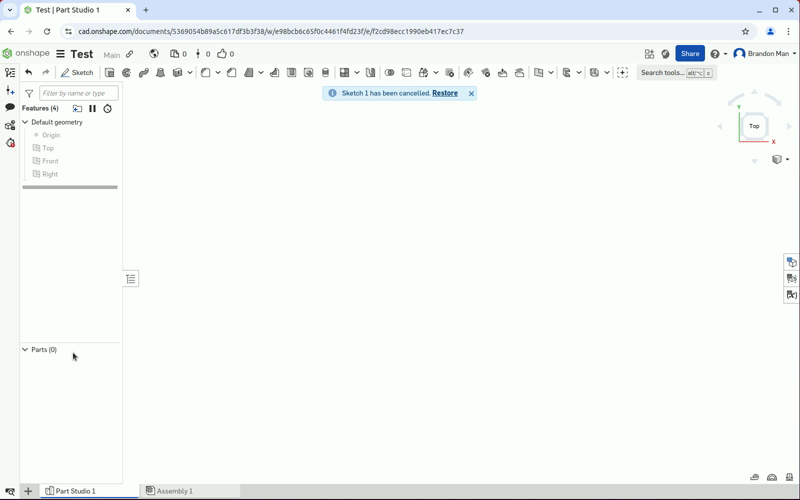
key_down(shift)
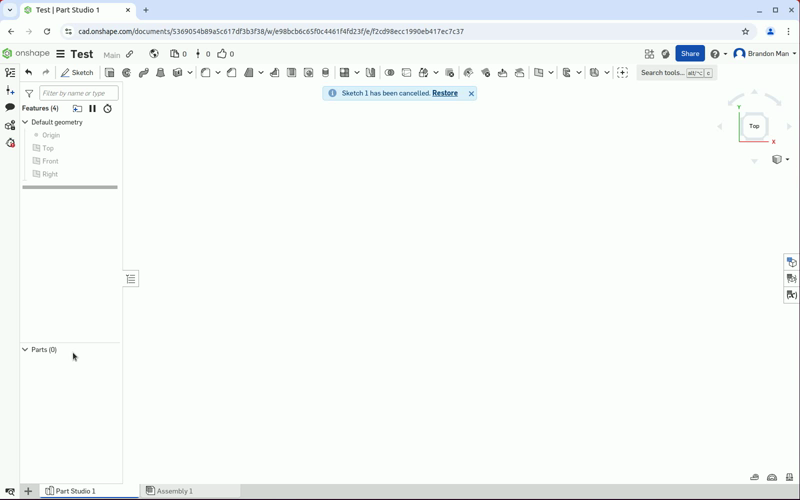
key(up)
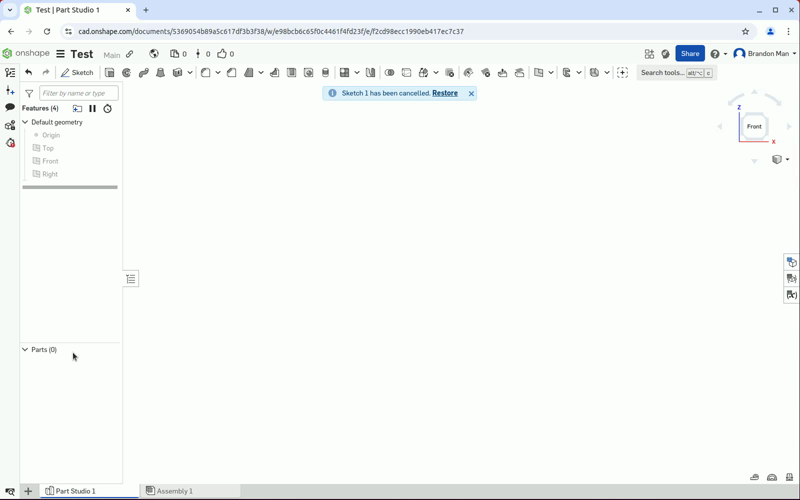
key_up(shift)
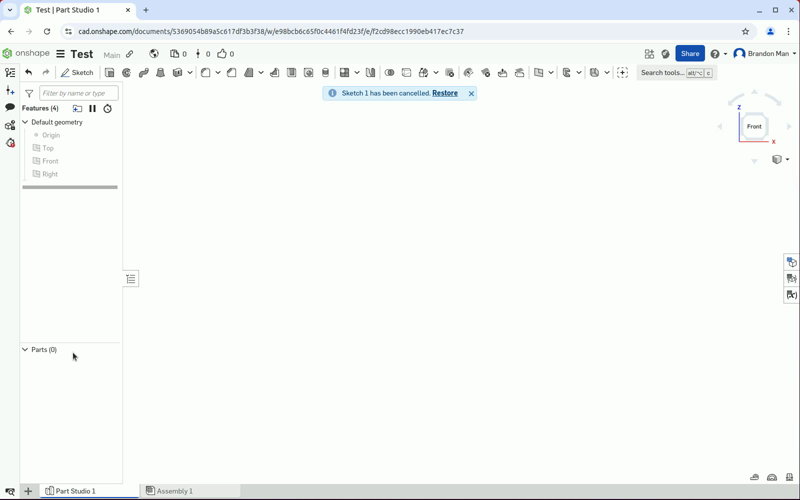
key(space)
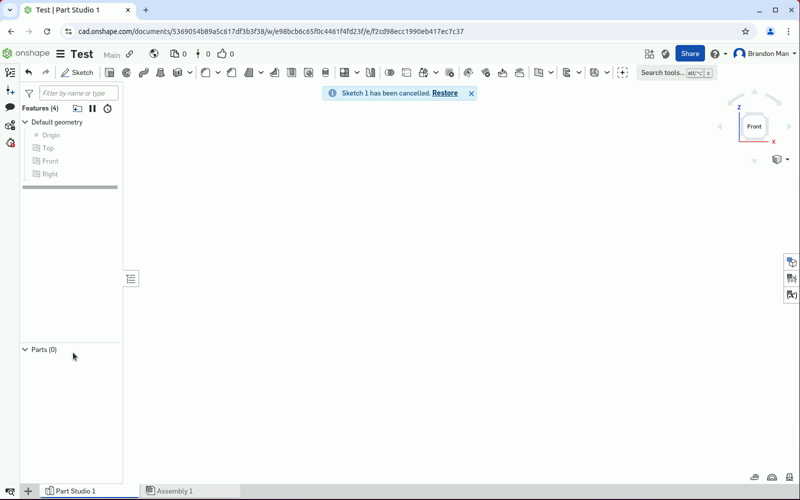
key_down(shift)
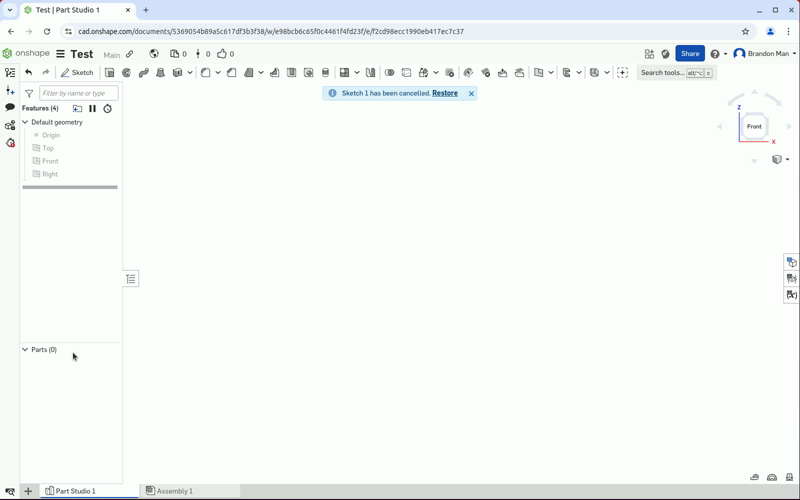
key(left)
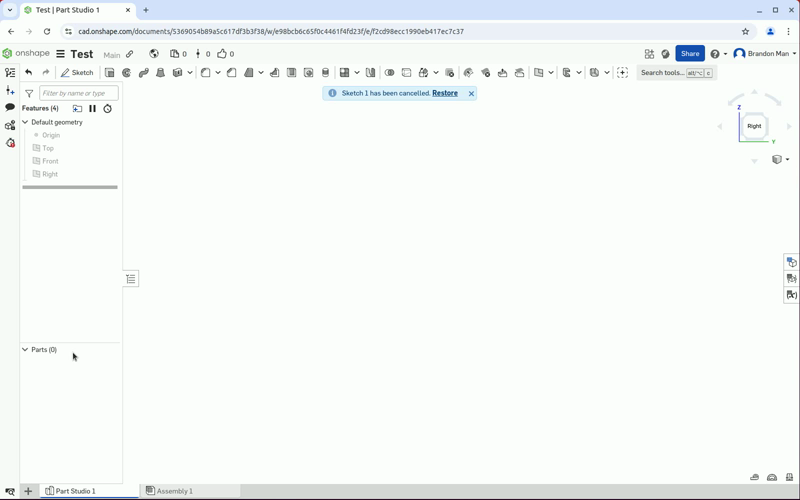
key_up(shift)
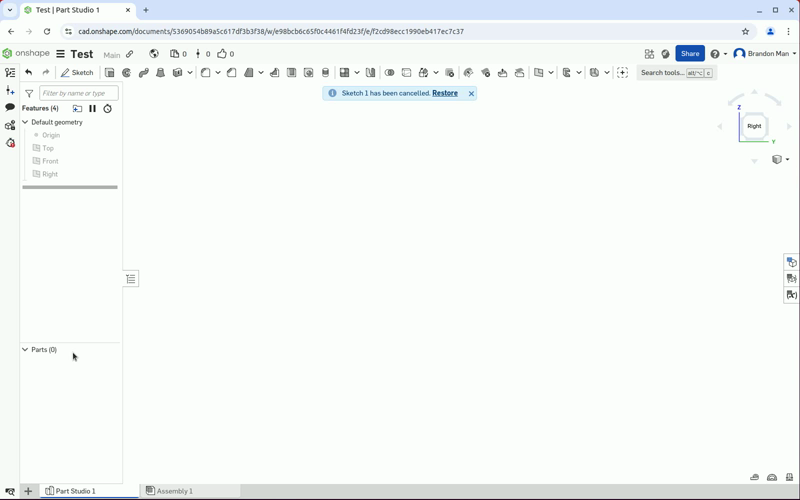
mouse_move(73, 352)
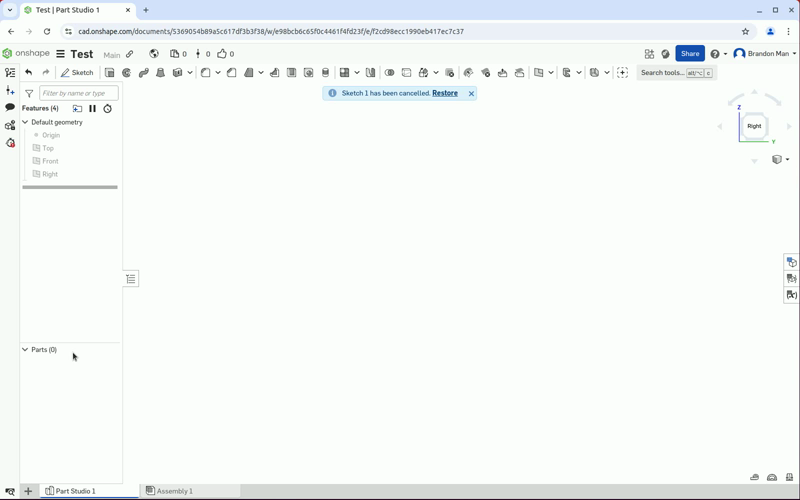
key(shift+y)
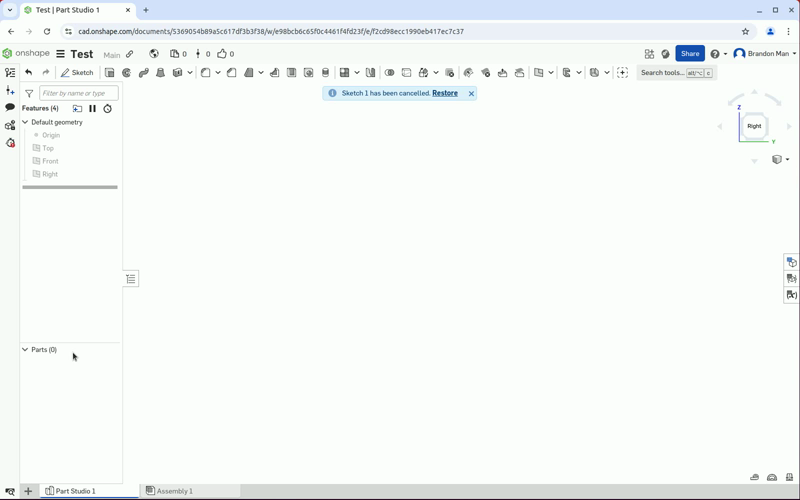
key(shift+s)
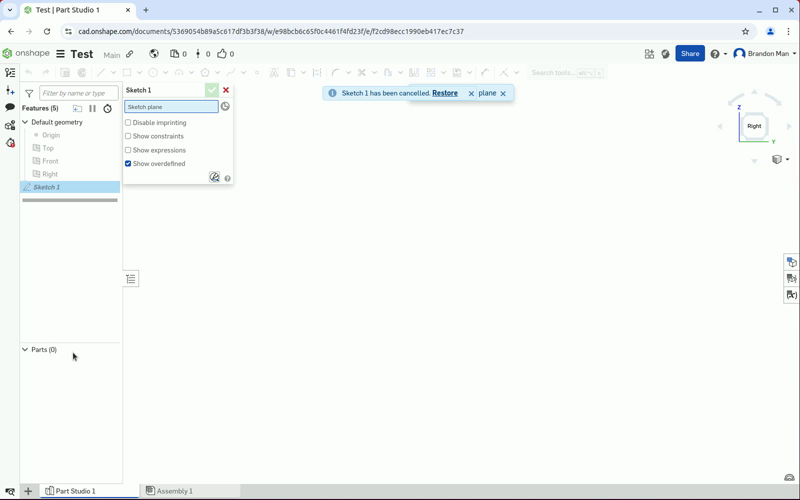
mouse_move(73, 176)
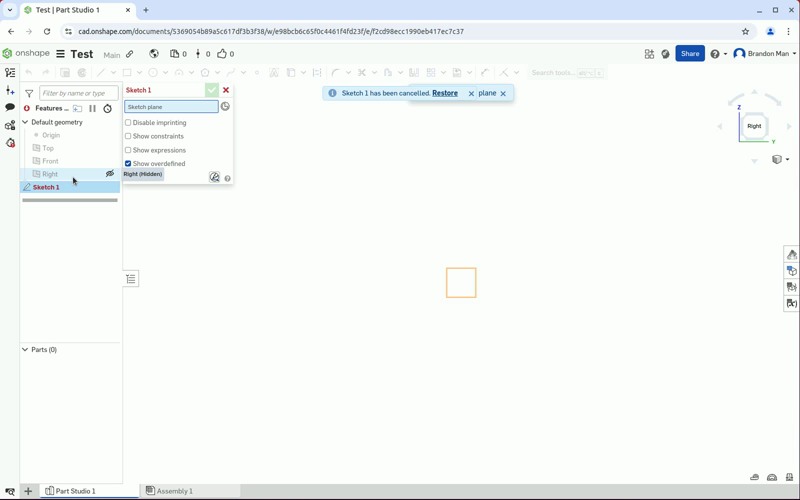
click(73, 176)
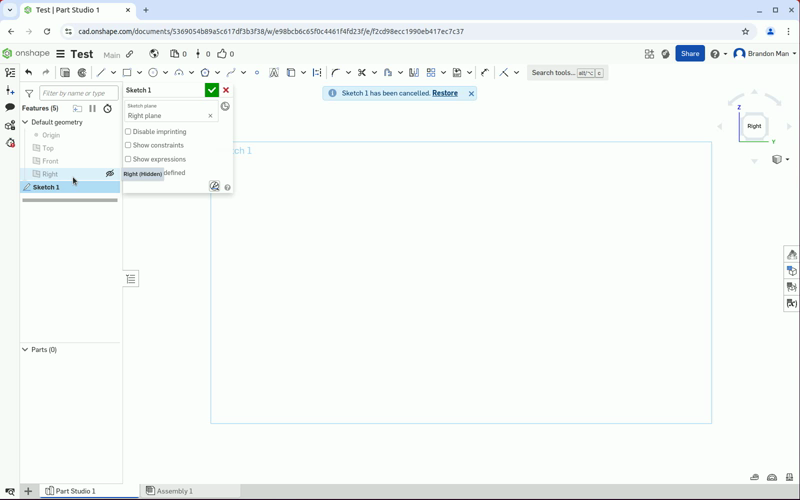
mouse_move(73, 352)
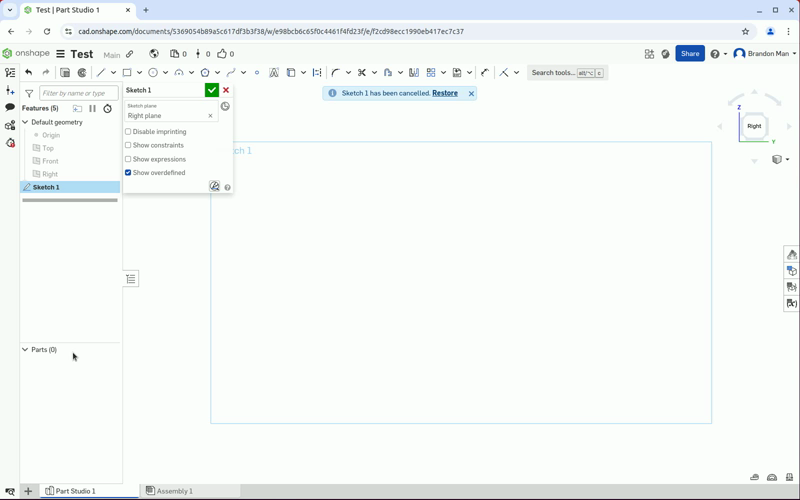
key(y)
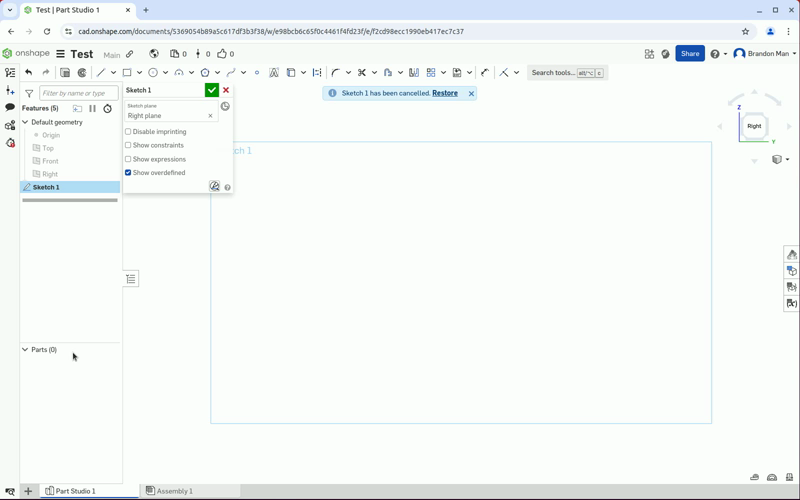
key(l)
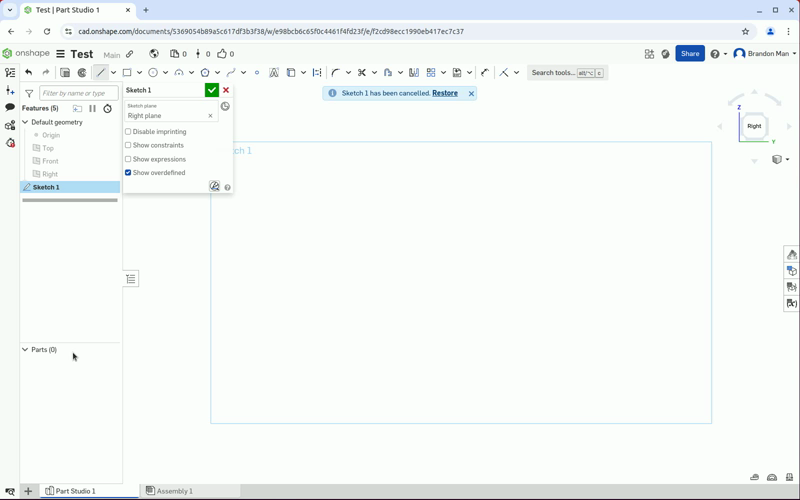
key_down(shift)
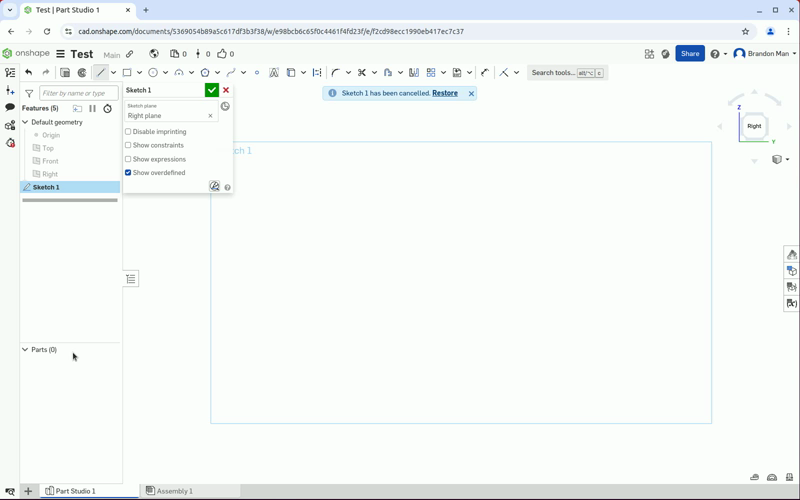
mouse_move(356, 395)
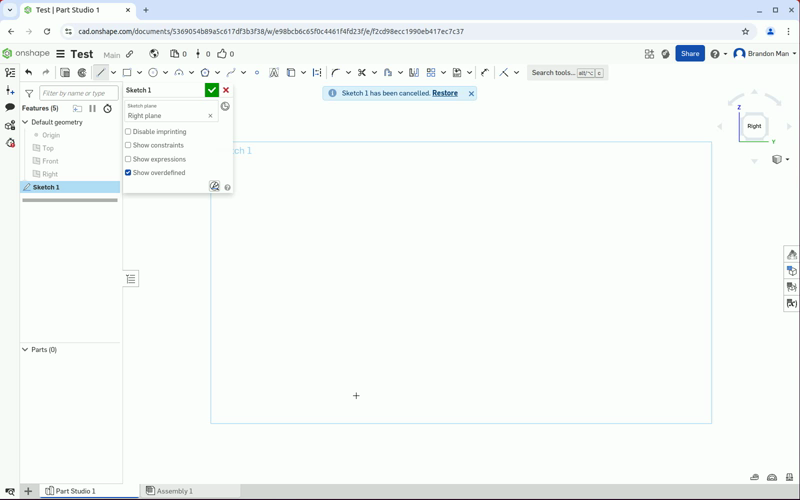
click(356, 395)
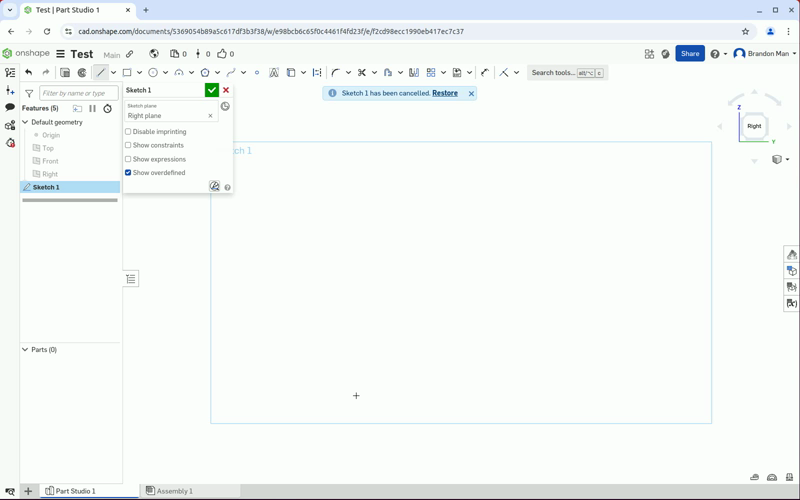
key_up(shift)
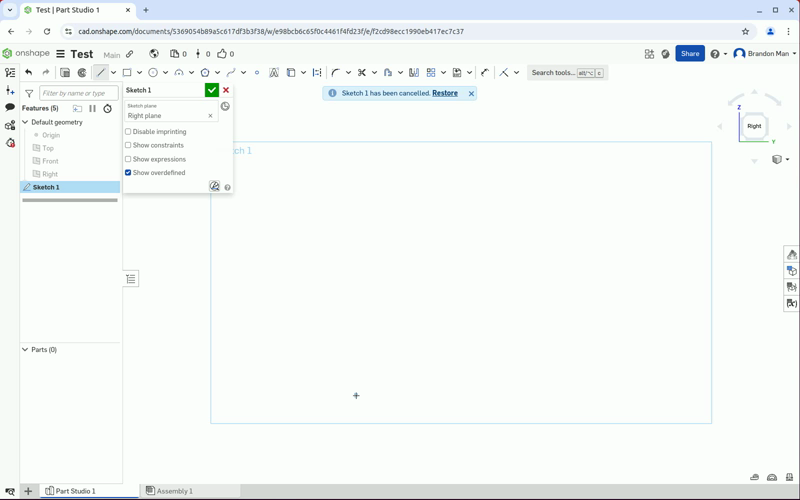
key_down(shift)
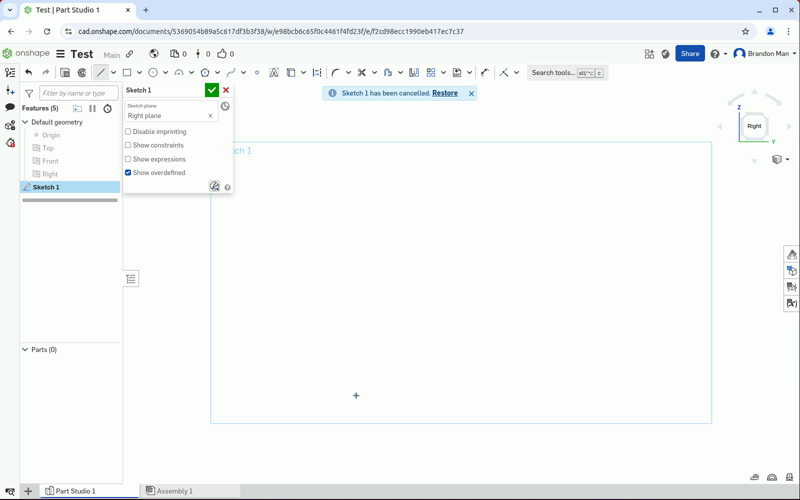
mouse_move(564, 395)
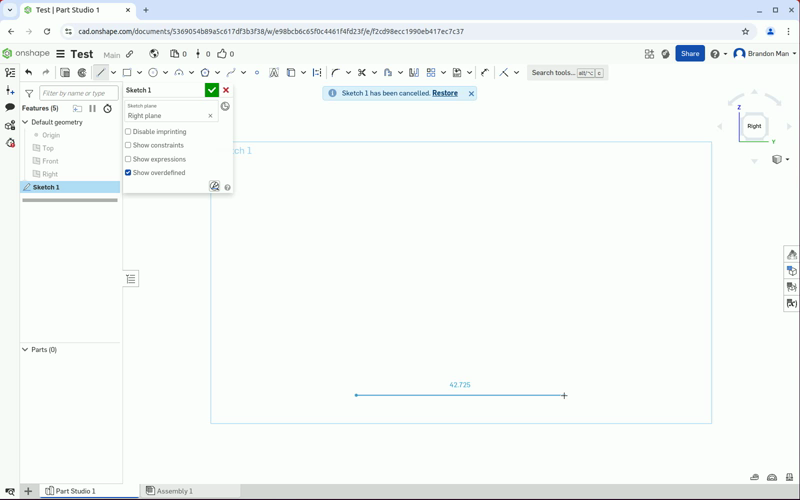
click(564, 395)
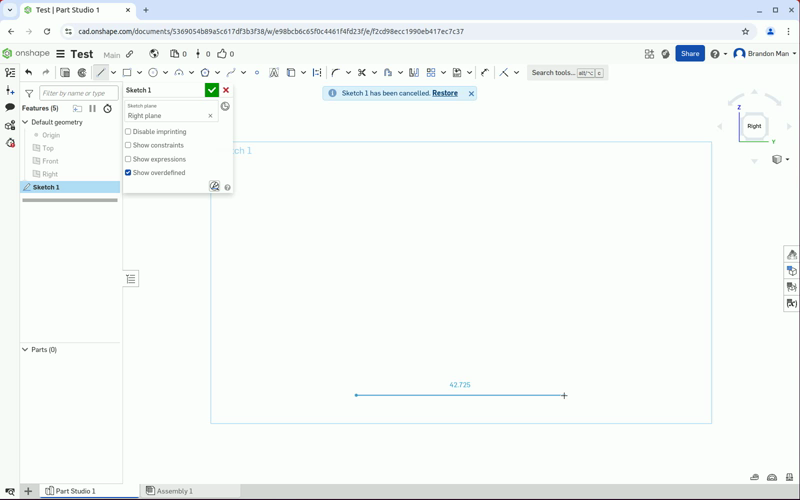
key_up(shift)
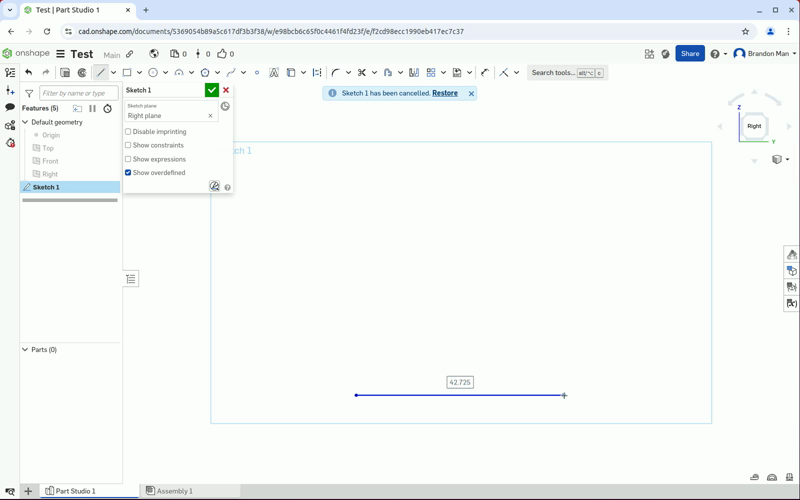
key_down(shift)
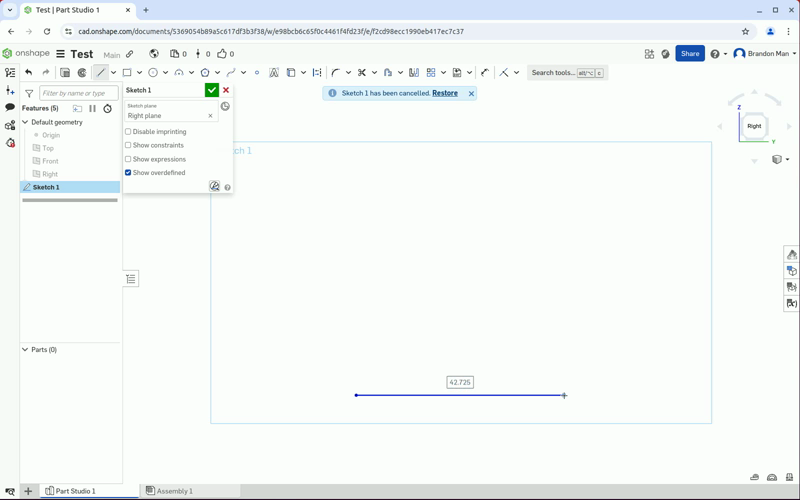
mouse_move(564, 171)
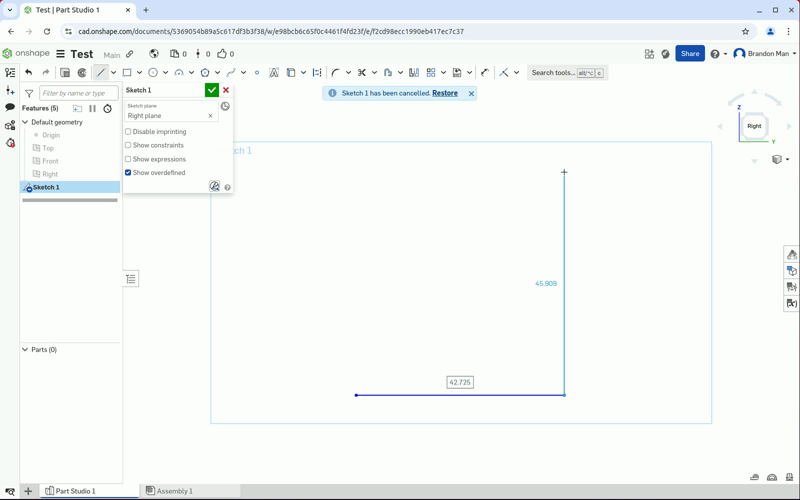
click(564, 171)
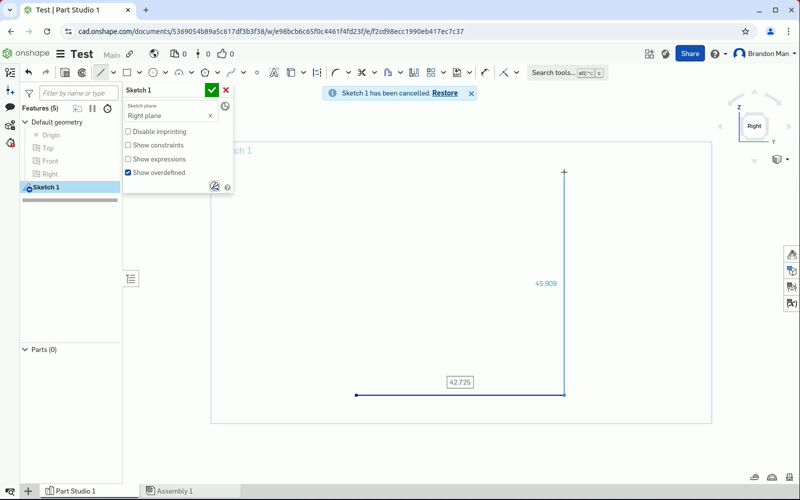
key_up(shift)
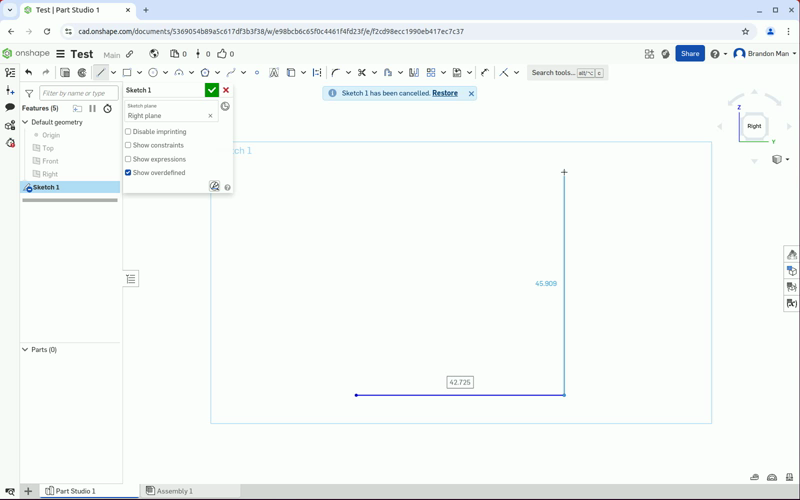
key_down(shift)
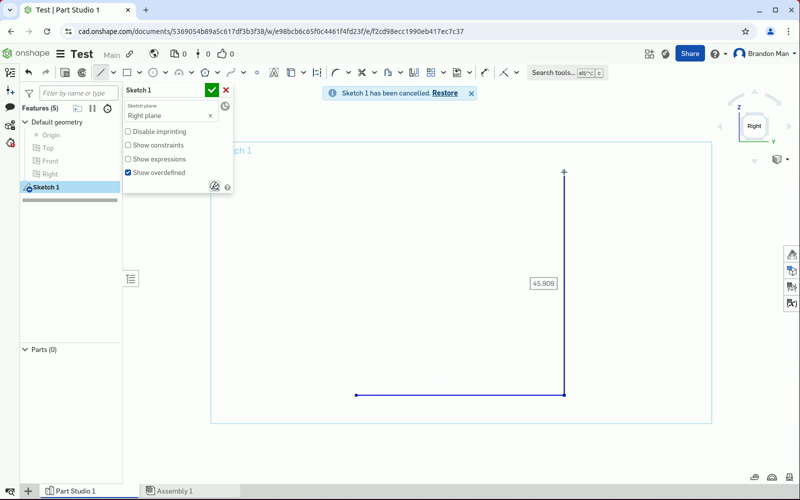
mouse_move(356, 171)
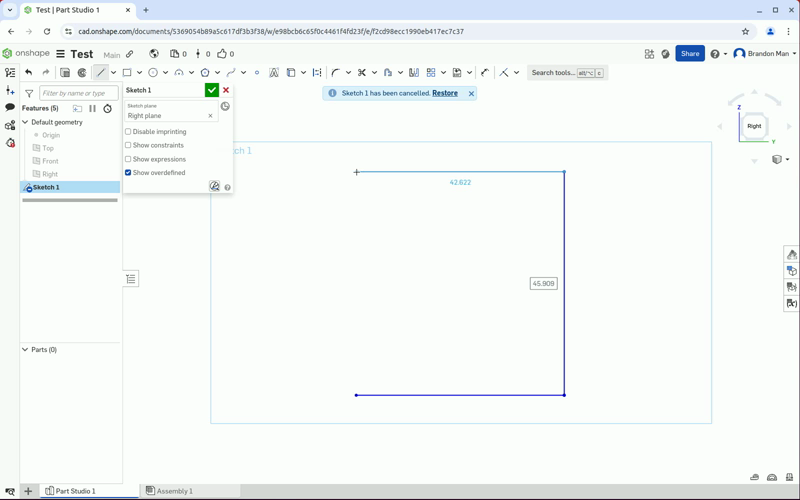
click(356, 171)
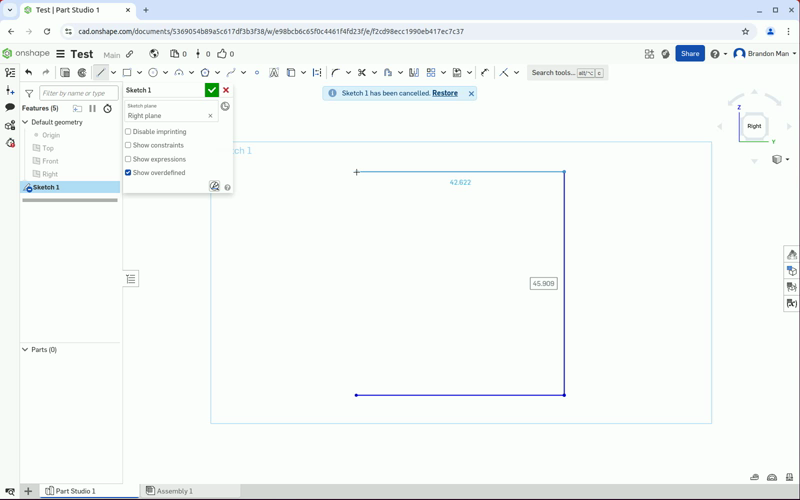
key_up(shift)
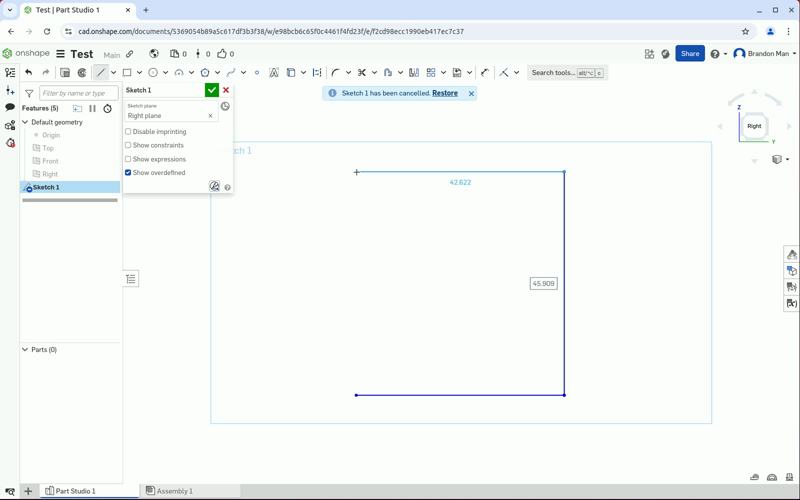
key_down(shift)
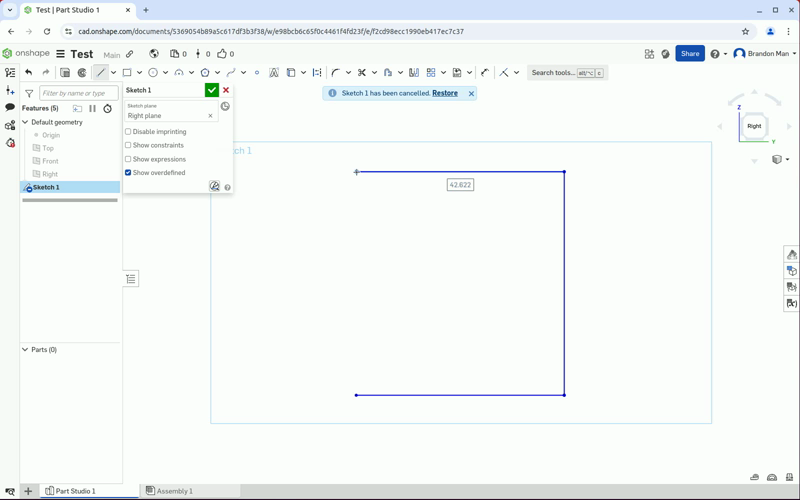
mouse_move(356, 395)
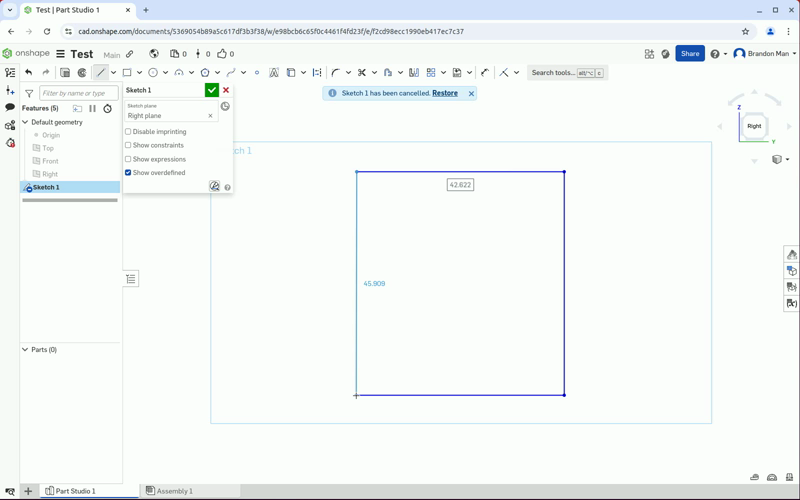
key_up(shift)
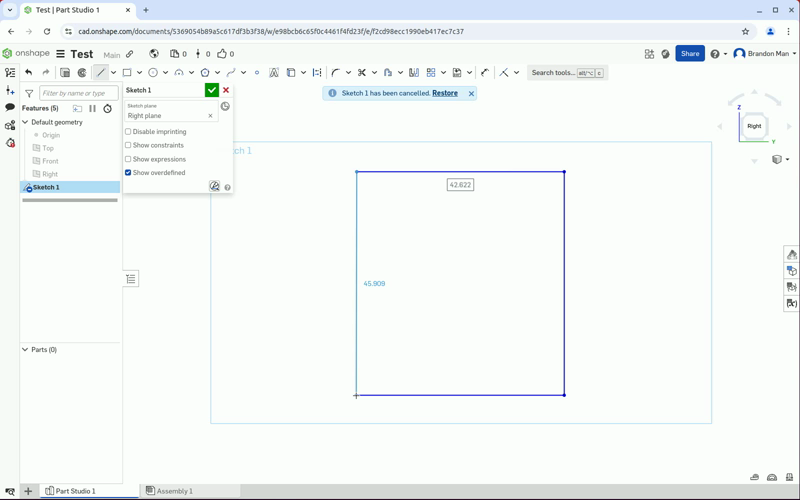
click(356, 395)
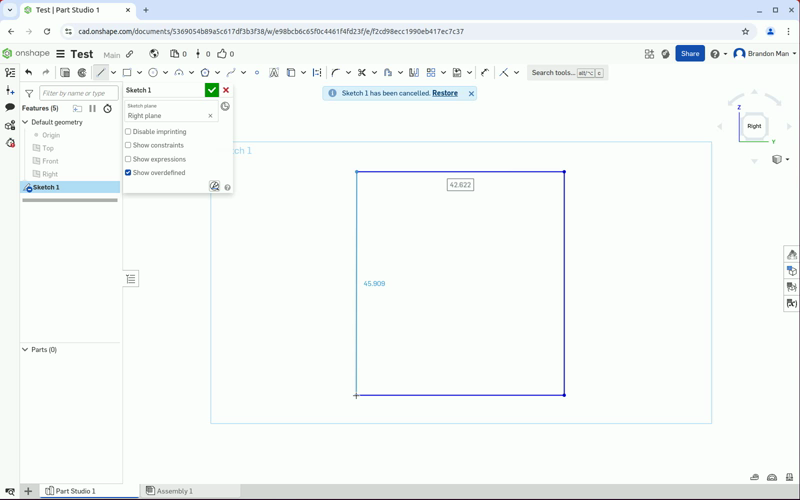
key(esc)
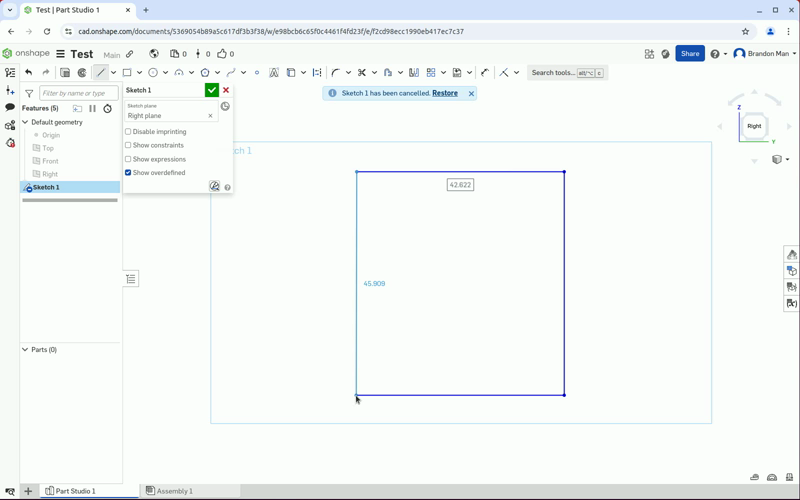
mouse_move(405, 223)
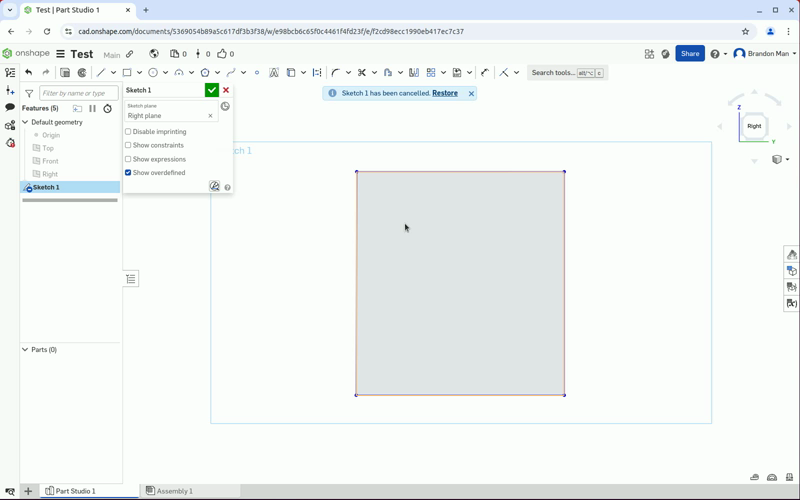
click(405, 223)
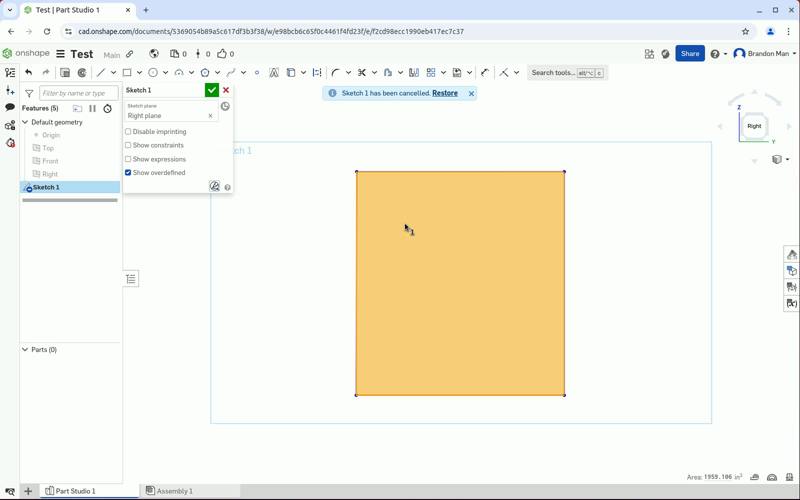
mouse_move(73, 352)
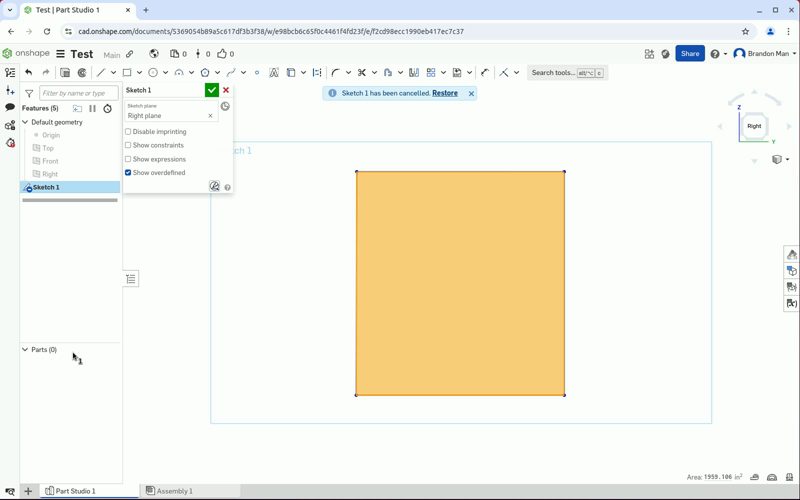
key(shift+y)
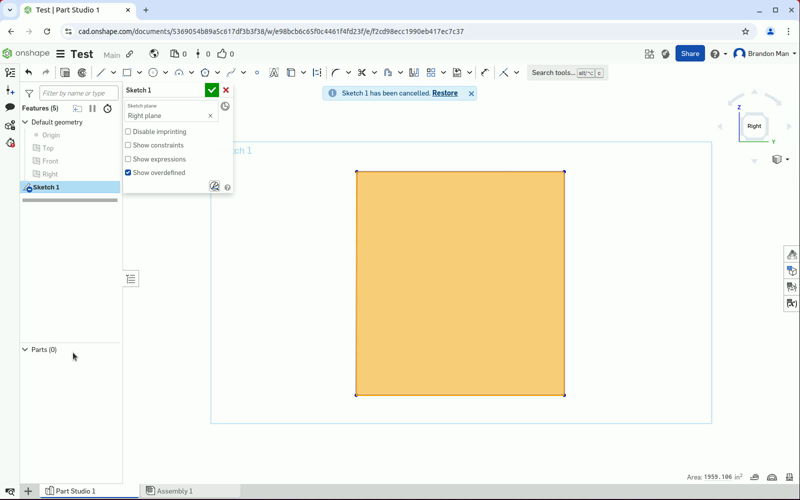
key(shift+e)
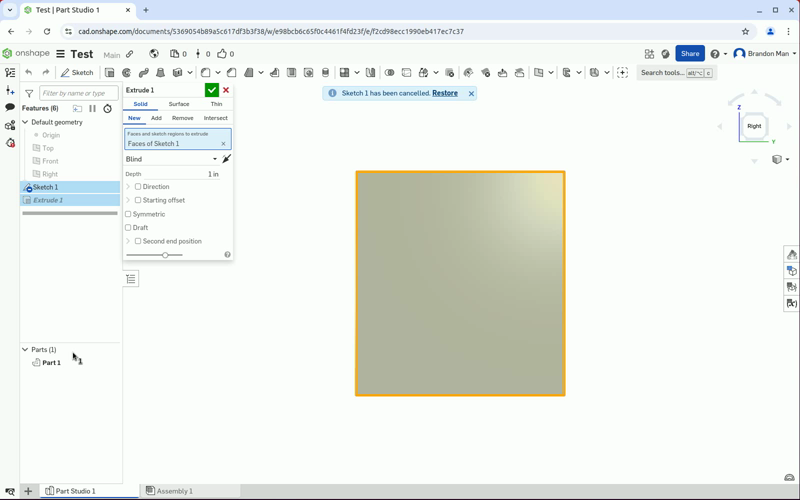
mouse_move(143, 106)
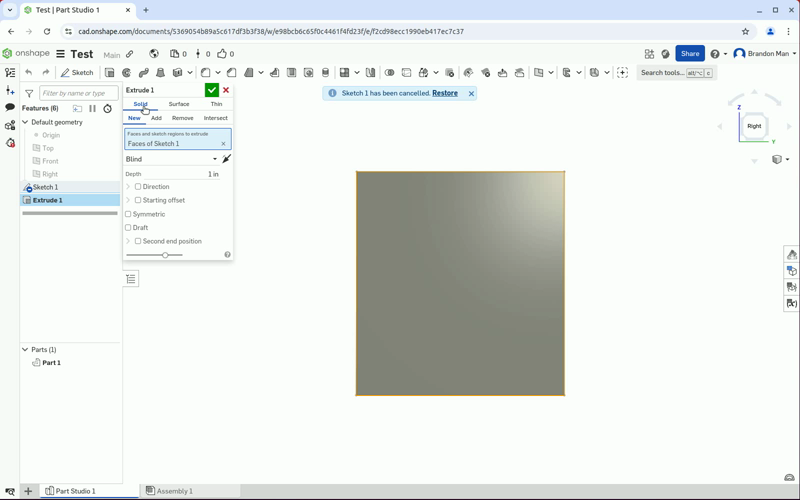
click(143, 106)
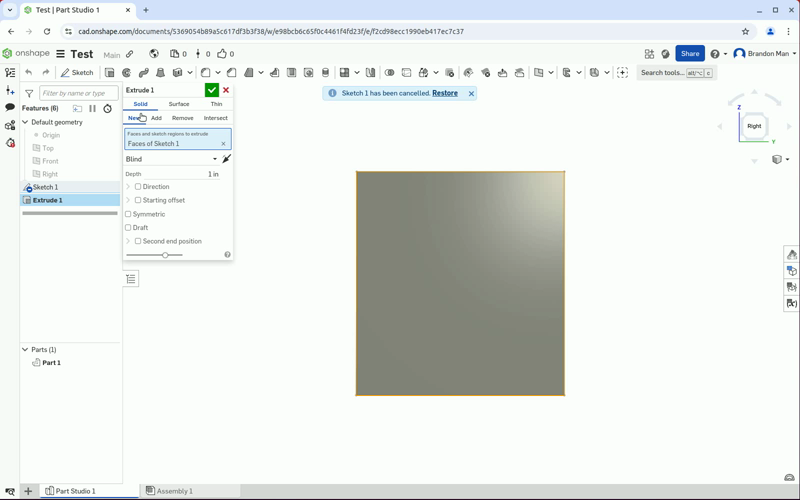
mouse_move(137, 120)
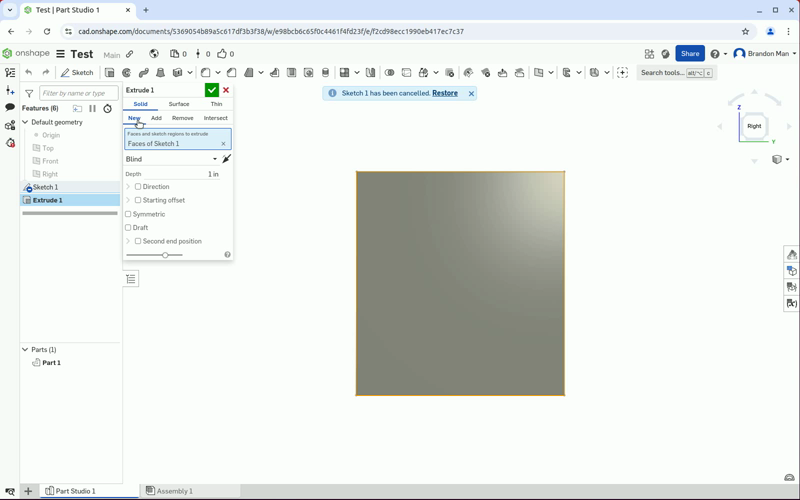
click(137, 120)
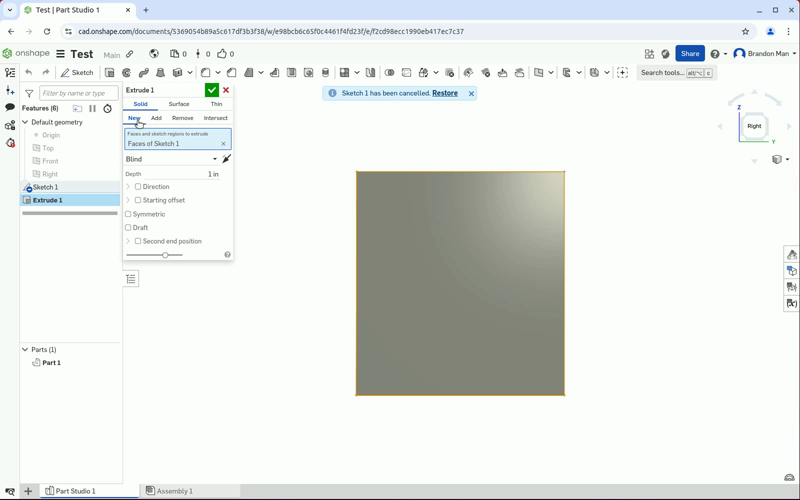
key(tab, 4)
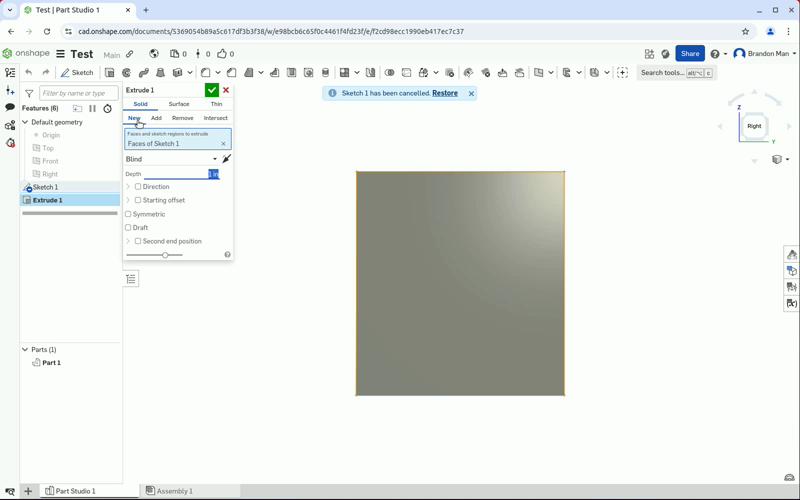
text(1.926)
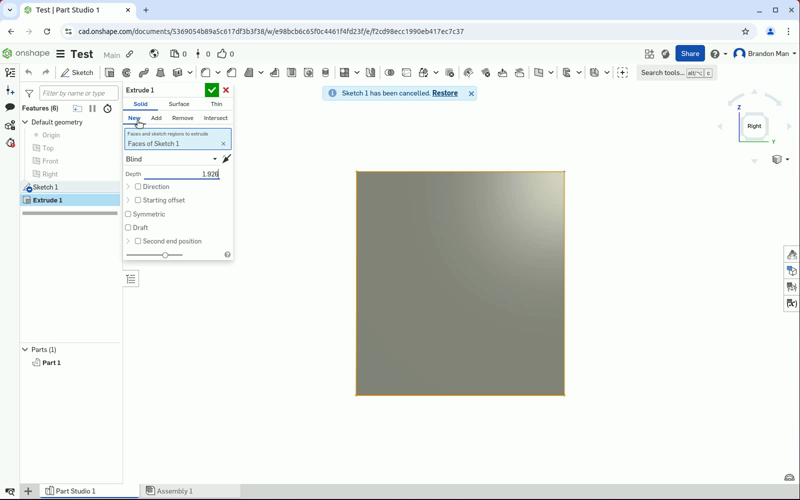
key(tab, 3)
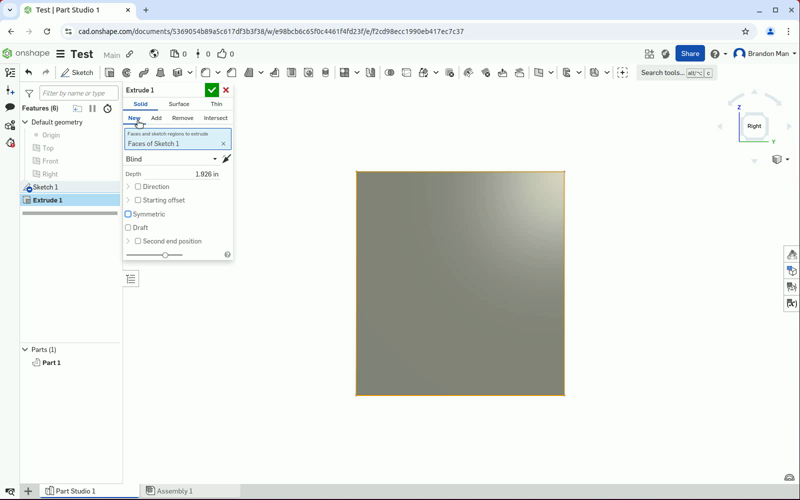
key(space)
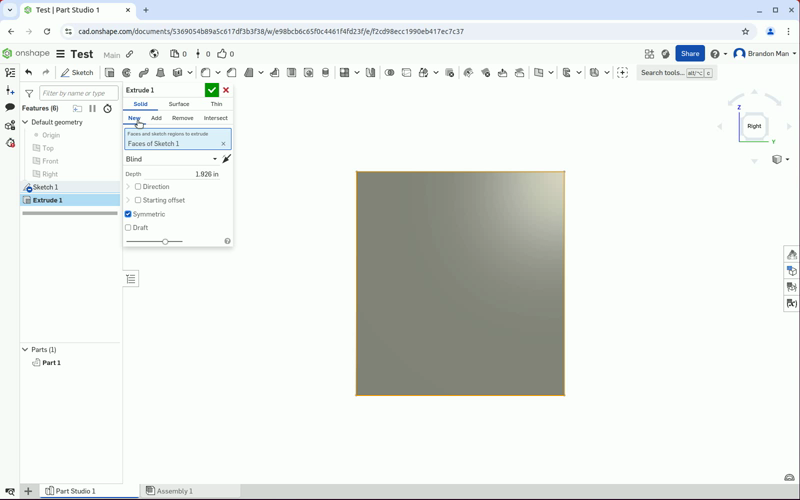
key(enter)
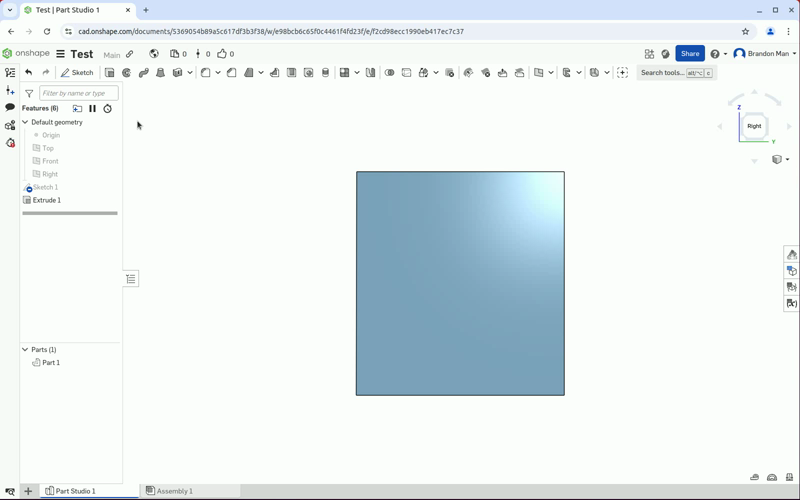
key(shift+h)
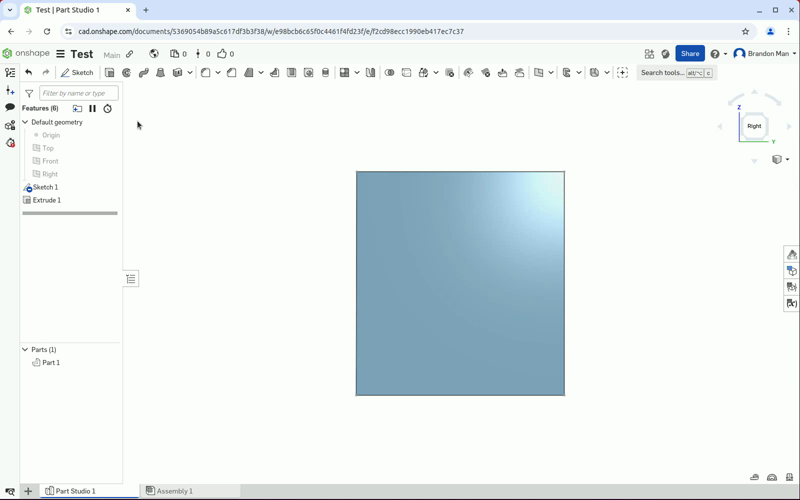
key(shift+h)
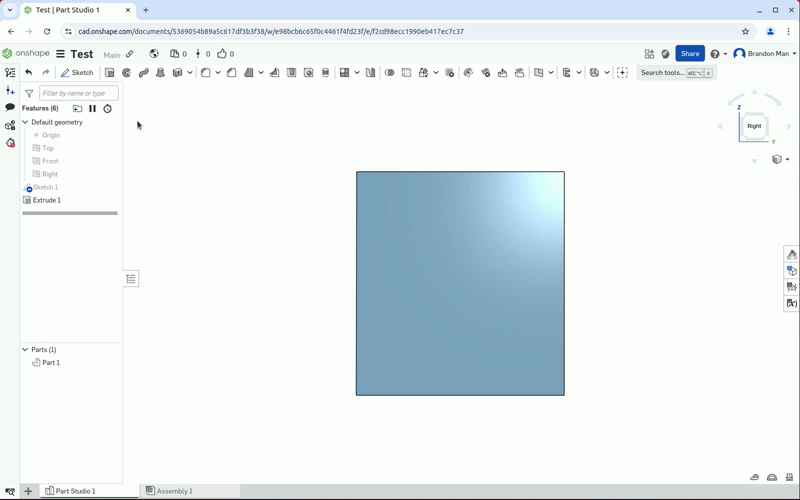
mouse_move(73, 189)
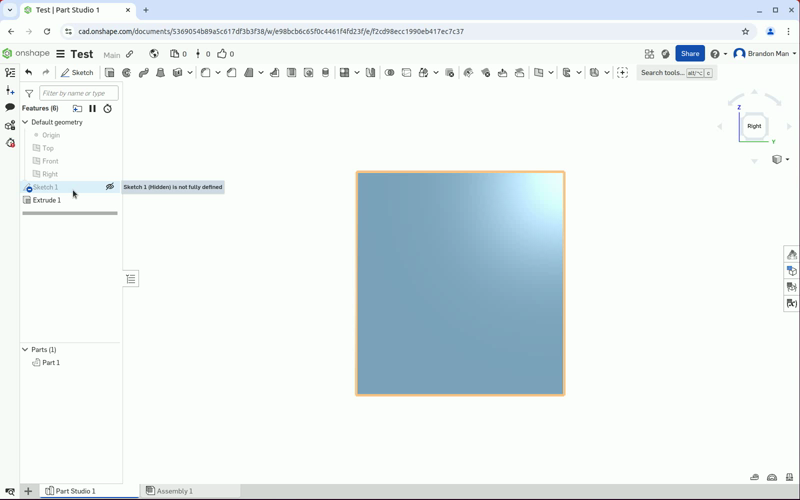
click(73, 189)
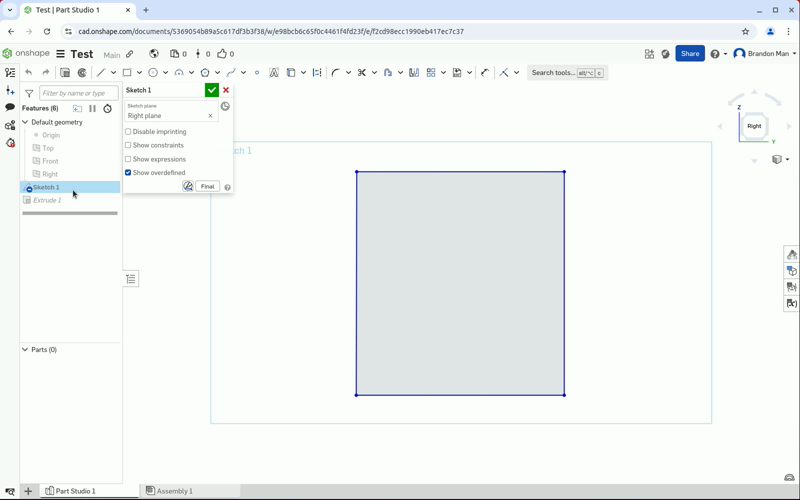
mouse_move(229, 92)
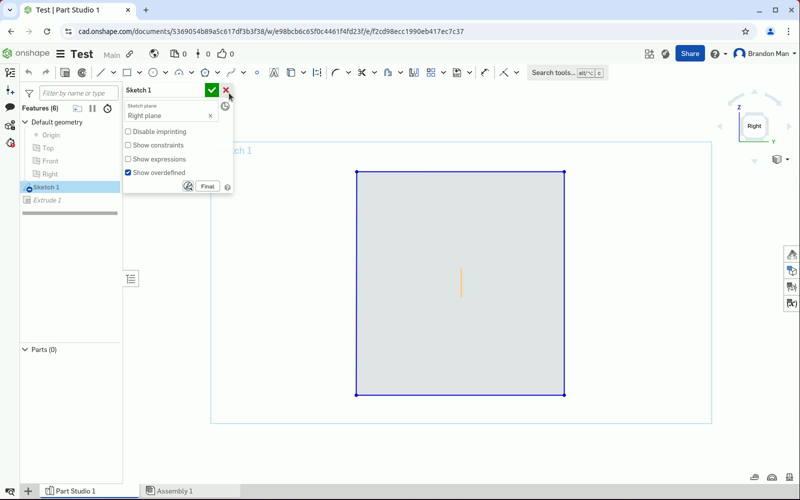
click(229, 92)
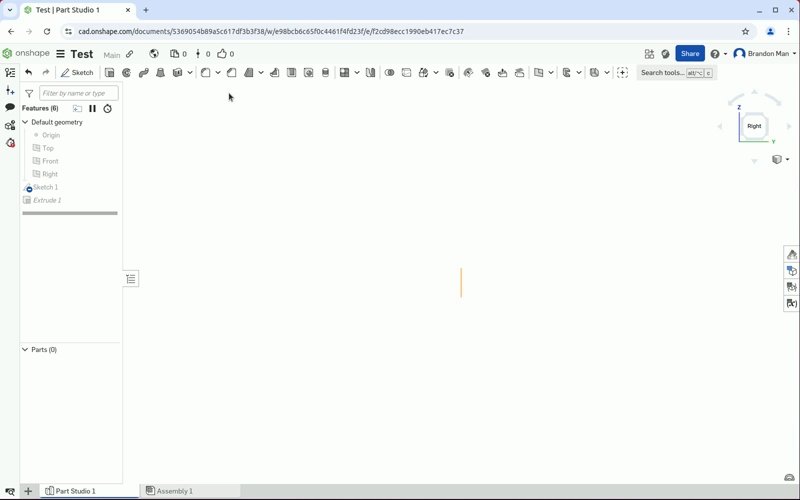
mouse_move(73, 352)
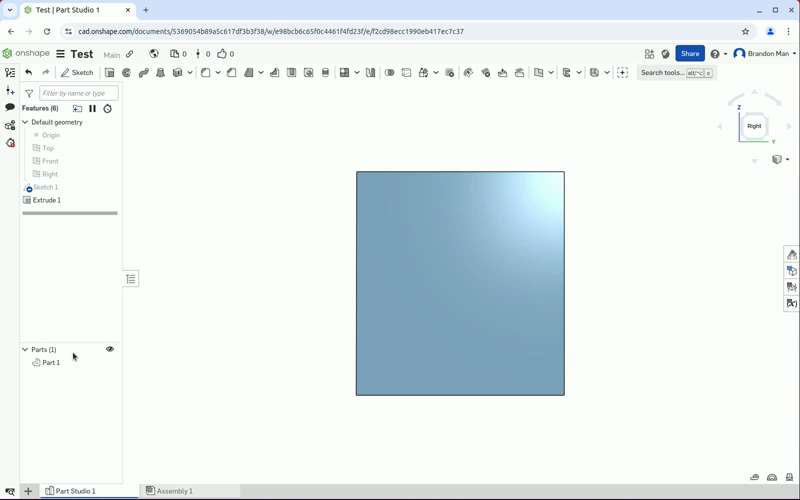
key(y)
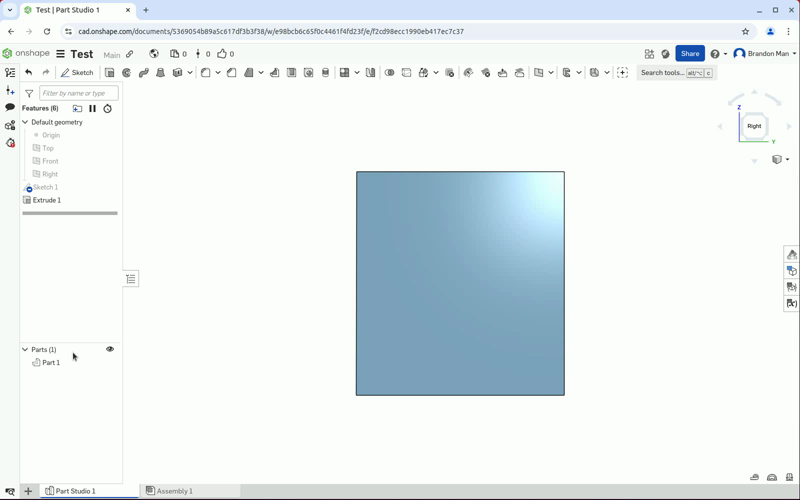
key(shift+p)
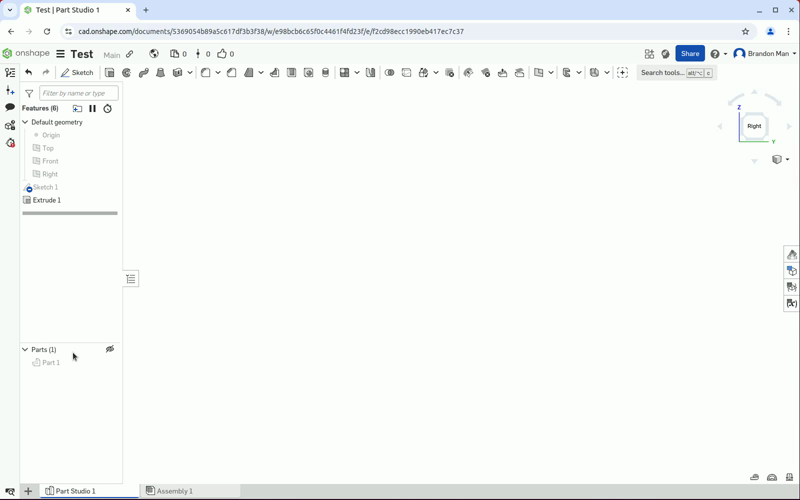
key(space)
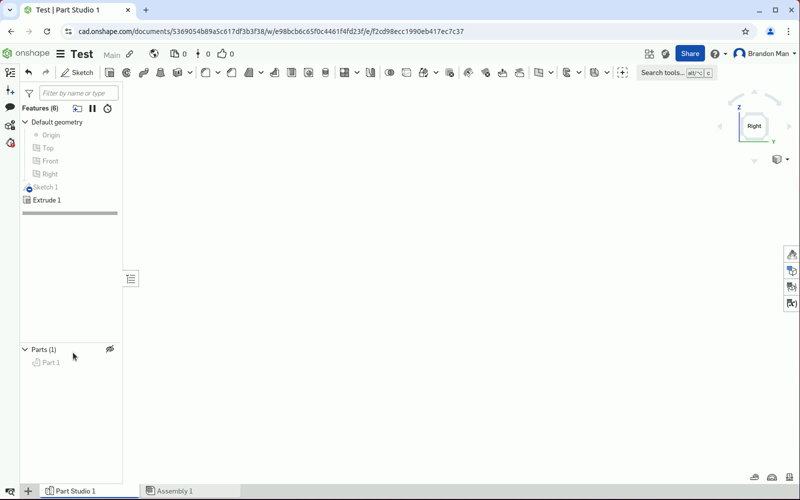
key_down(shift)
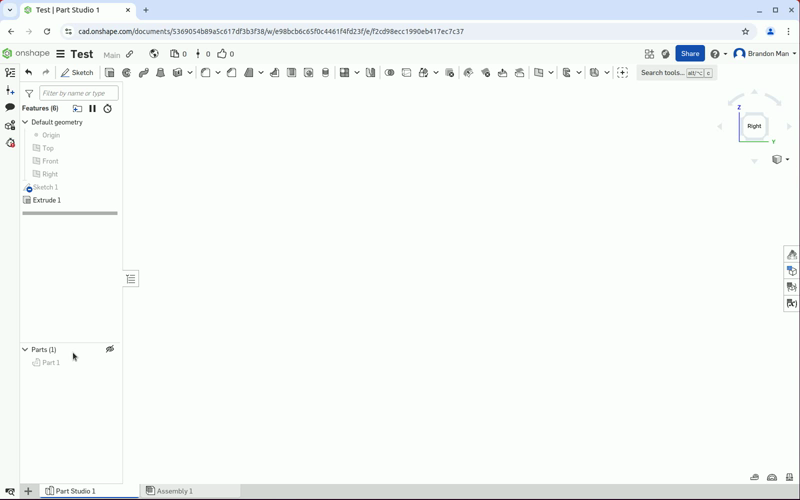
key(right)
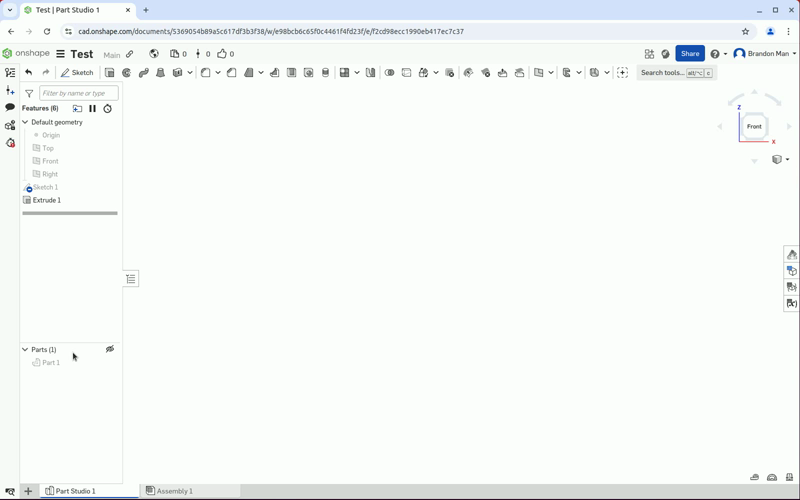
key_up(shift)
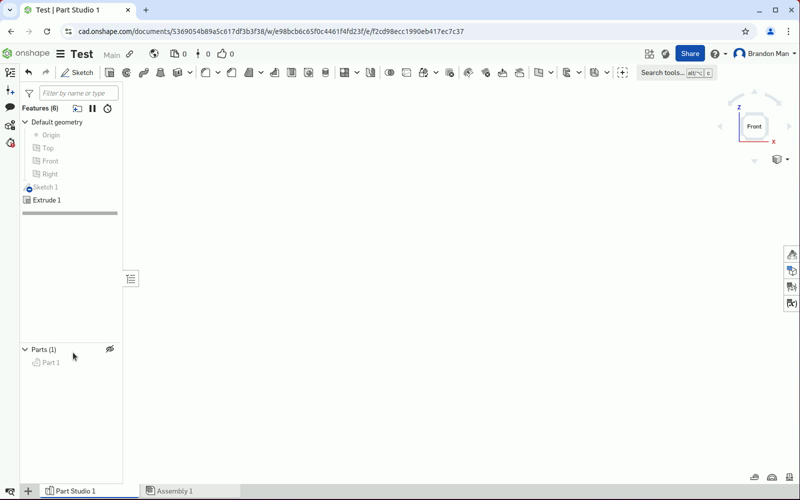
mouse_move(73, 352)
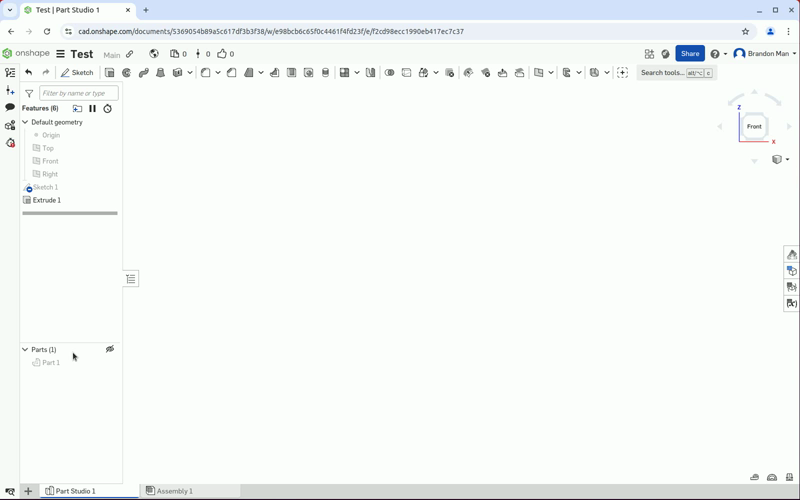
key(shift+y)
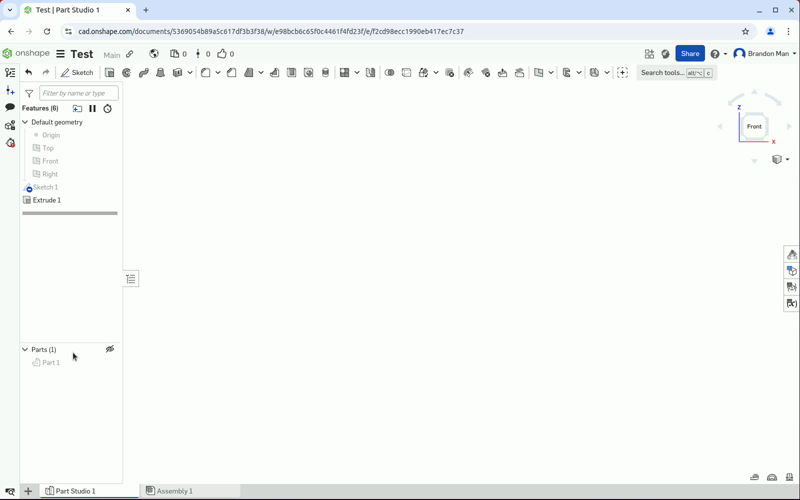
key(shift+s)
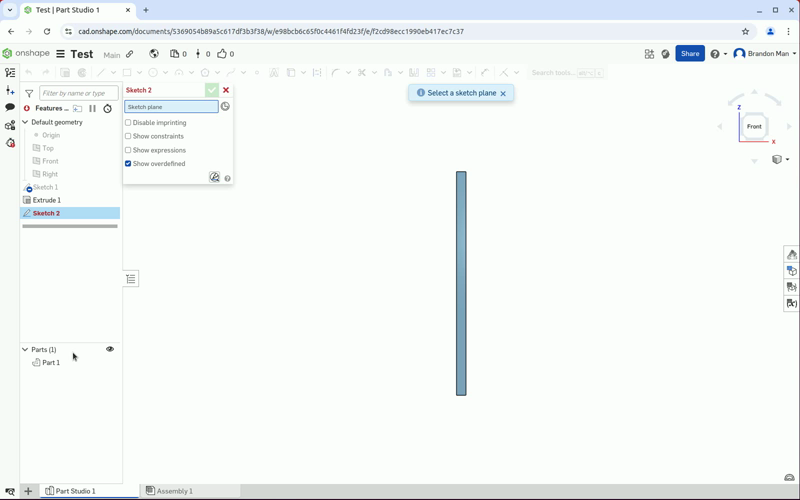
mouse_move(73, 163)
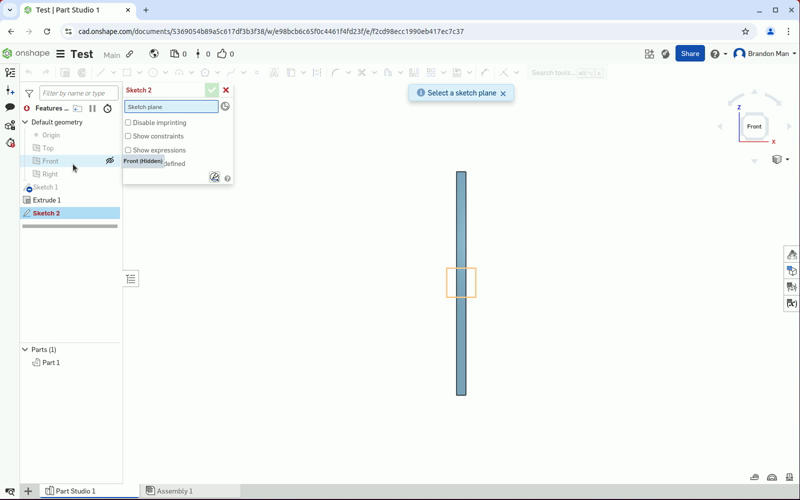
click(73, 163)
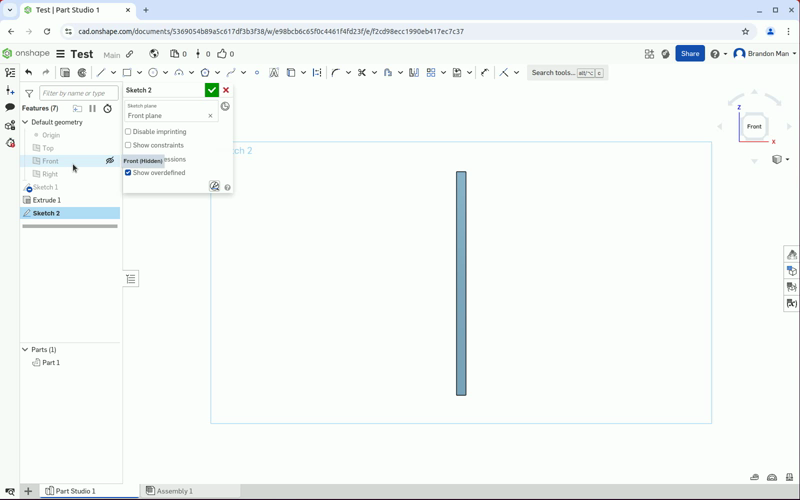
mouse_move(73, 352)
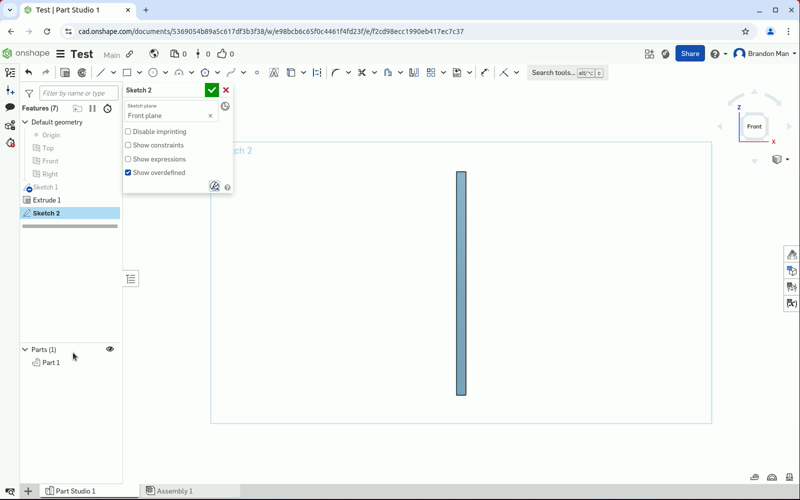
key(y)
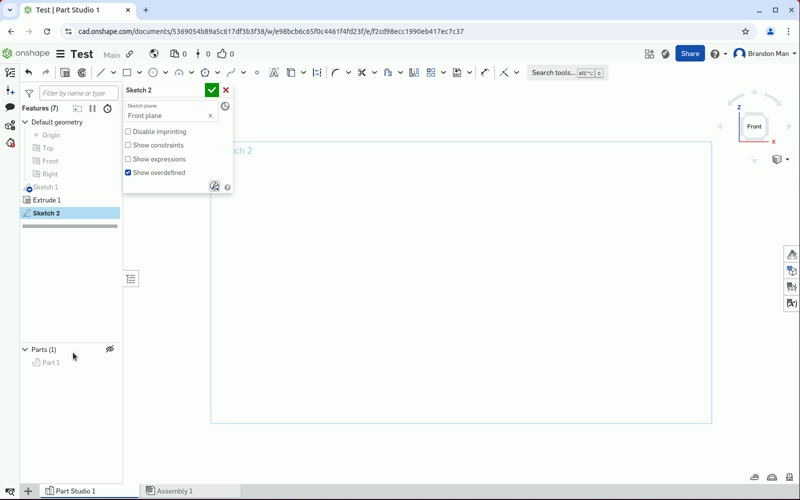
key(l)
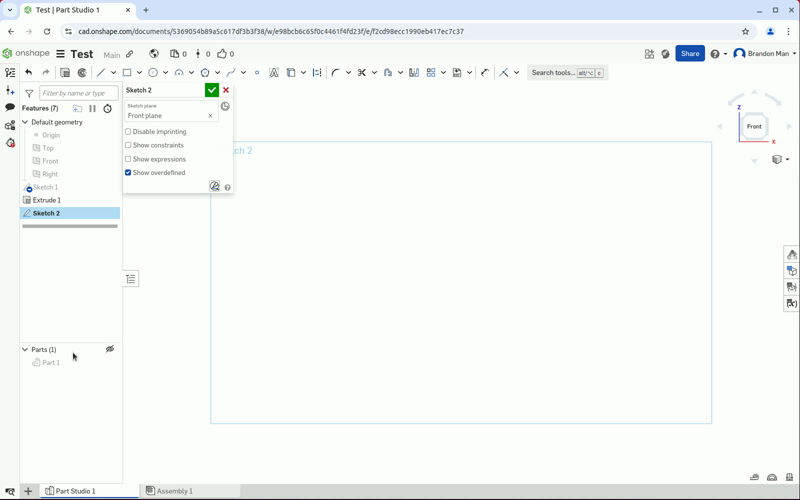
key_down(shift)
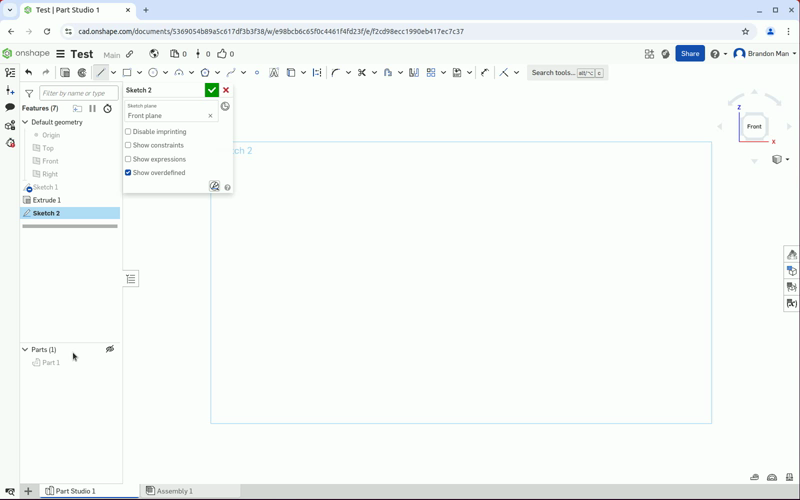
mouse_move(460, 395)
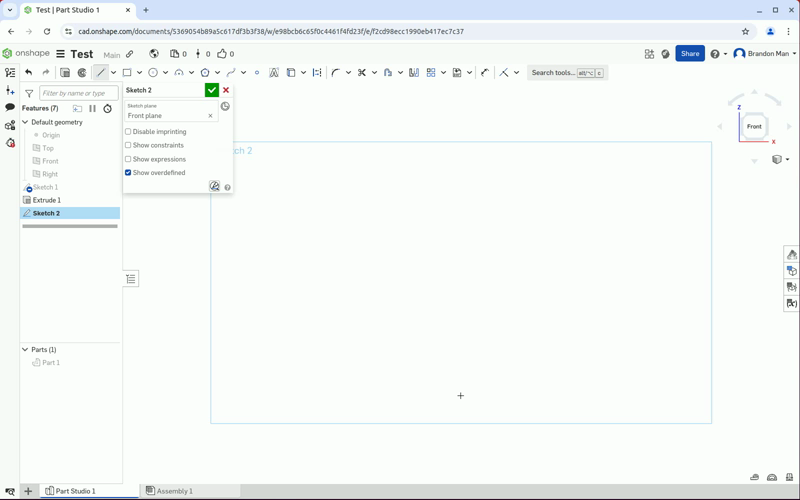
click(460, 395)
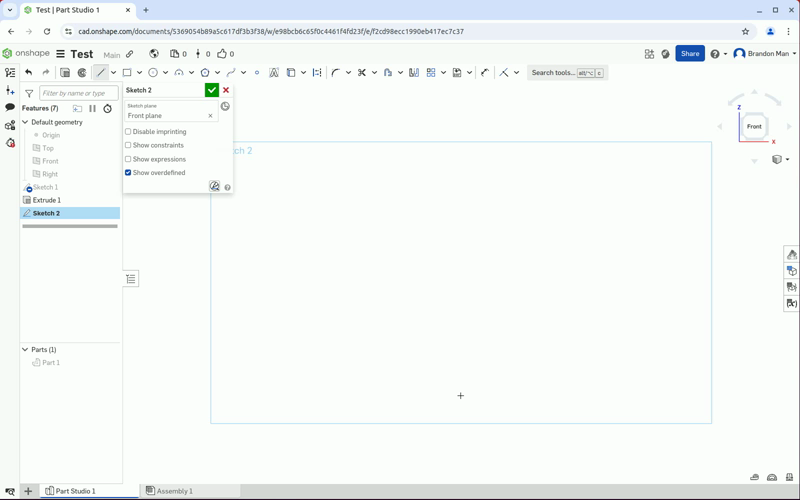
key_up(shift)
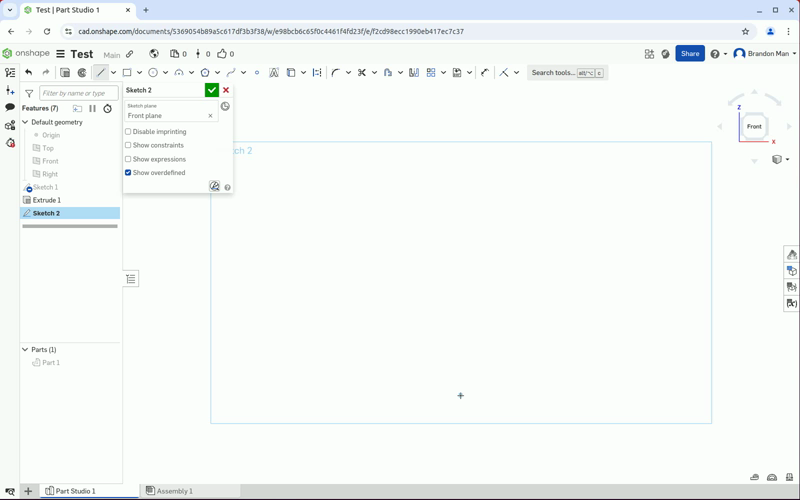
key_down(shift)
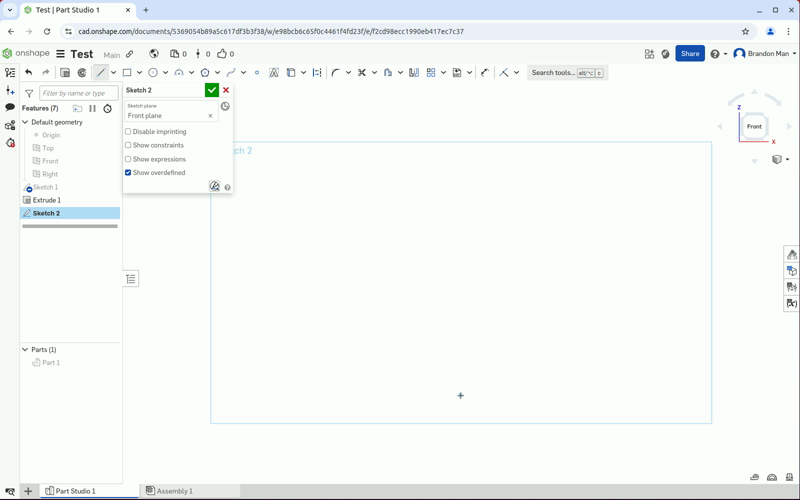
mouse_move(490, 395)
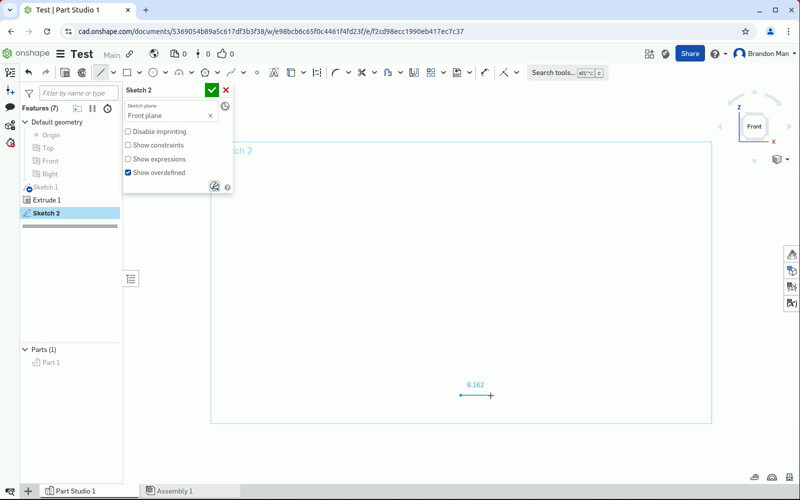
mouse_move(466, 395)
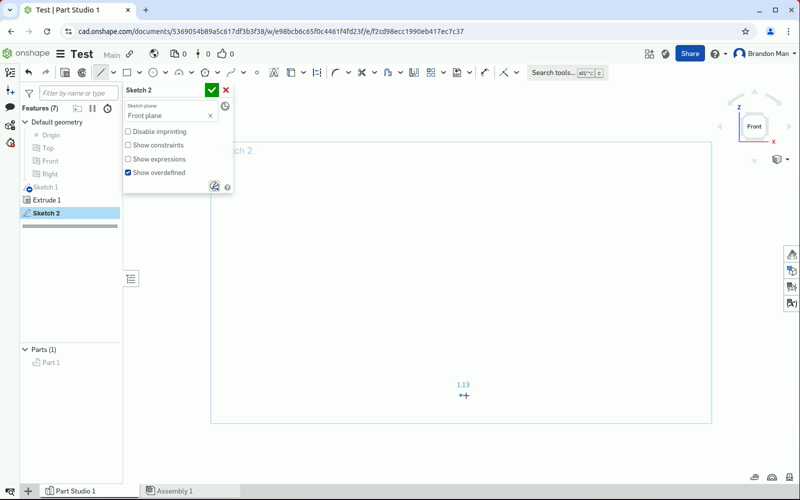
scroll(6)
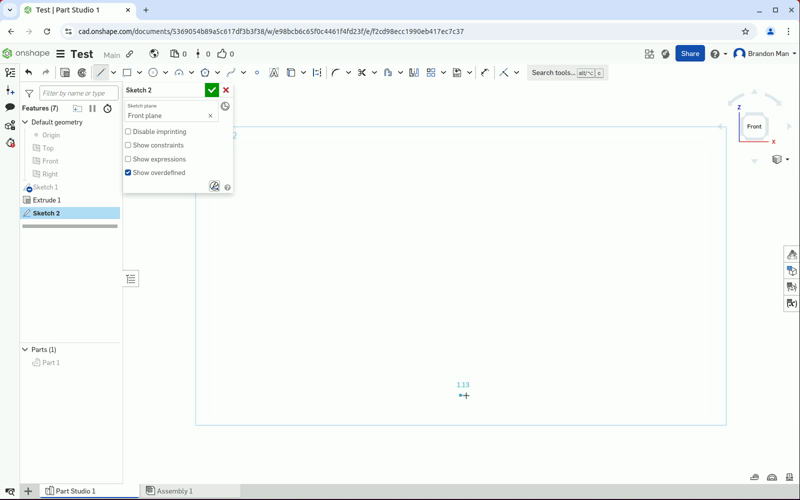
scroll(6)
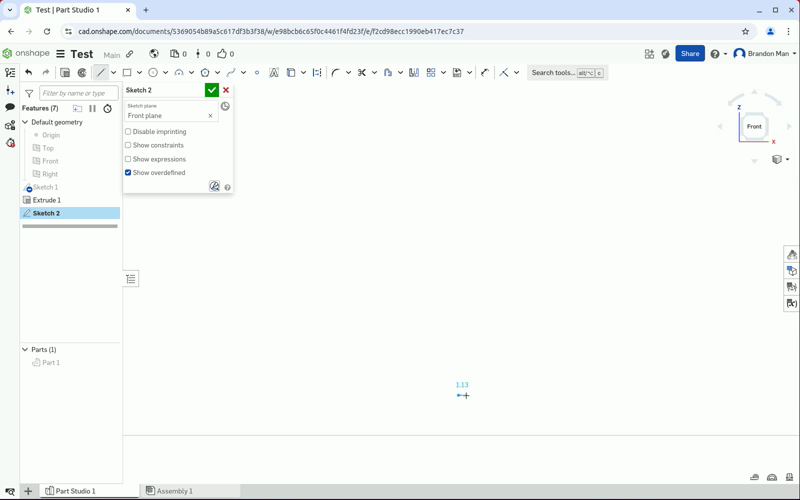
scroll(6)
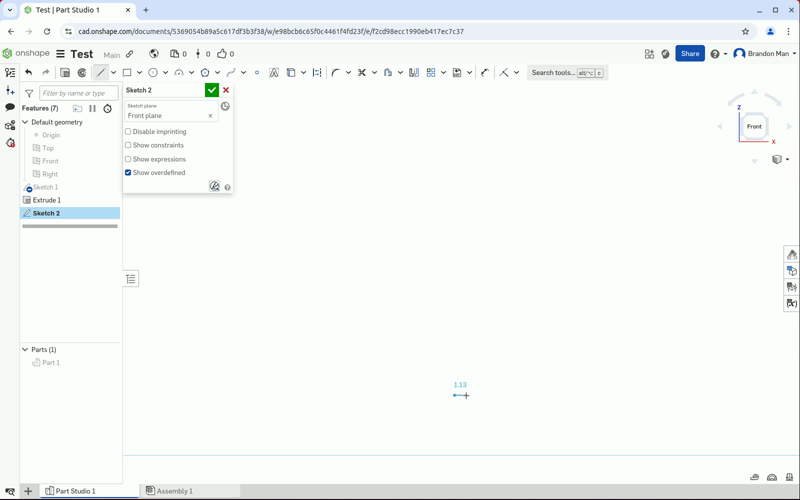
scroll(6)
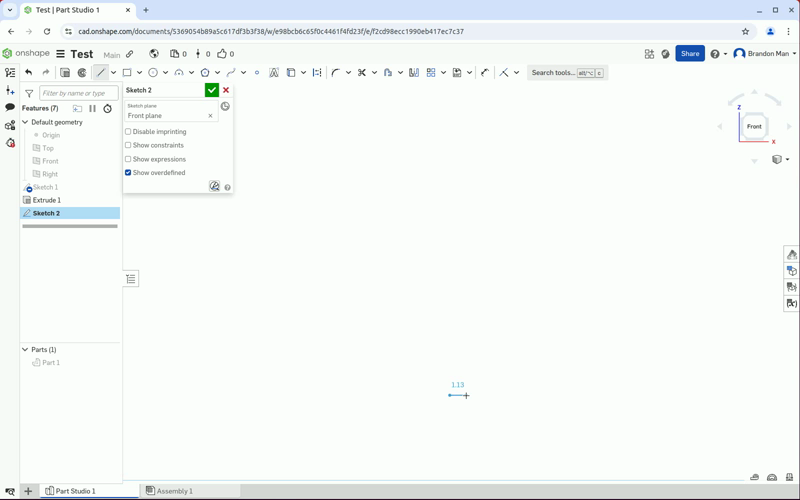
scroll(6)
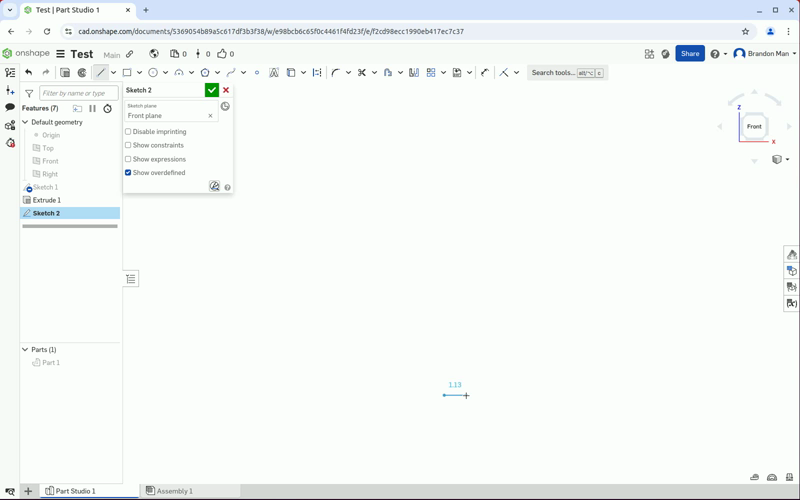
scroll(6)
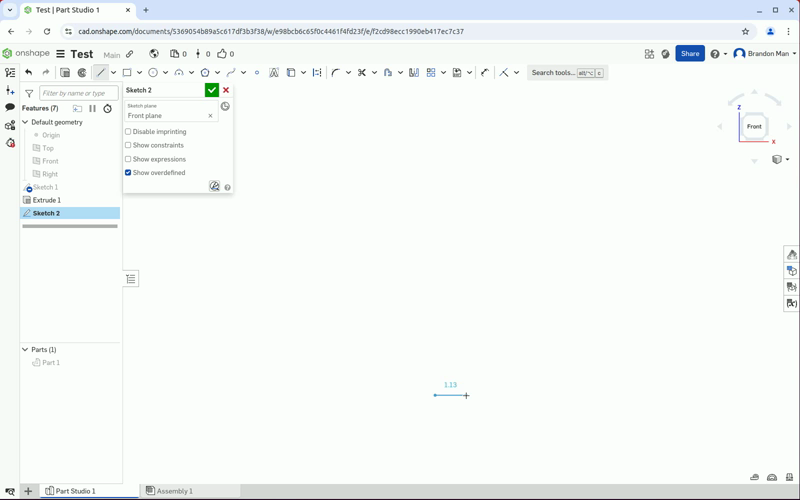
scroll(6)
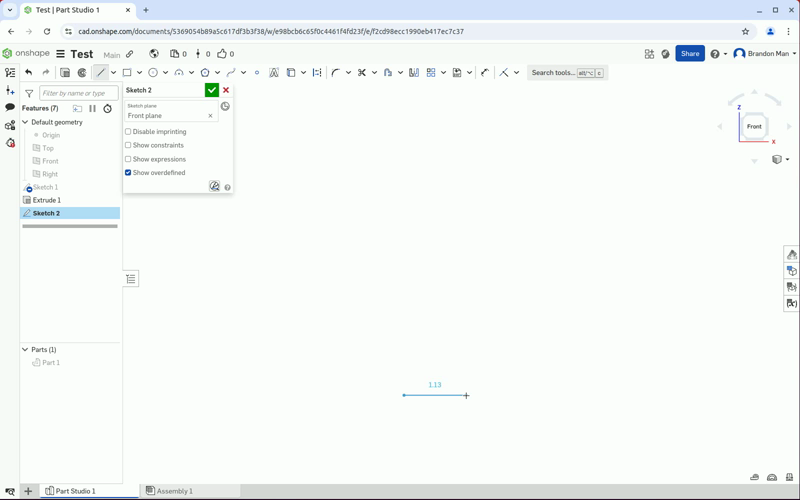
click(466, 395)
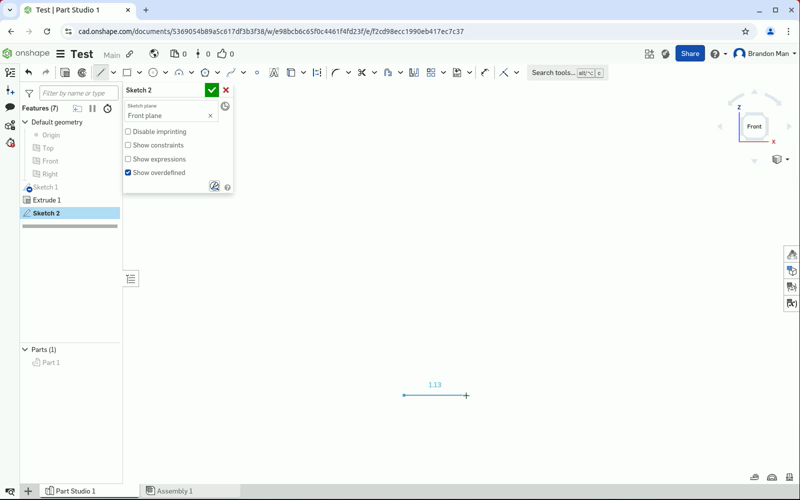
scroll(-6)
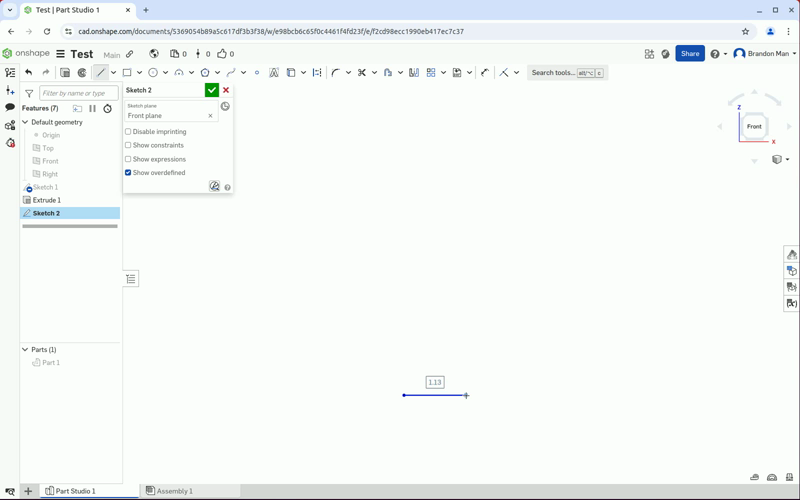
scroll(-6)
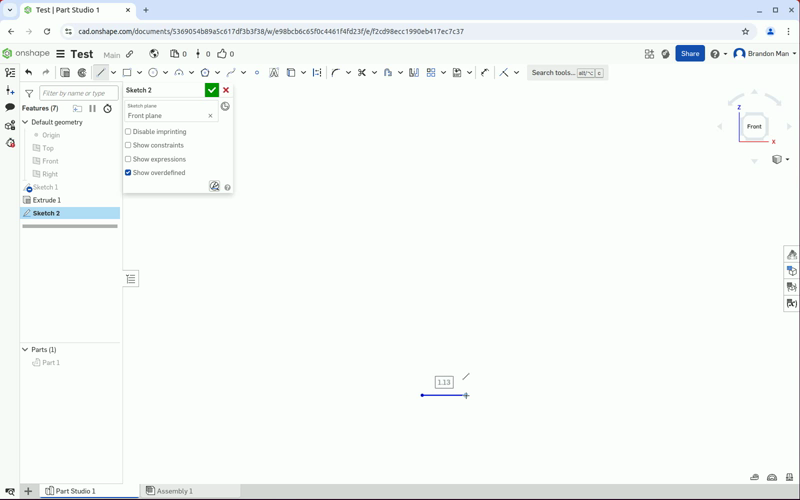
scroll(-6)
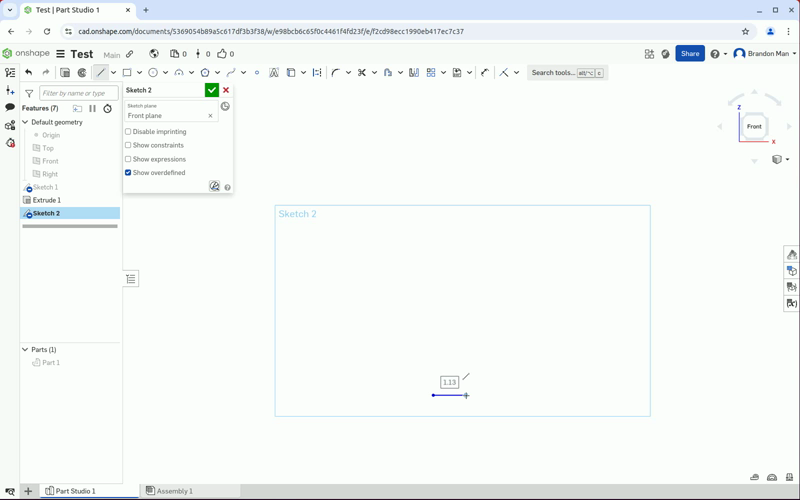
scroll(-6)
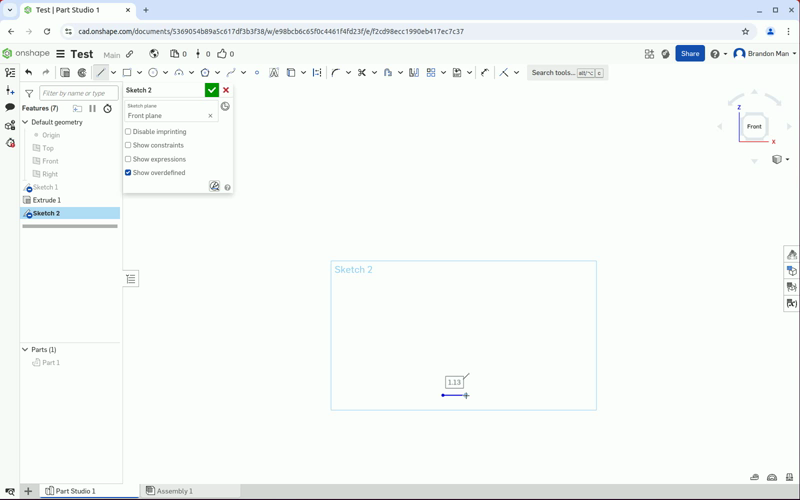
scroll(-6)
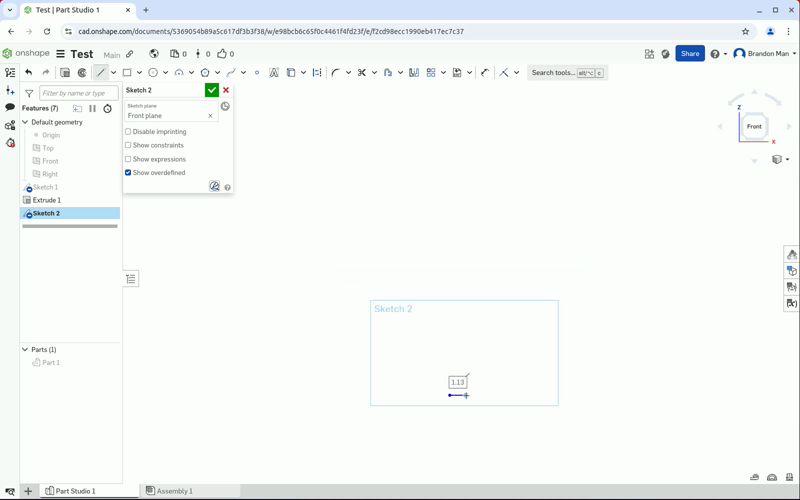
scroll(-6)
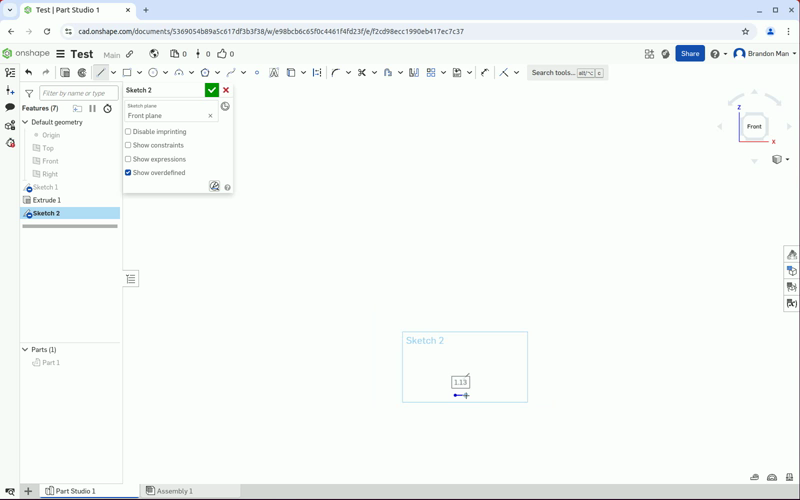
scroll(-6)
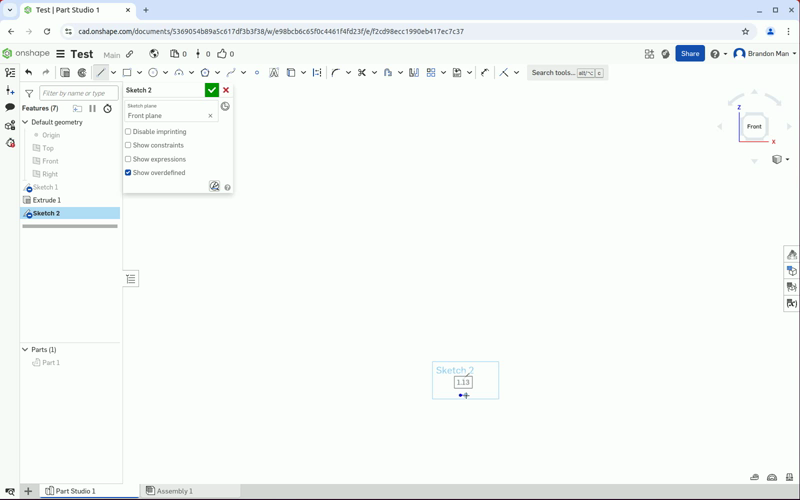
key_up(shift)
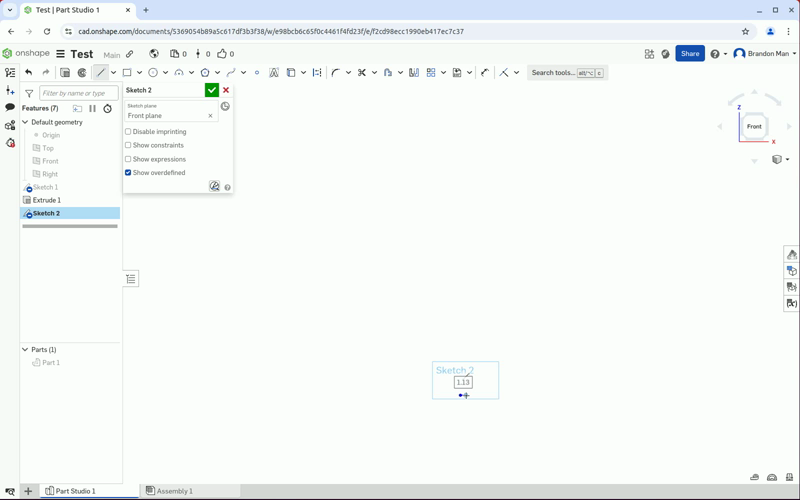
key_down(shift)
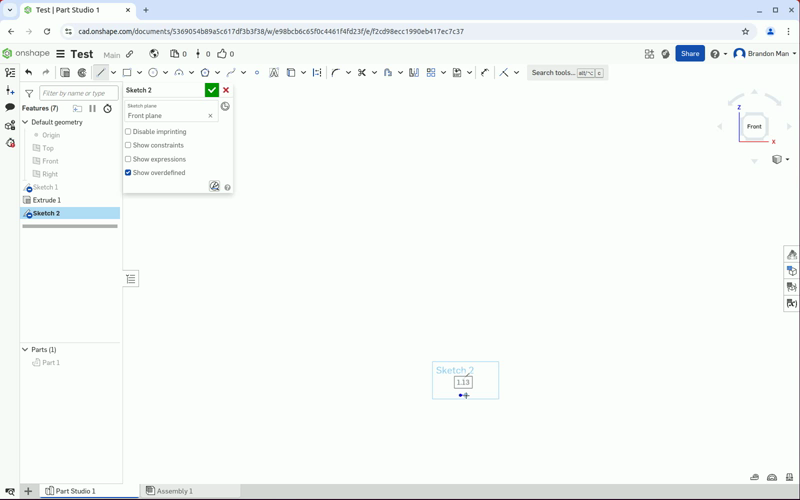
mouse_move(496, 395)
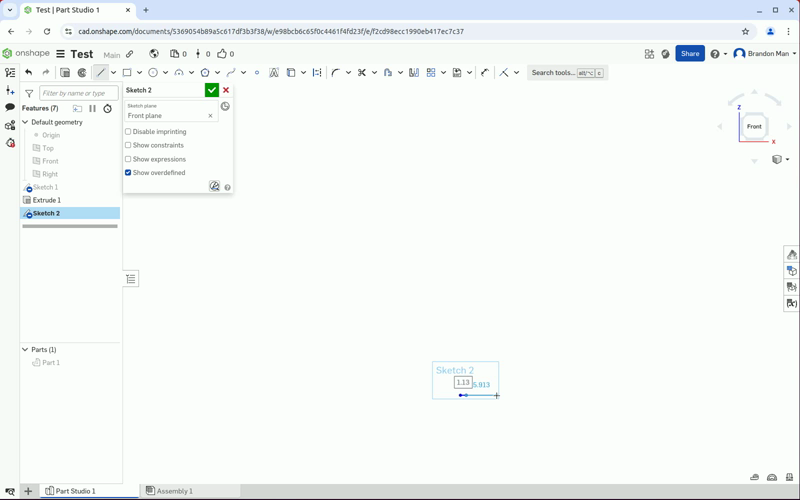
mouse_move(466, 389)
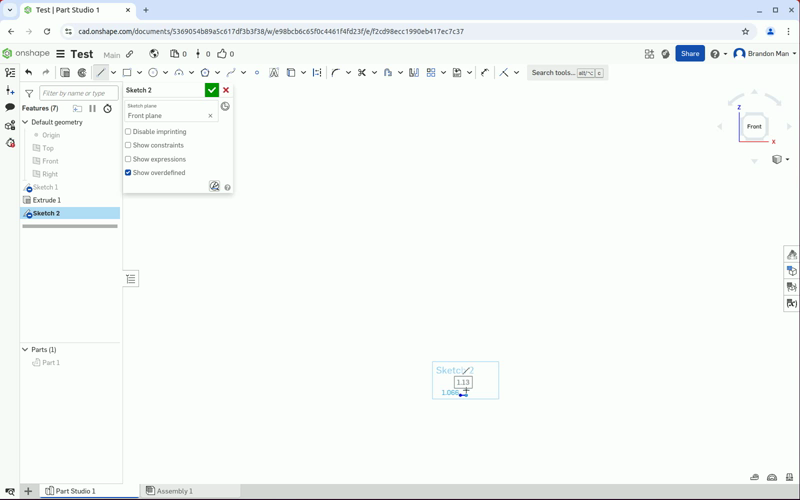
scroll(6)
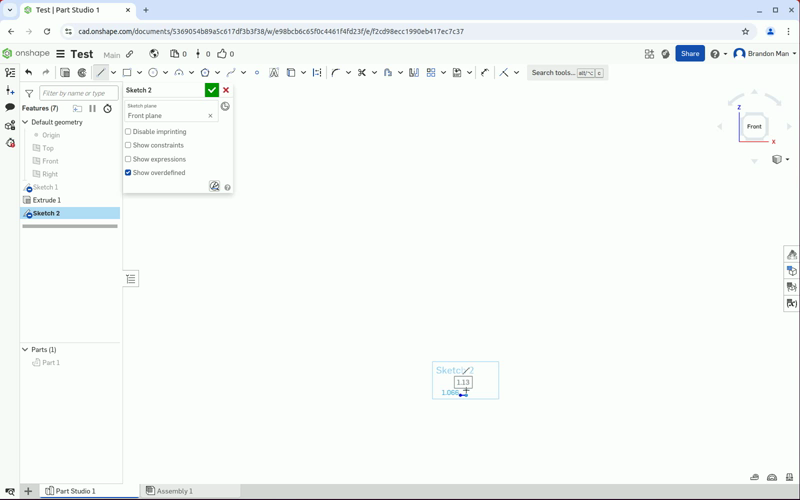
scroll(6)
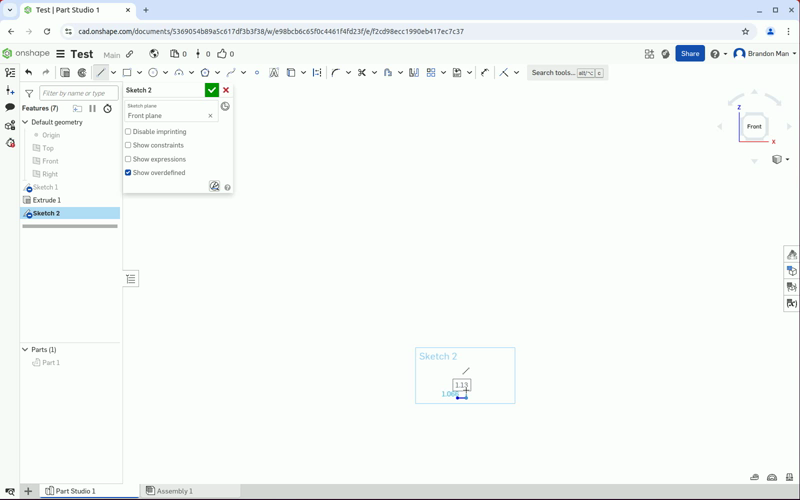
scroll(6)
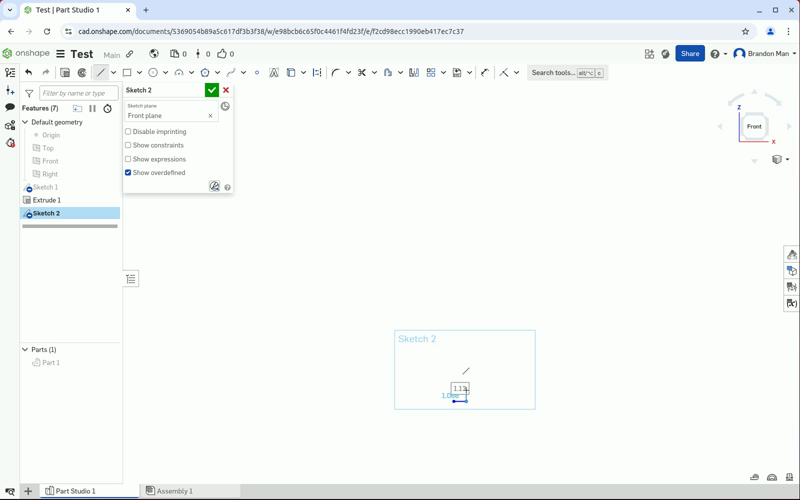
scroll(6)
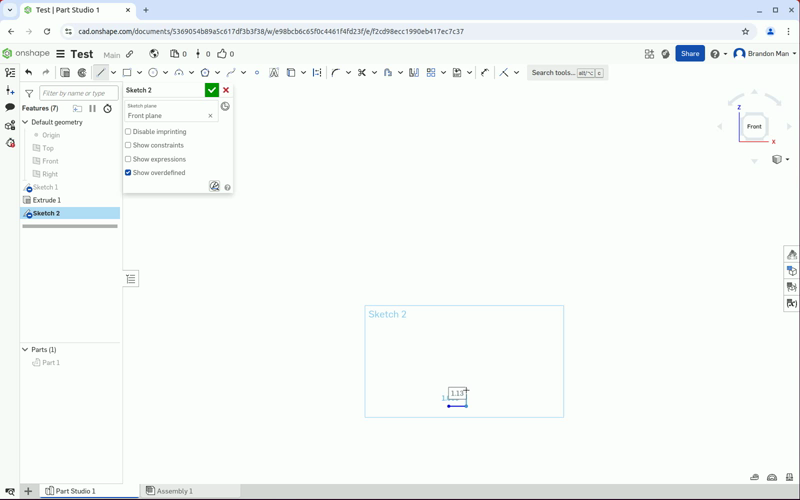
scroll(6)
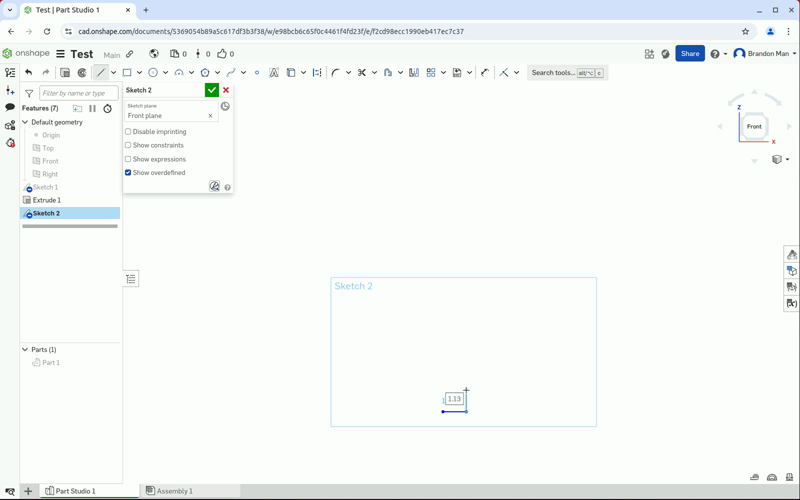
scroll(6)
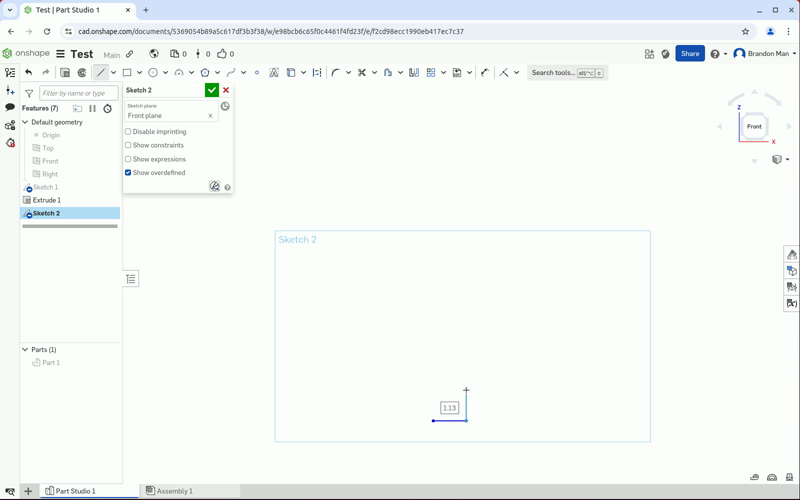
scroll(6)
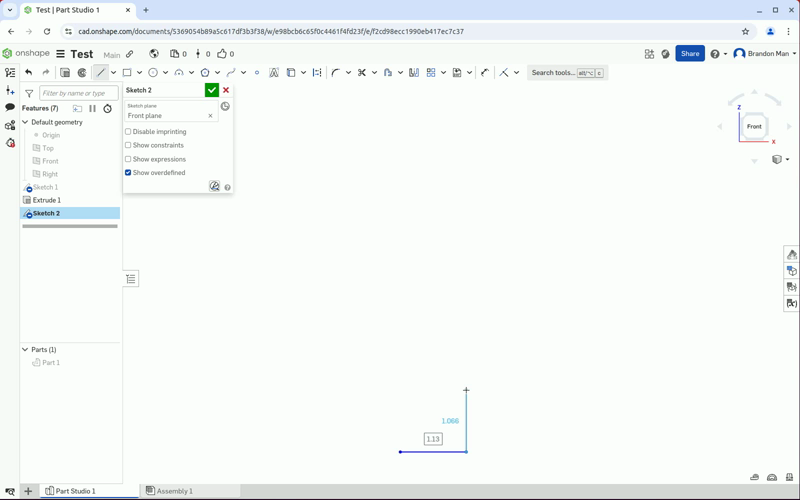
click(466, 389)
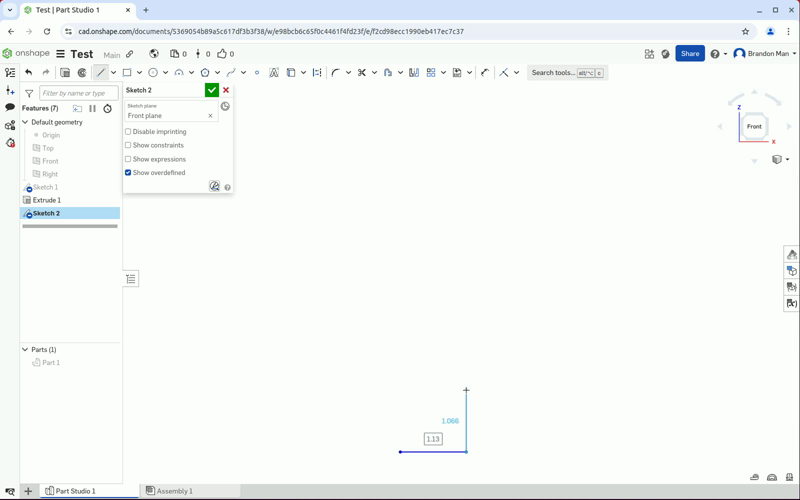
scroll(-6)
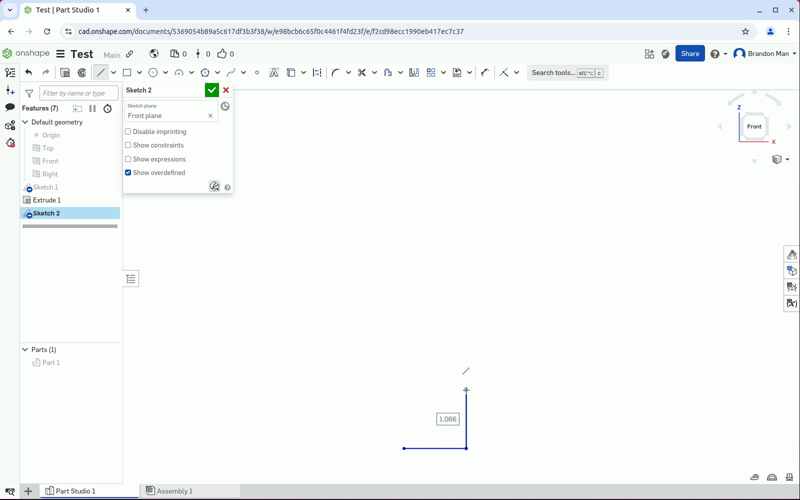
scroll(-6)
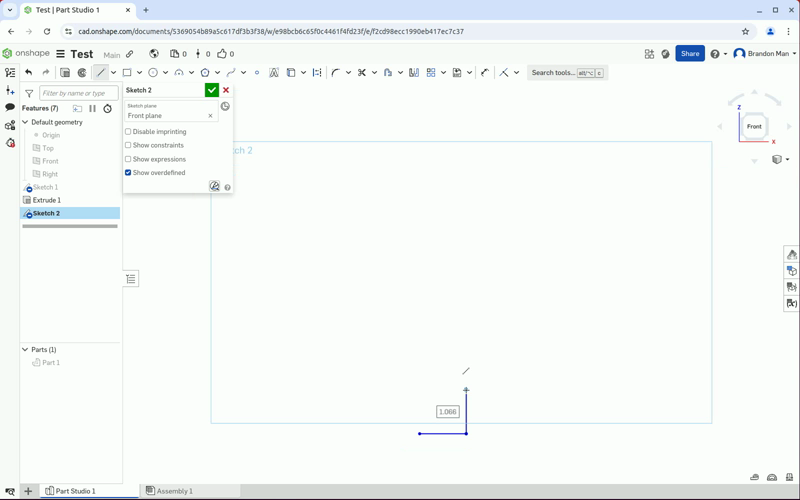
scroll(-6)
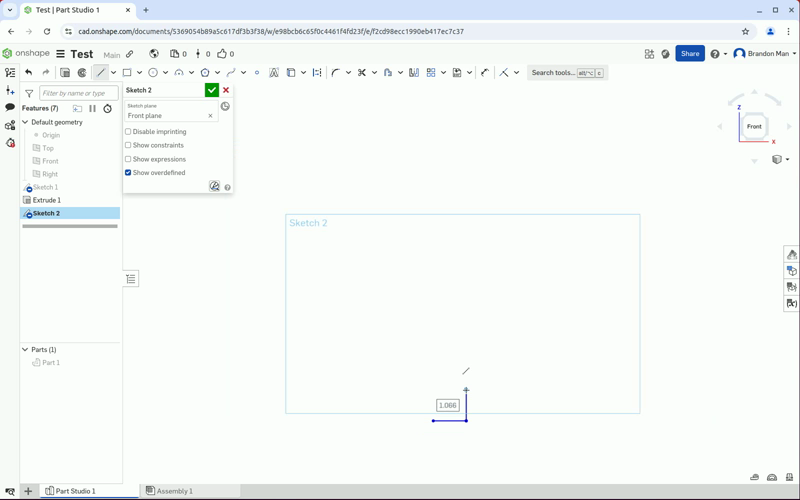
scroll(-6)
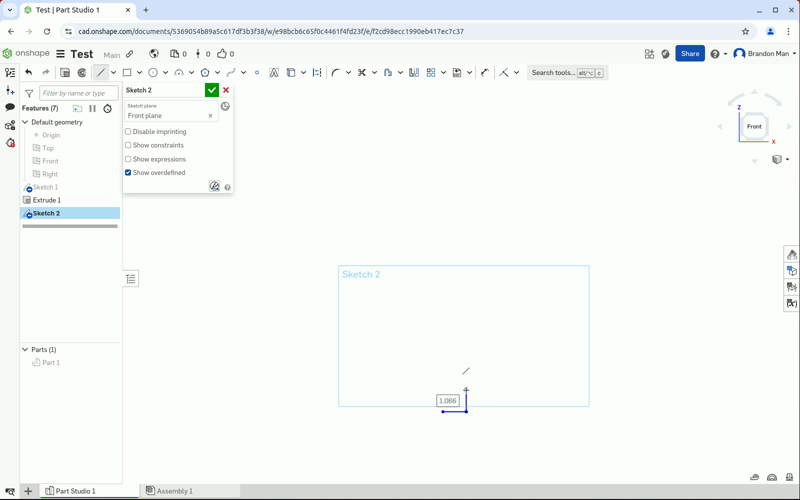
scroll(-6)
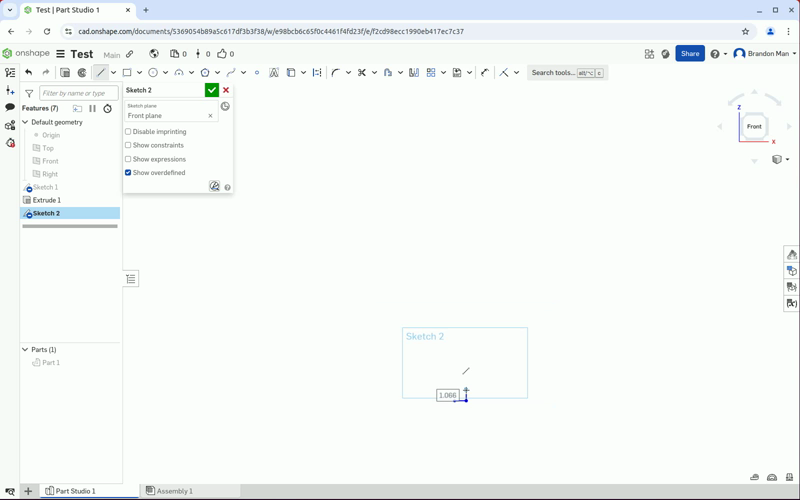
scroll(-6)
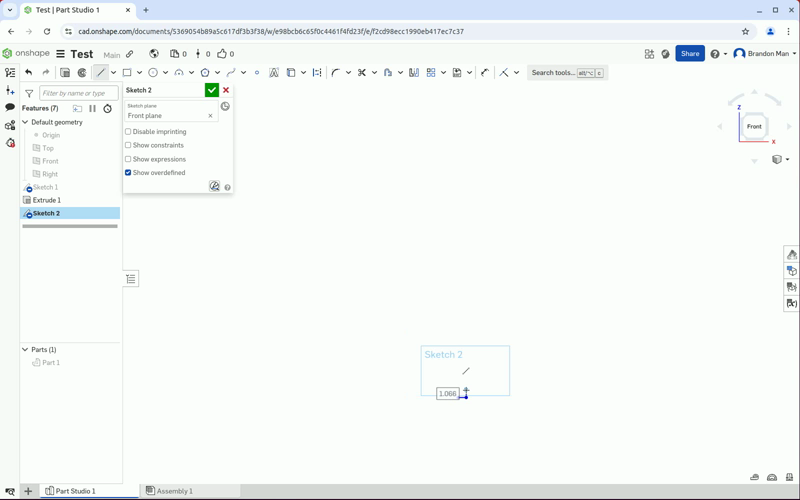
scroll(-6)
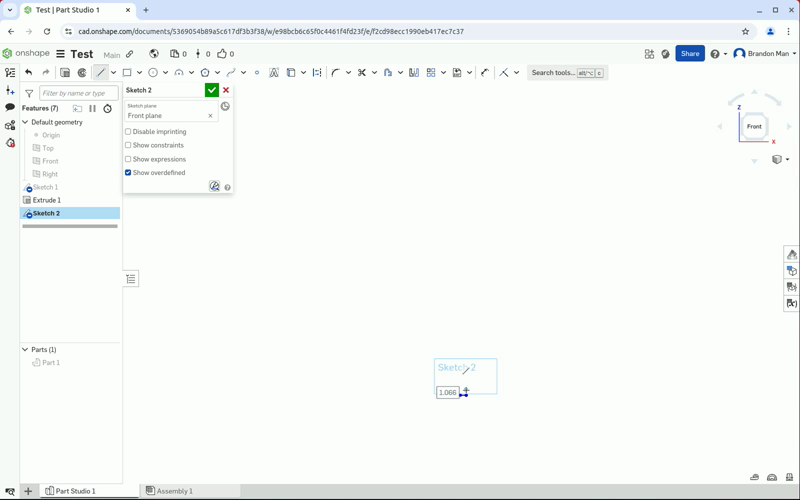
key_up(shift)
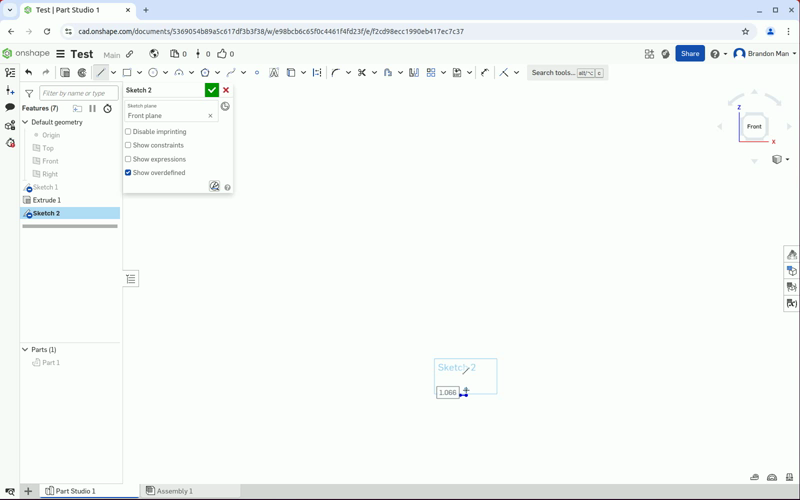
key_down(shift)
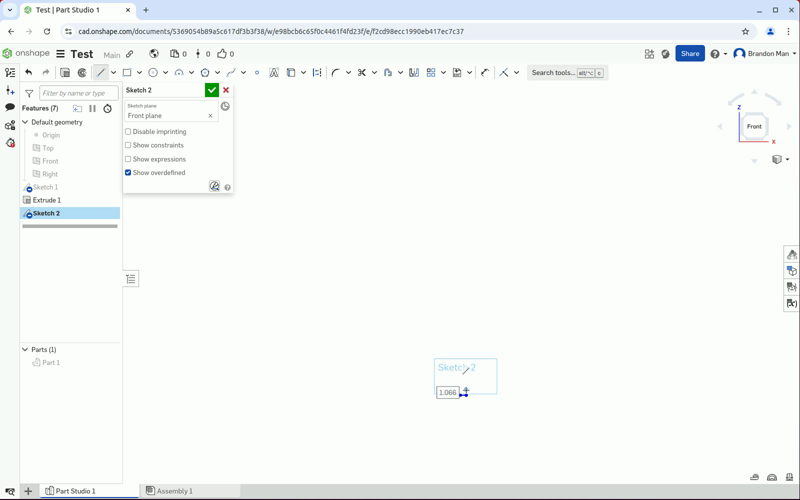
mouse_move(496, 389)
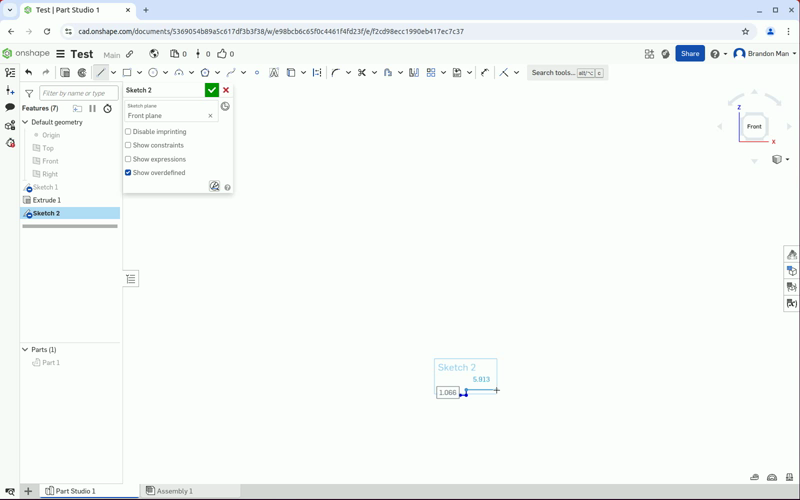
mouse_move(460, 389)
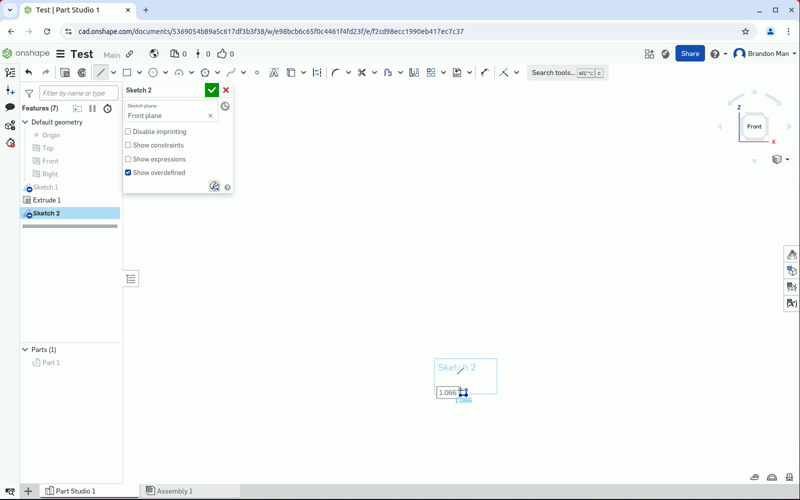
scroll(6)
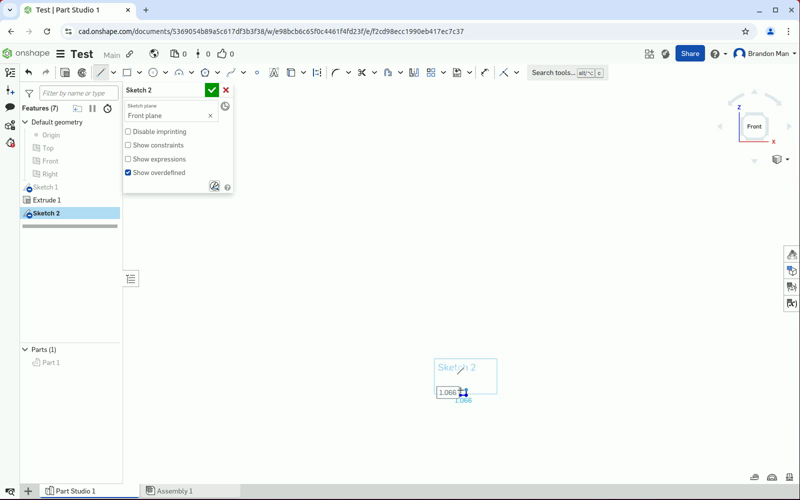
scroll(6)
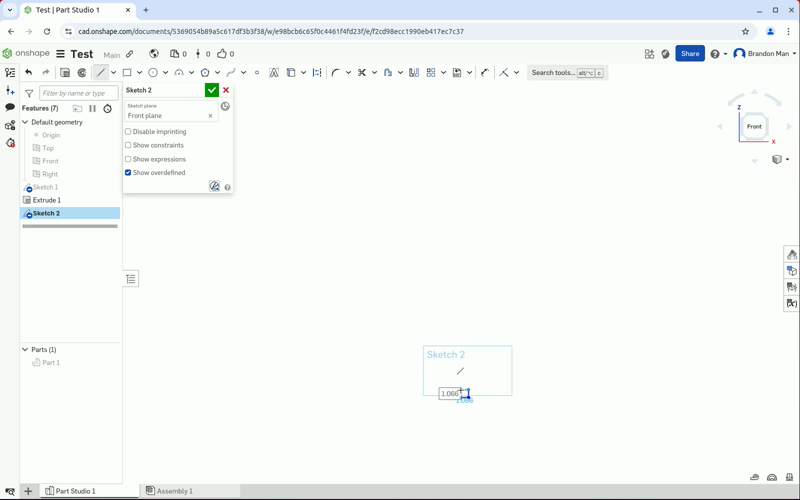
scroll(6)
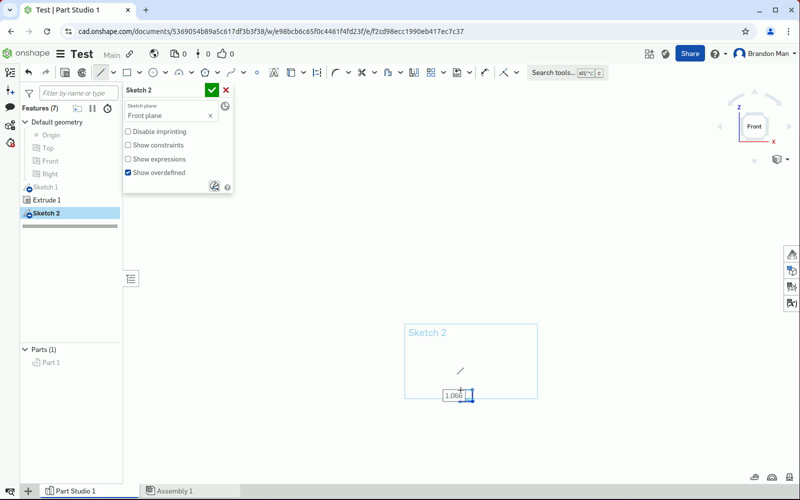
scroll(6)
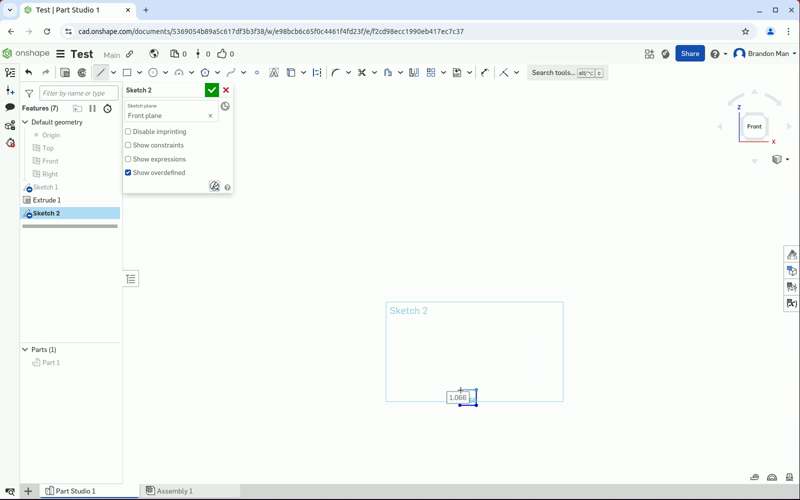
scroll(6)
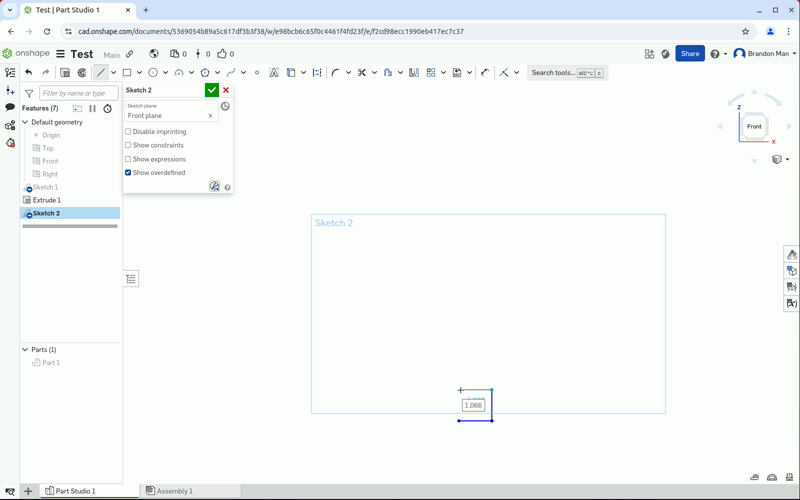
scroll(6)
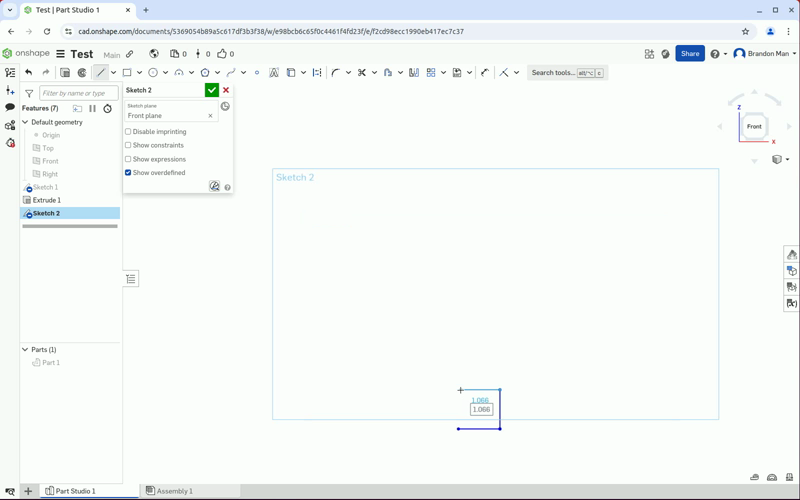
scroll(6)
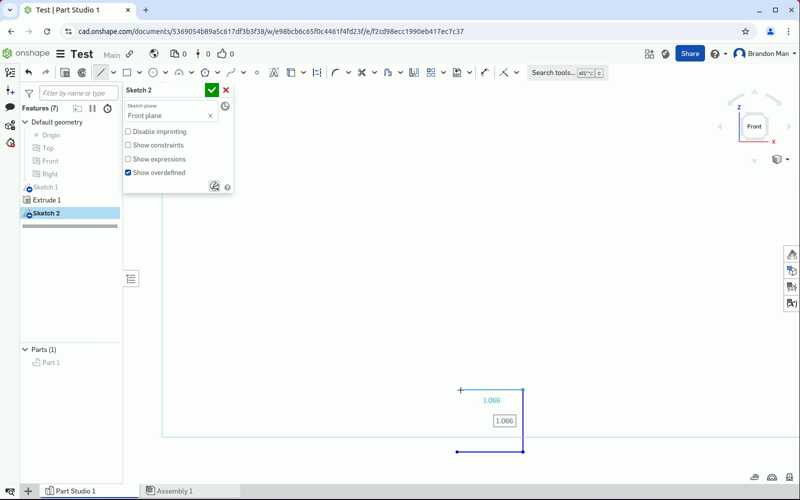
click(460, 389)
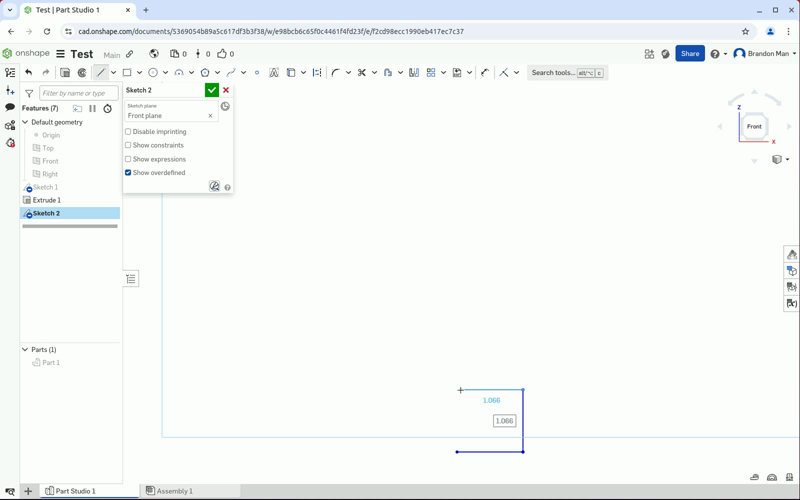
scroll(-6)
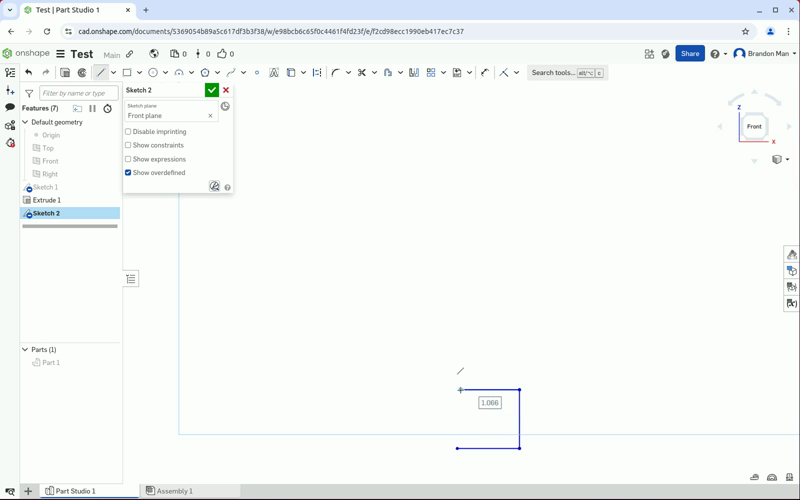
scroll(-6)
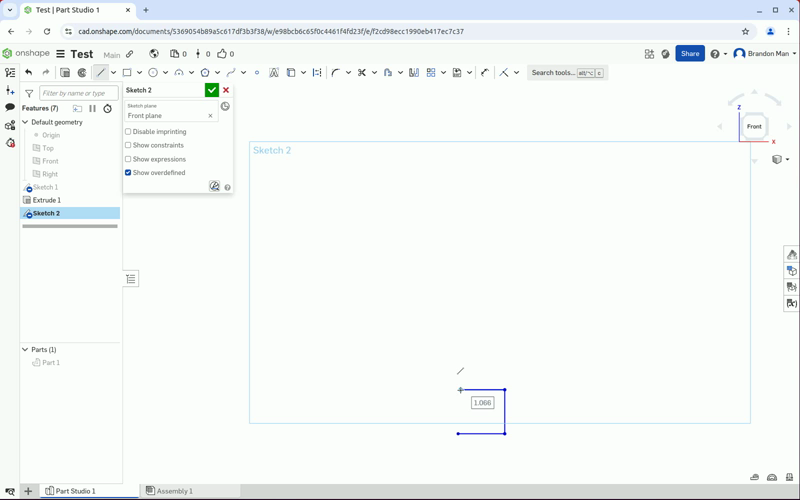
scroll(-6)
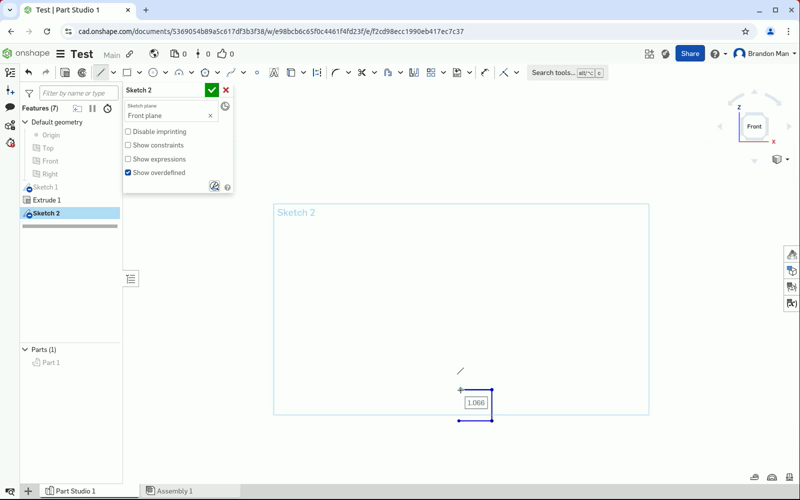
scroll(-6)
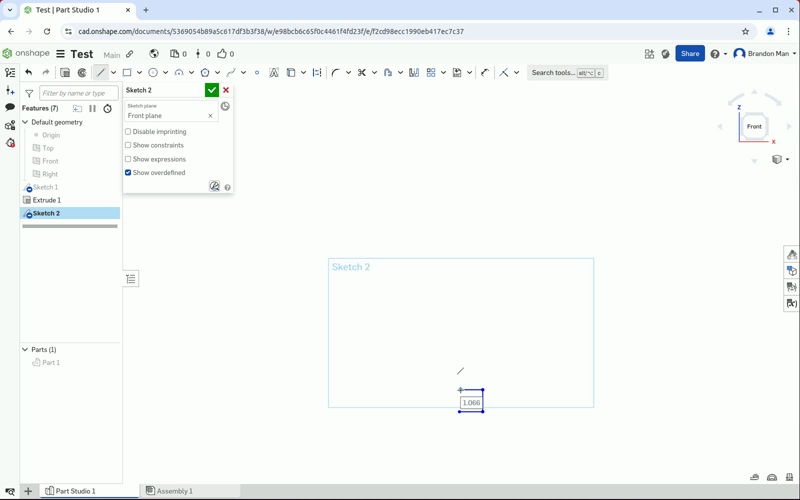
scroll(-6)
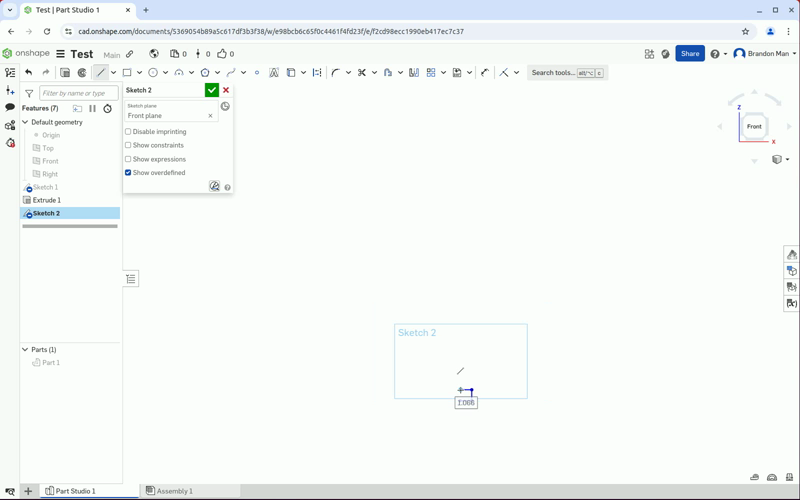
scroll(-6)
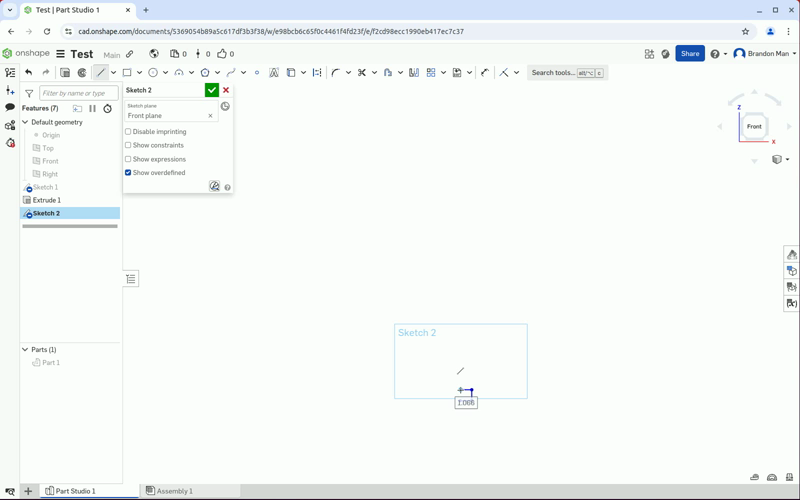
scroll(-6)
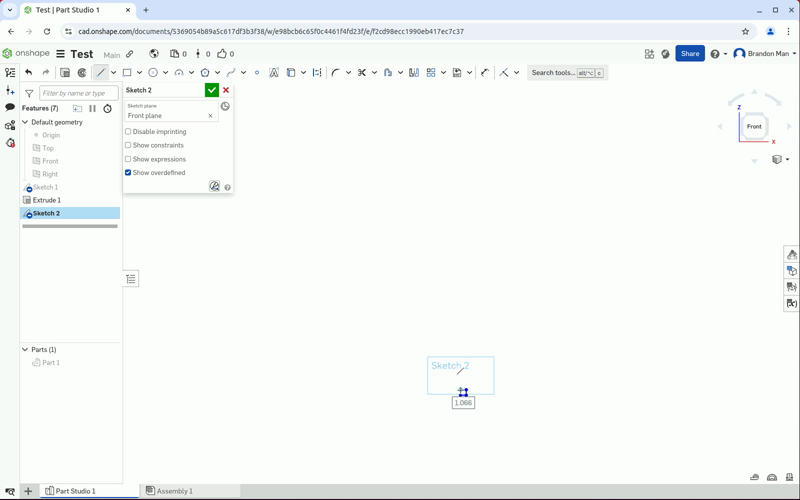
key_up(shift)
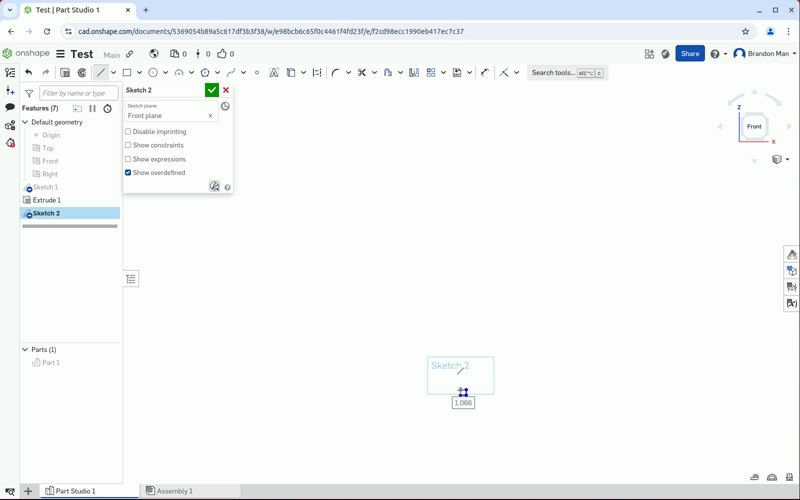
mouse_move(490, 389)
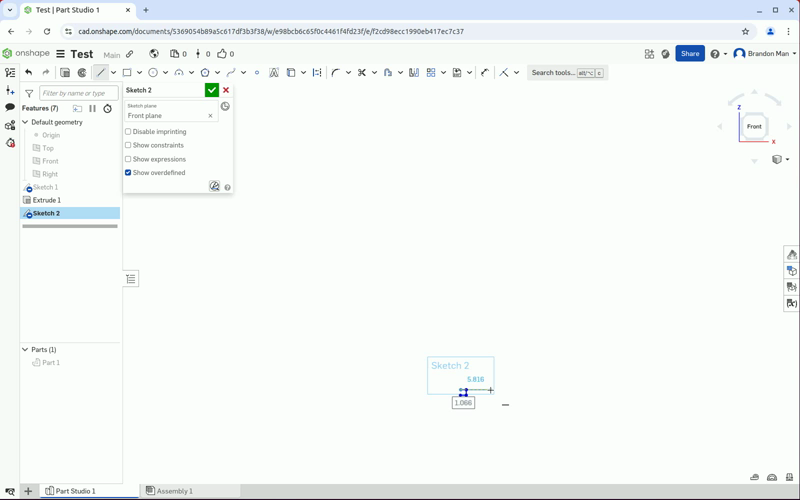
key_down(shift)
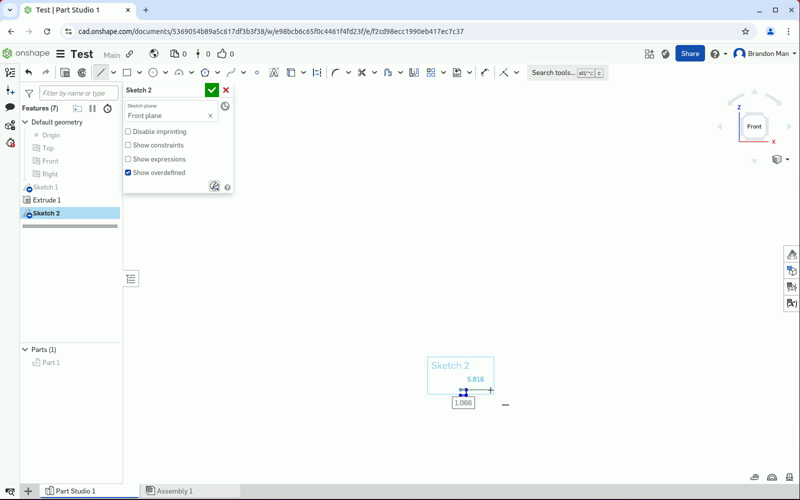
mouse_move(460, 395)
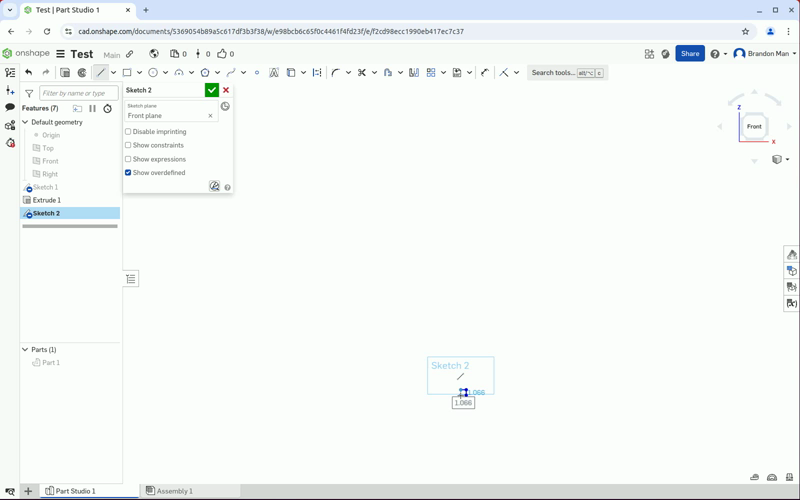
scroll(6)
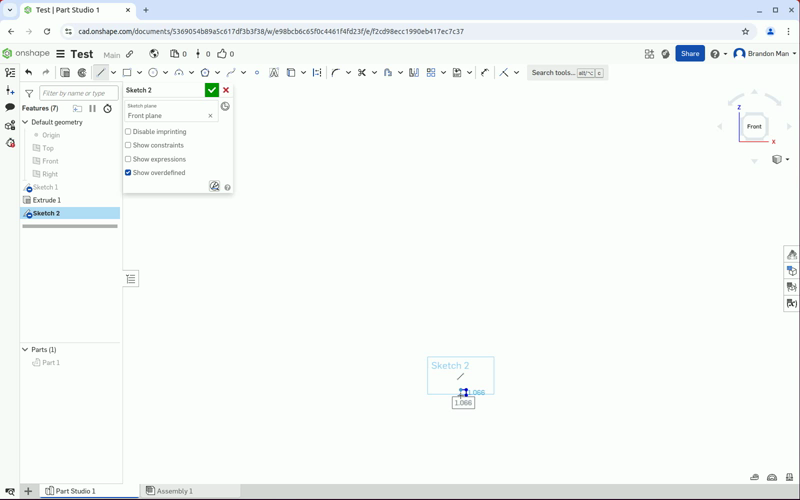
scroll(6)
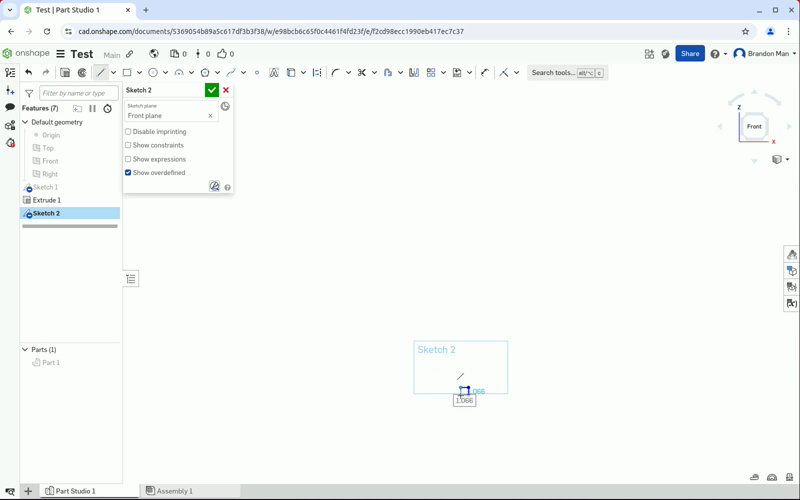
scroll(6)
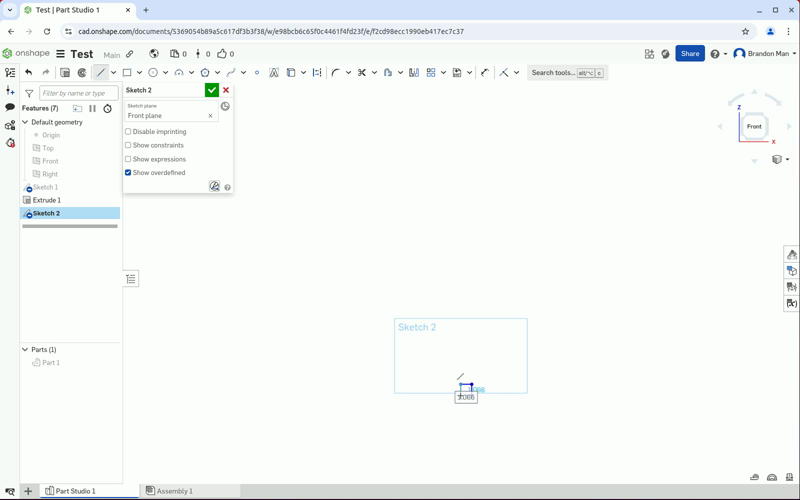
scroll(6)
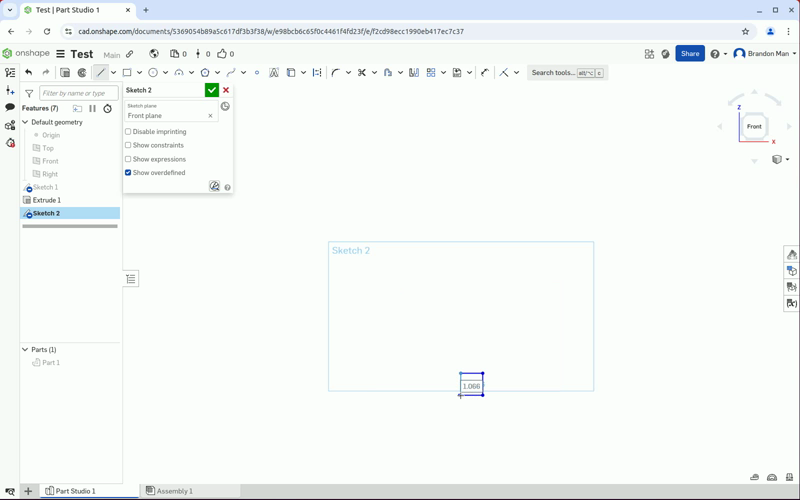
scroll(6)
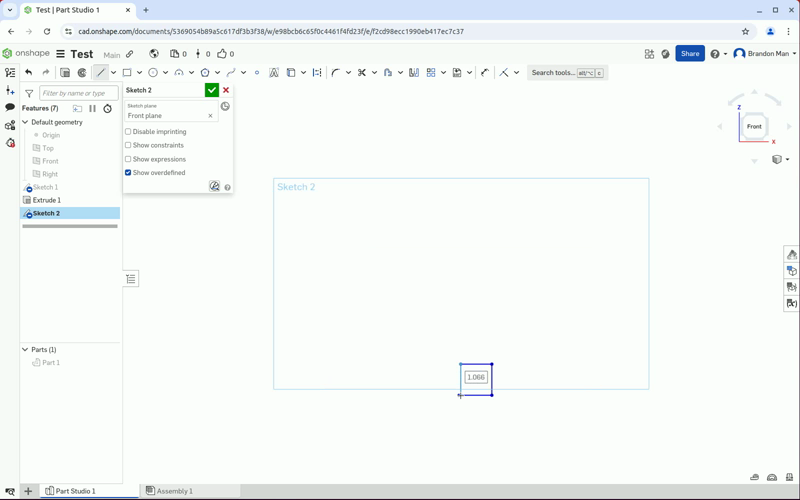
scroll(6)
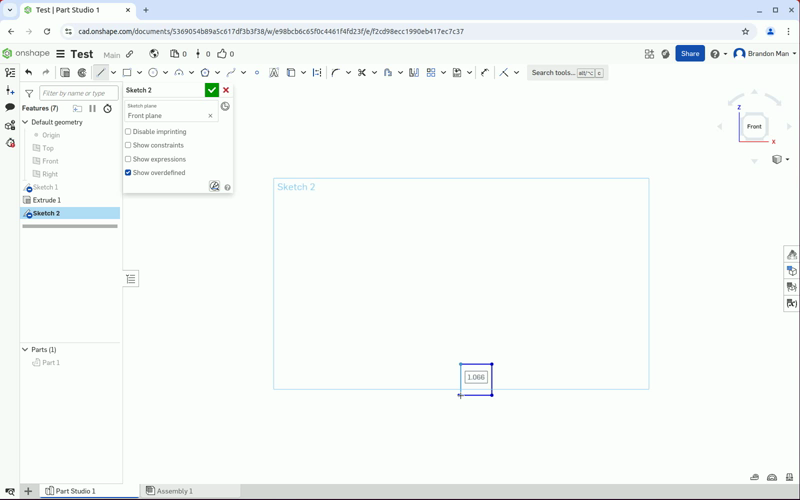
scroll(6)
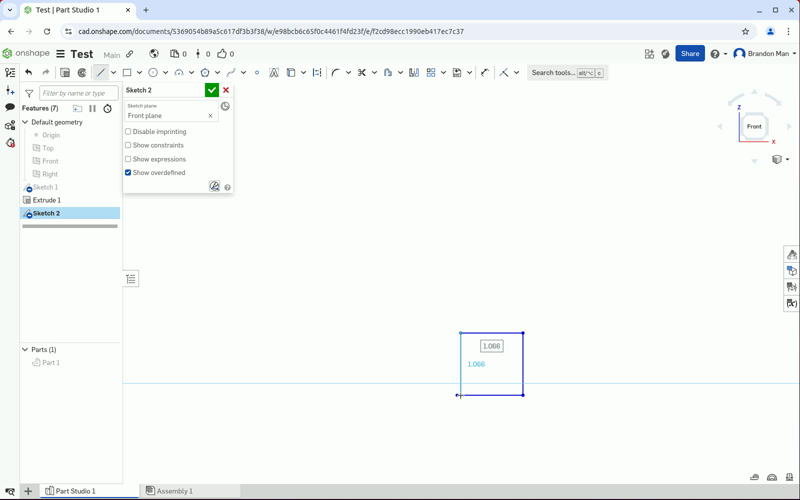
key_up(shift)
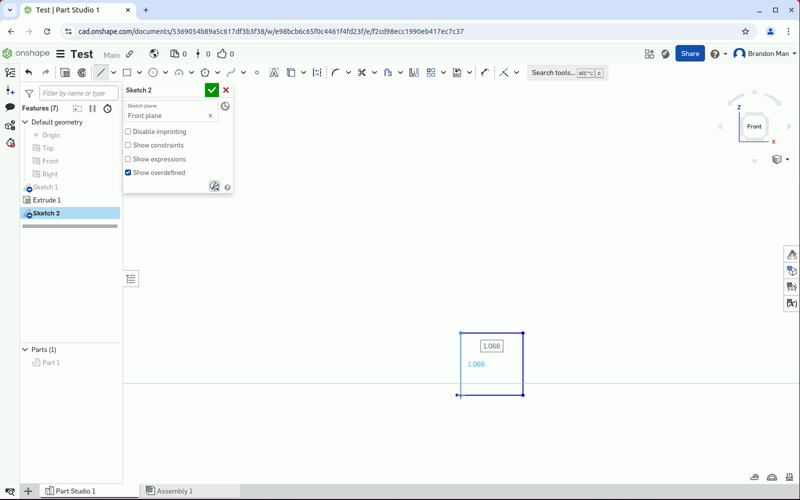
click(460, 395)
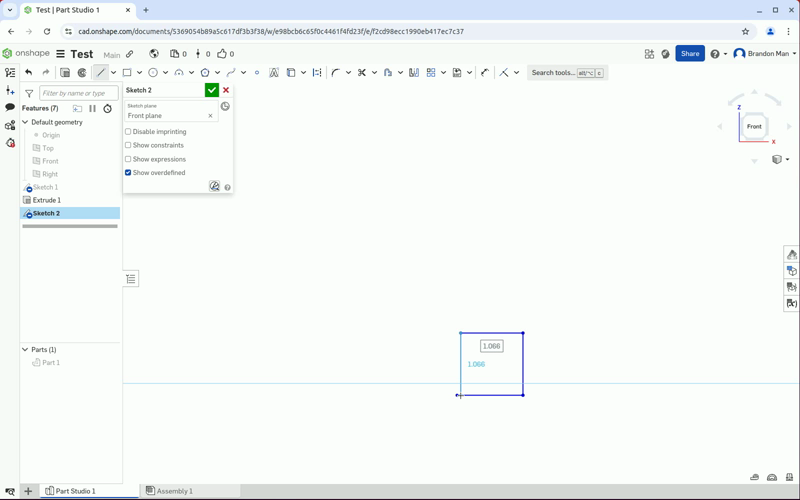
scroll(-6)
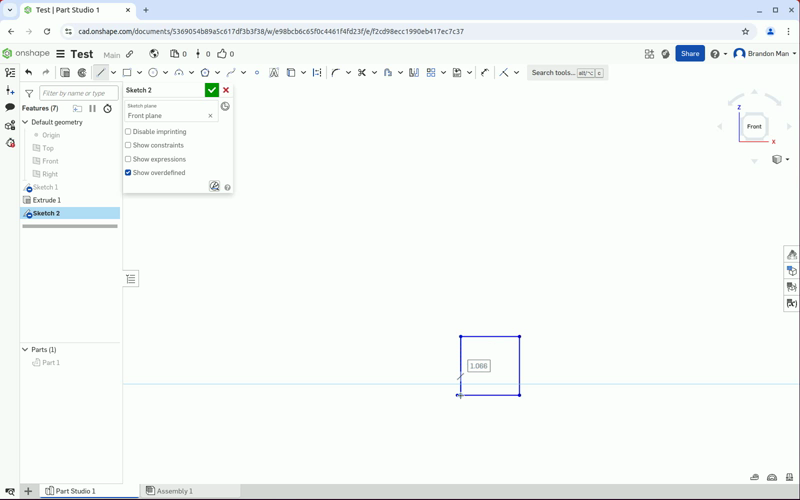
scroll(-6)
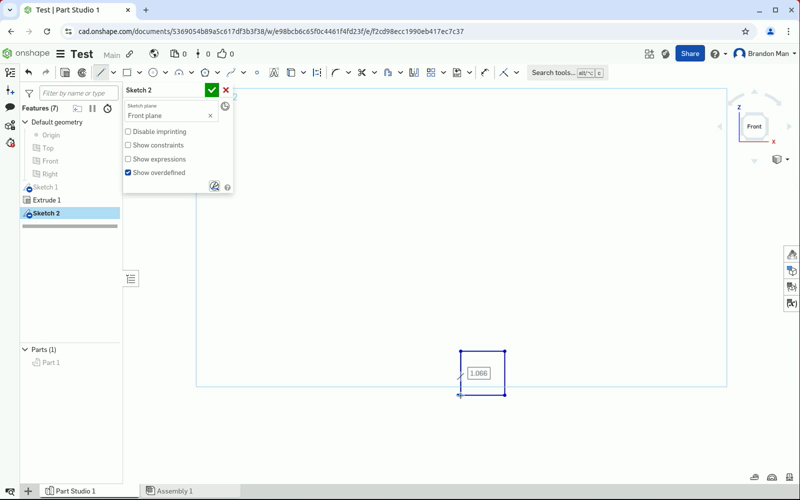
scroll(-6)
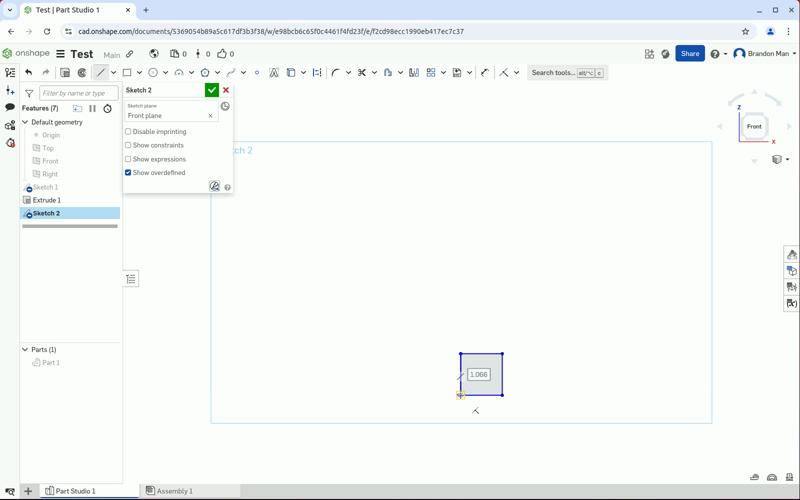
scroll(-6)
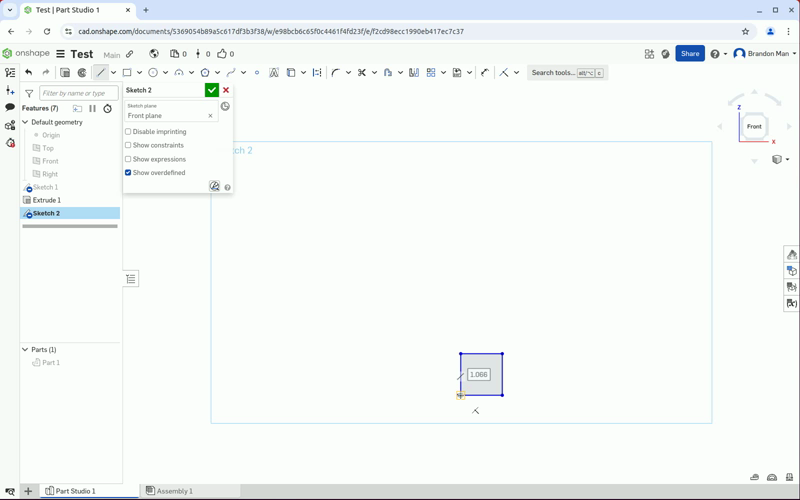
scroll(-6)
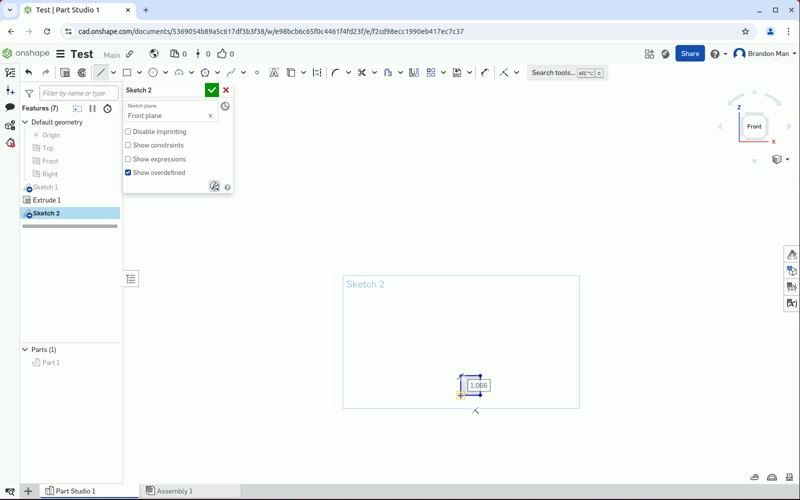
scroll(-6)
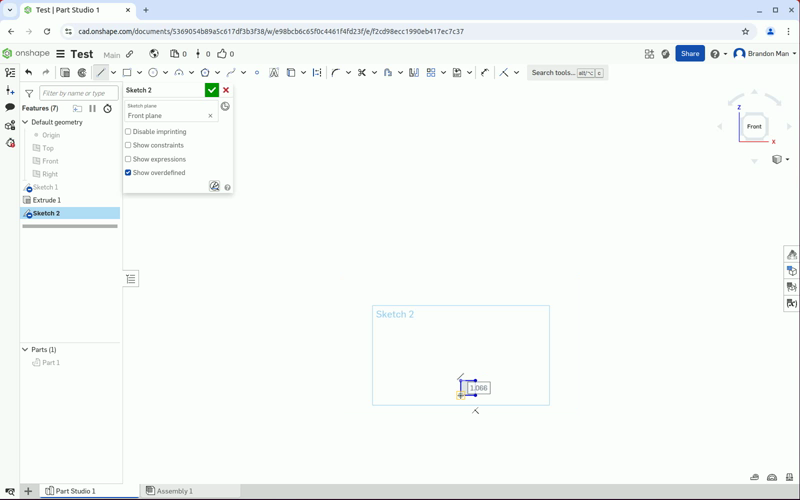
scroll(-6)
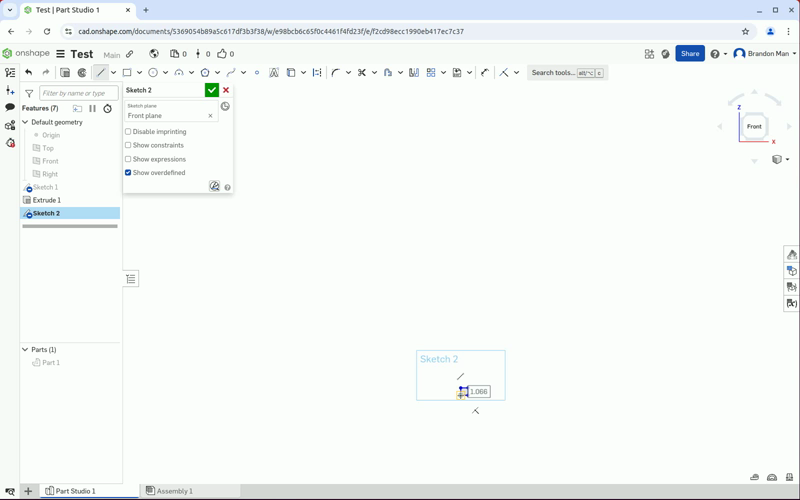
key(esc)
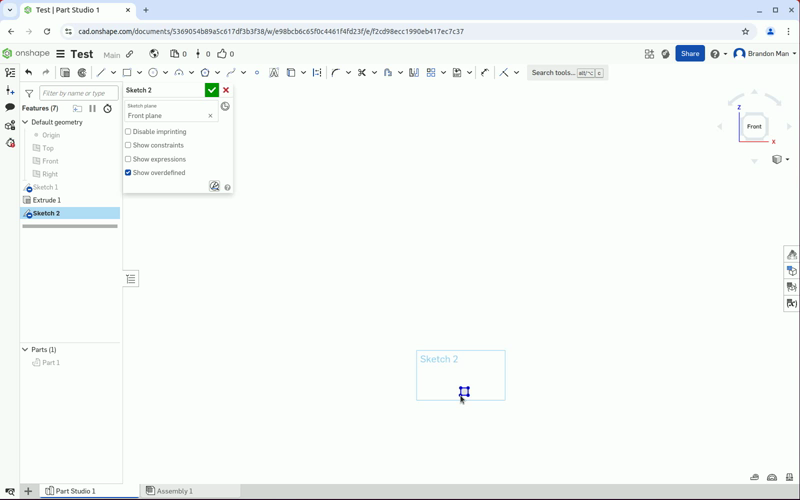
mouse_move(461, 392)
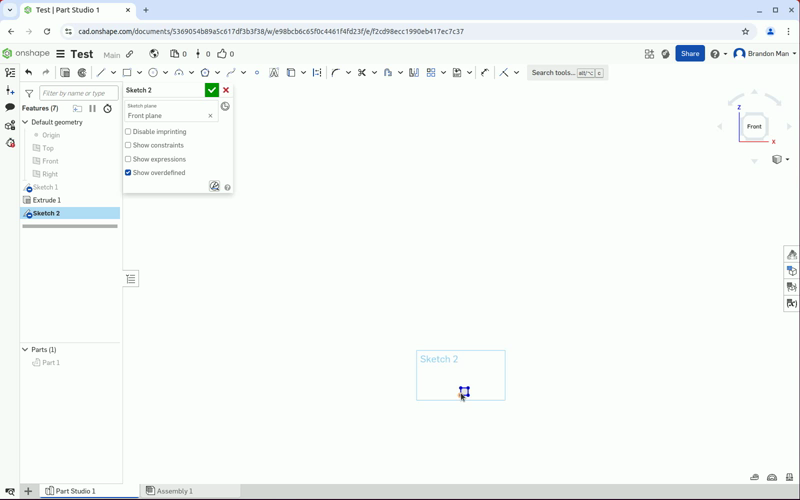
scroll(6)
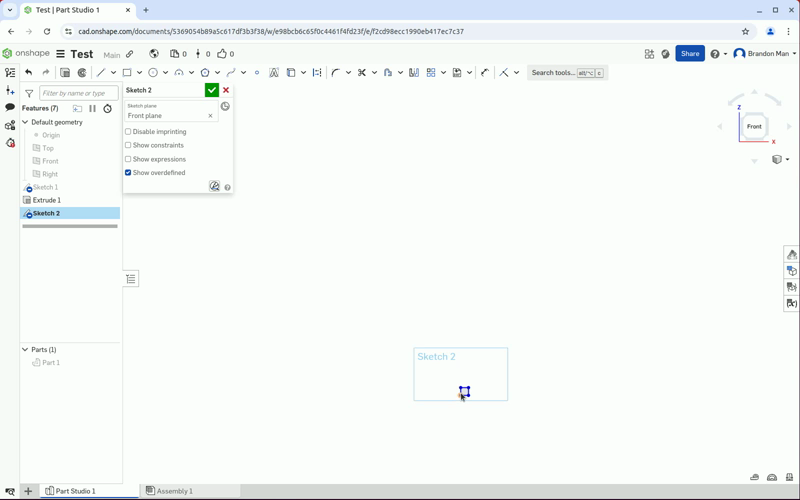
scroll(6)
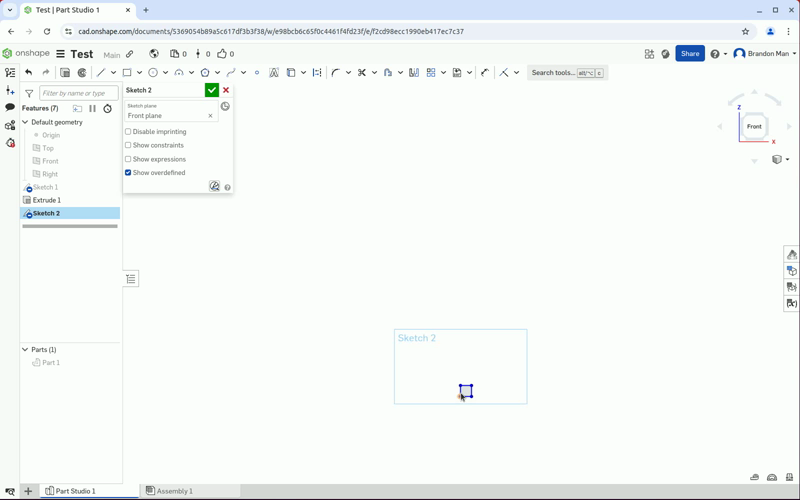
scroll(6)
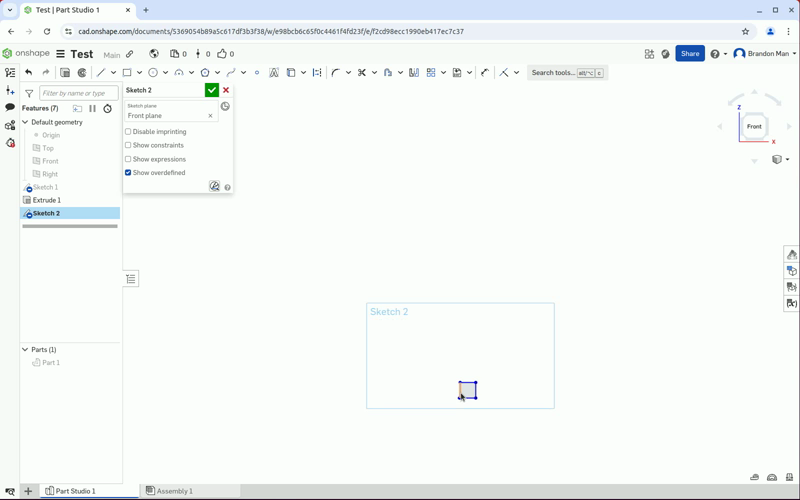
scroll(6)
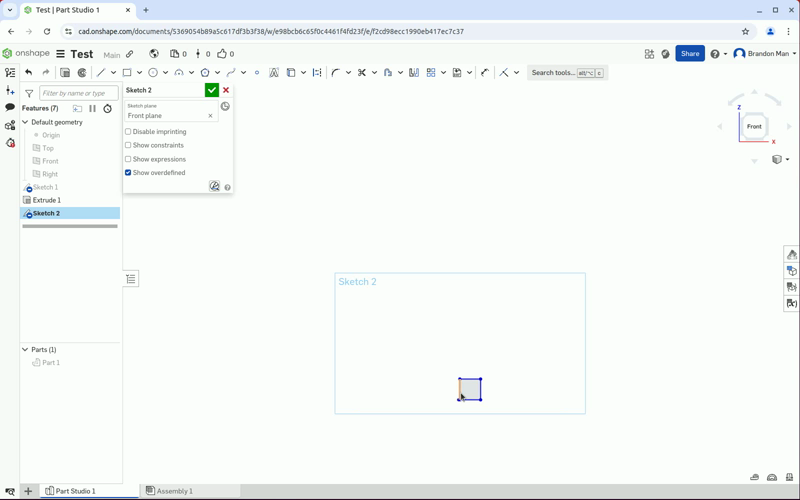
scroll(6)
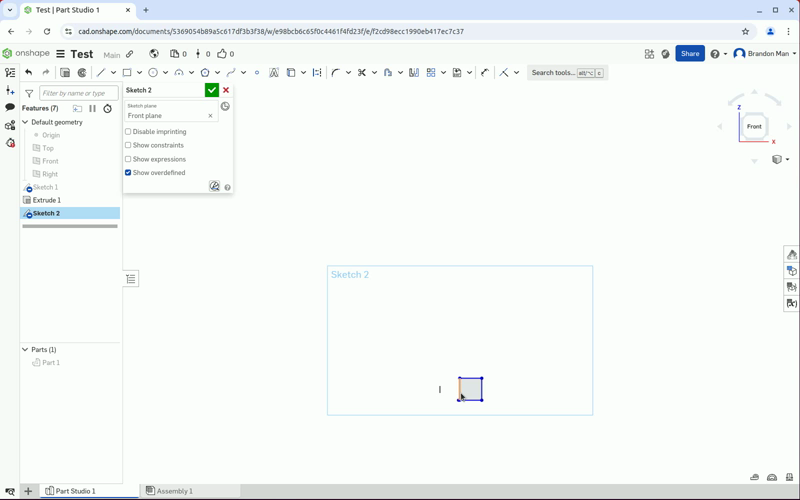
scroll(6)
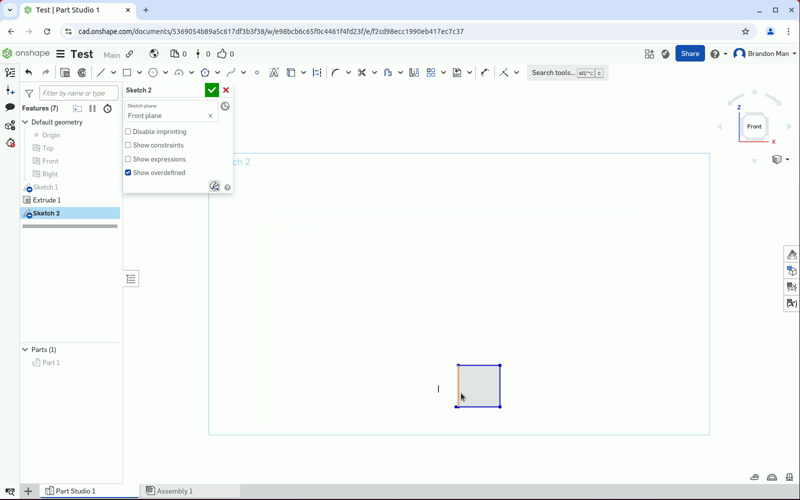
scroll(6)
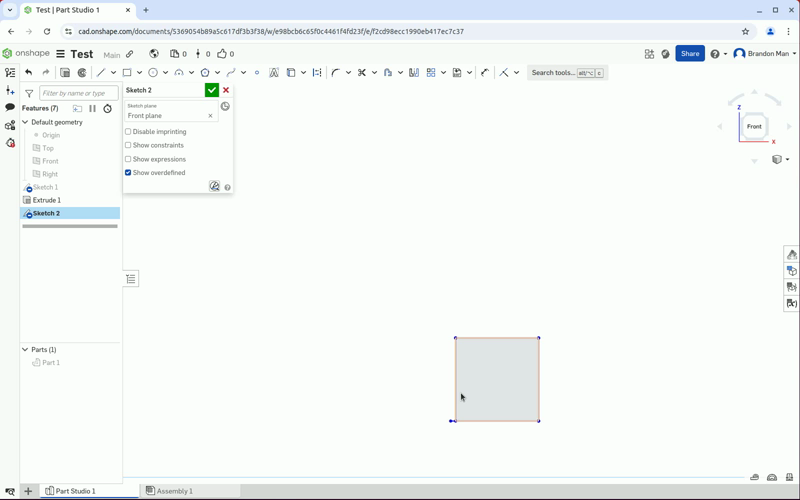
click(461, 392)
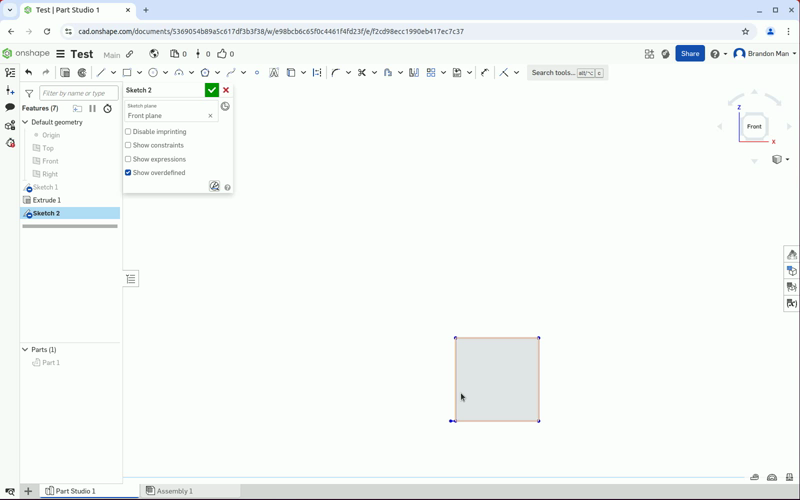
scroll(-6)
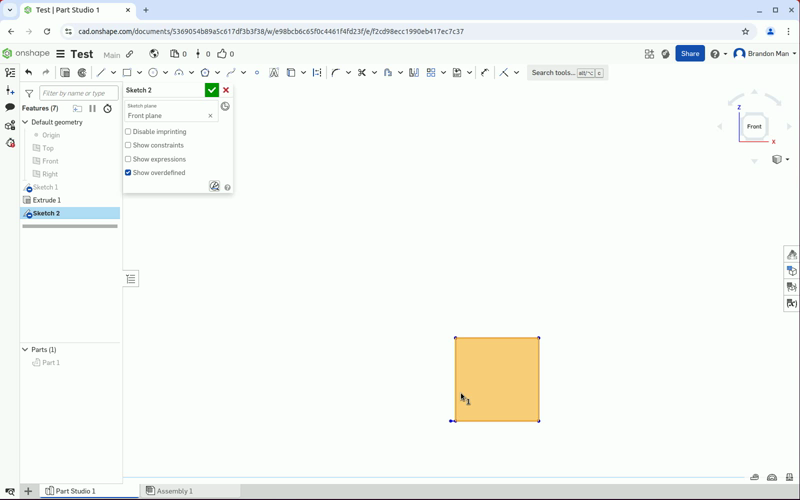
scroll(-6)
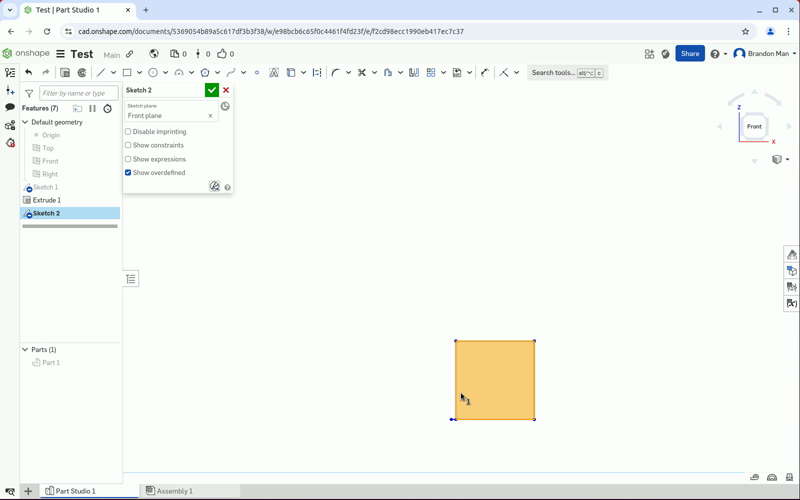
scroll(-6)
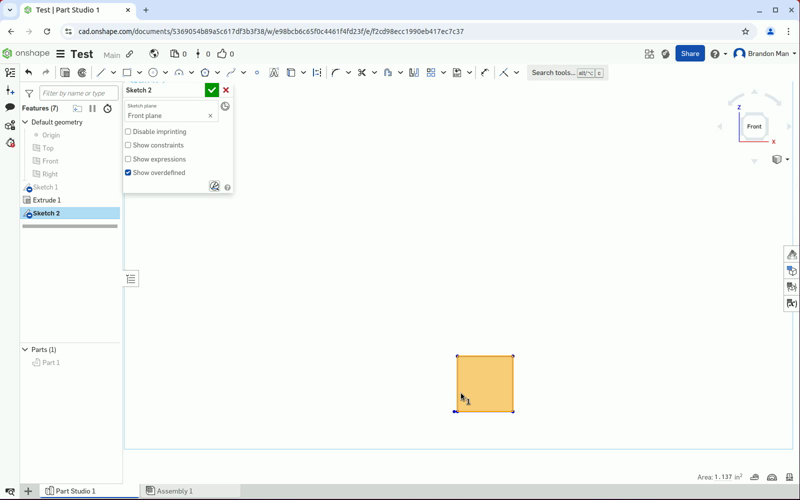
scroll(-6)
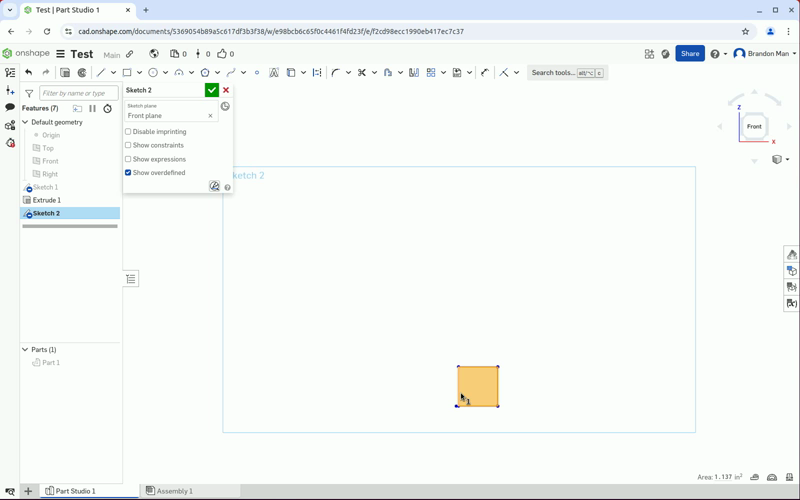
scroll(-6)
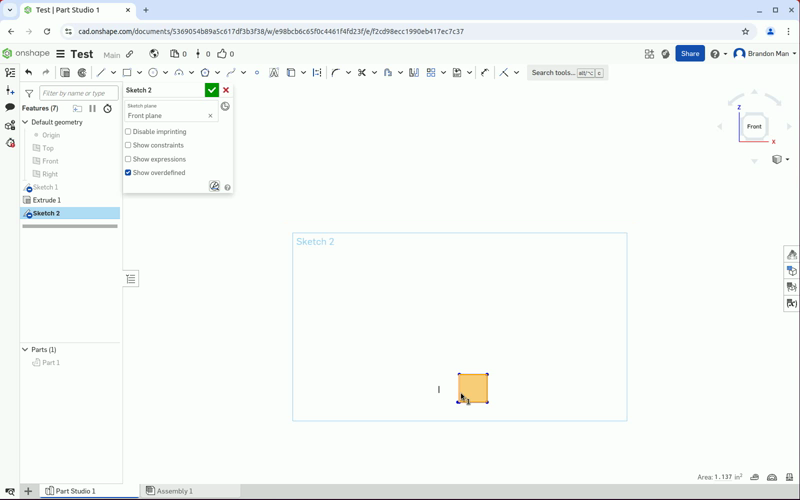
scroll(-6)
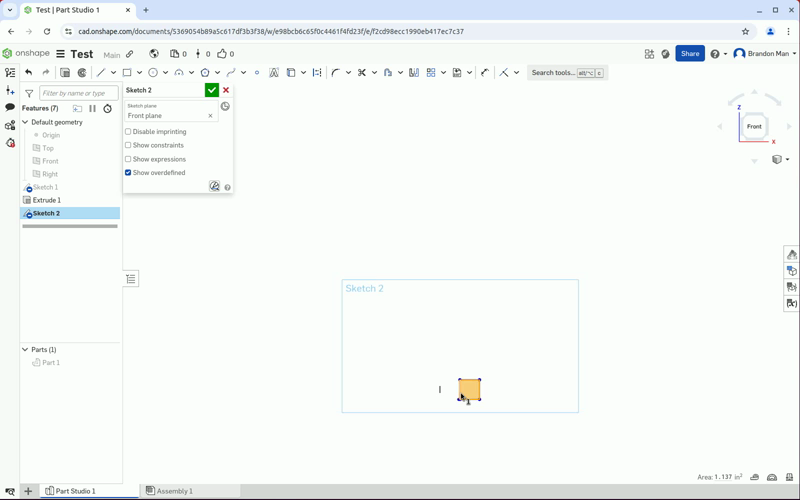
scroll(-6)
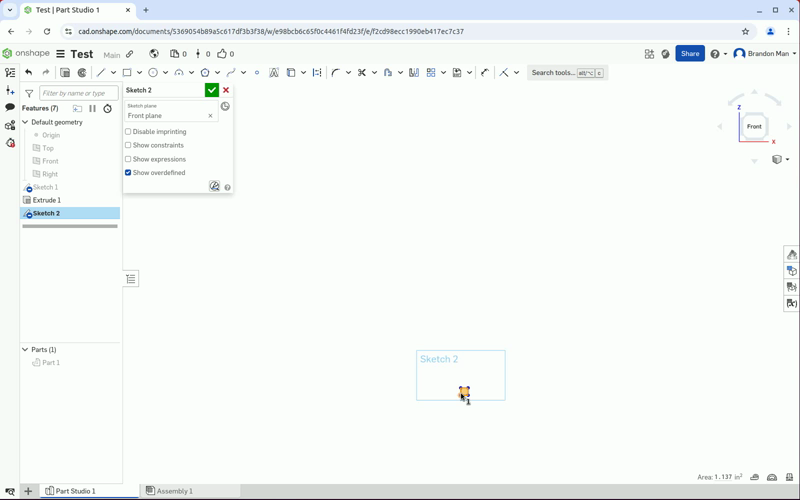
mouse_move(73, 352)
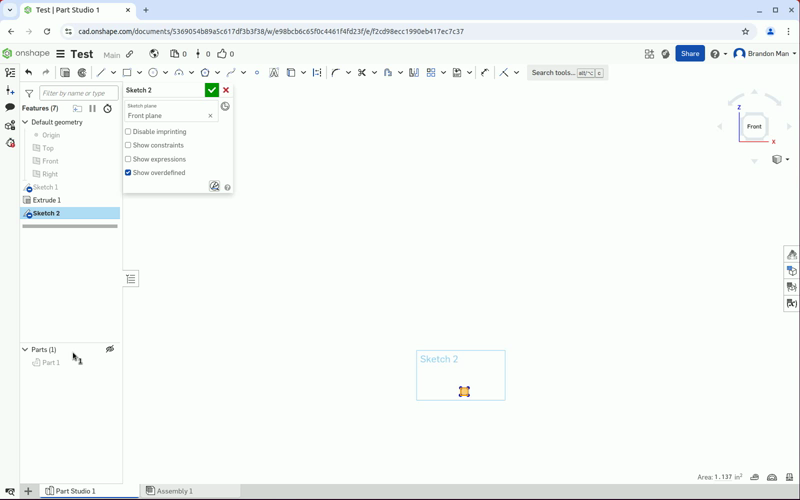
key(shift+y)
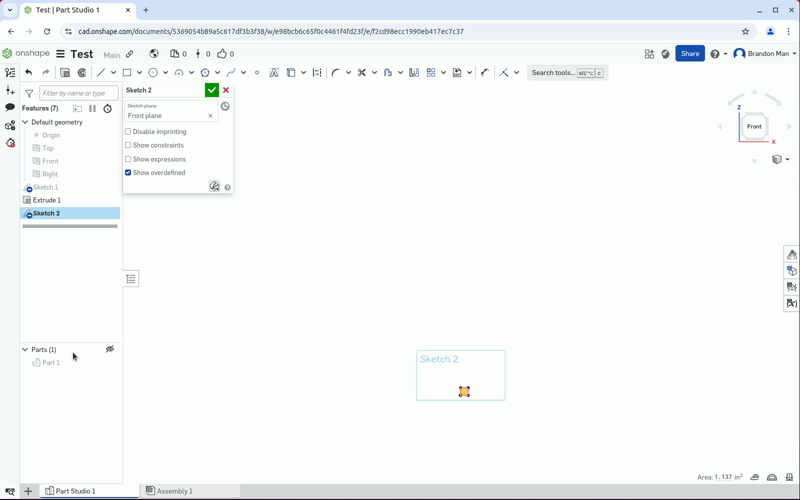
key(shift+e)
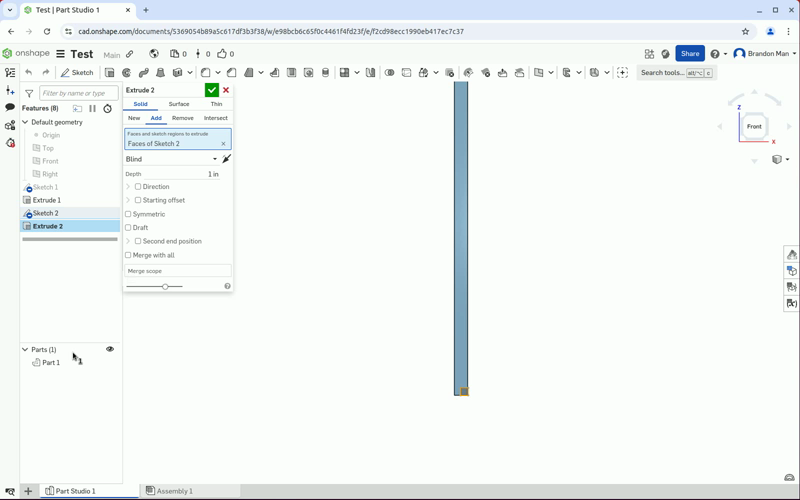
mouse_move(143, 106)
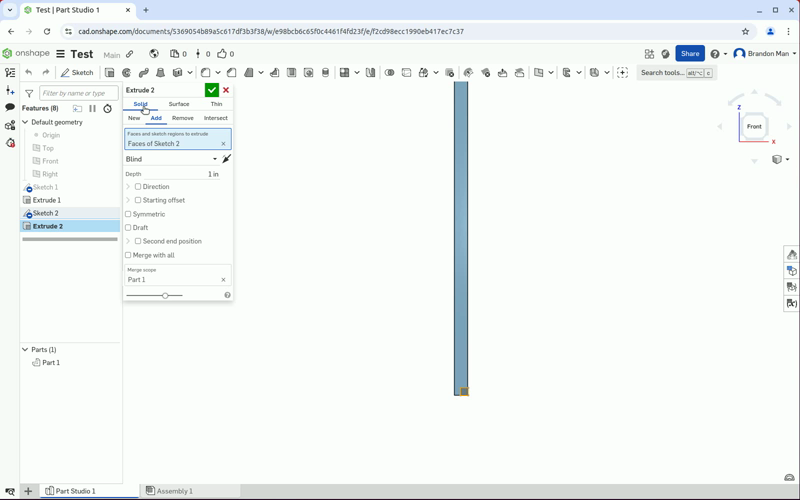
click(143, 106)
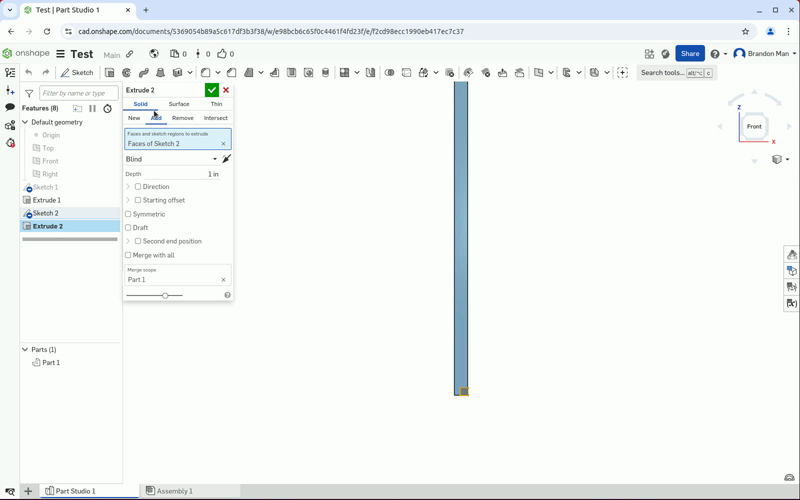
mouse_move(186, 120)
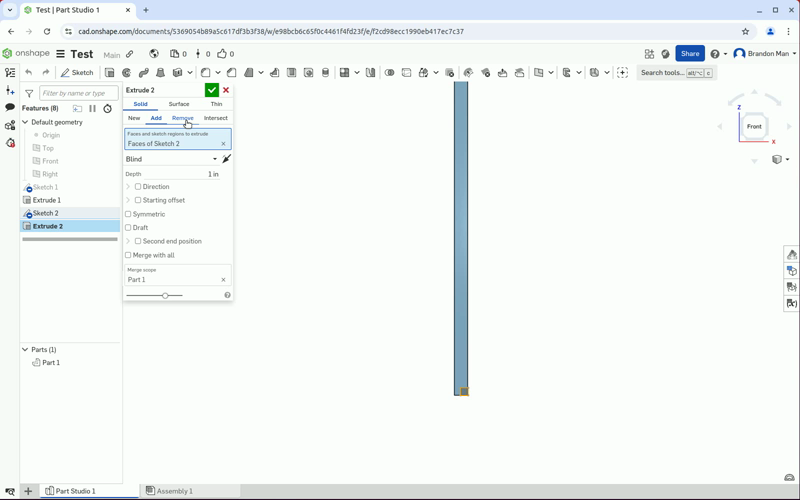
click(186, 120)
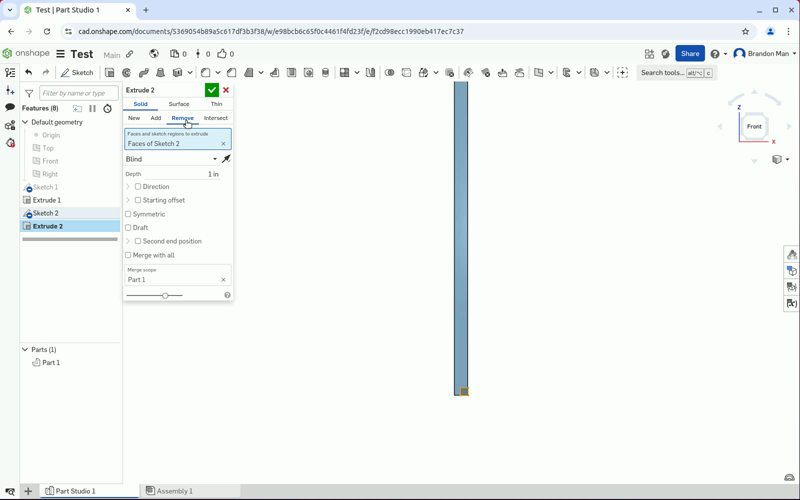
key(tab, 4)
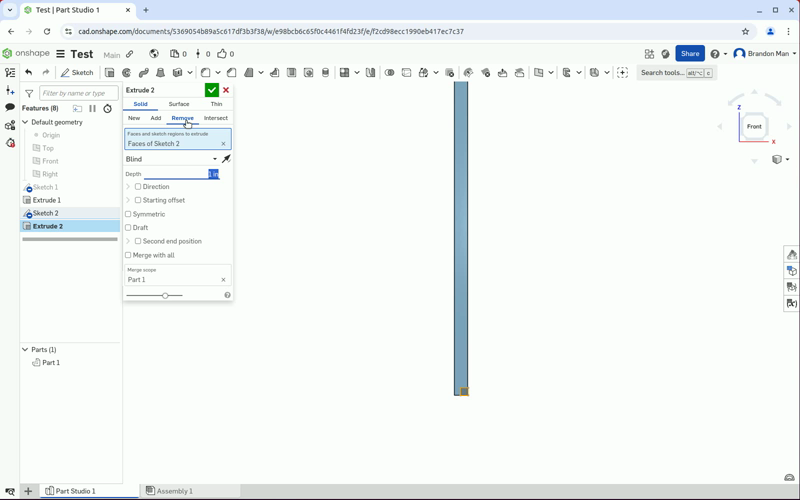
text(-42.846)
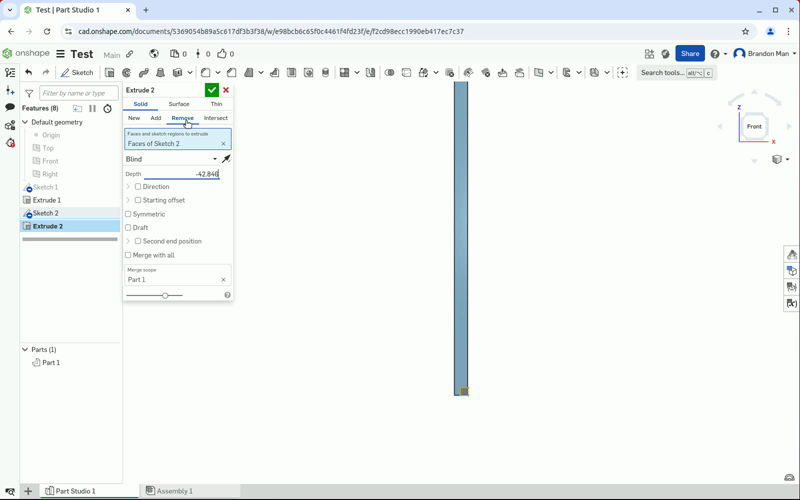
key(tab, 3)
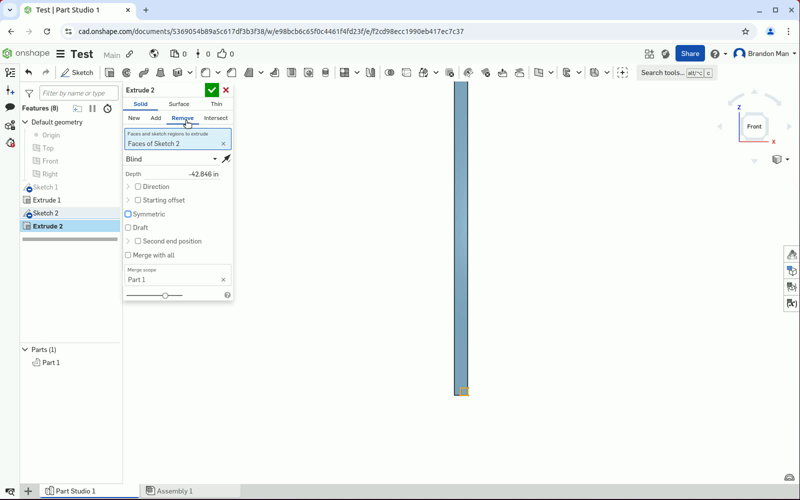
key(space)
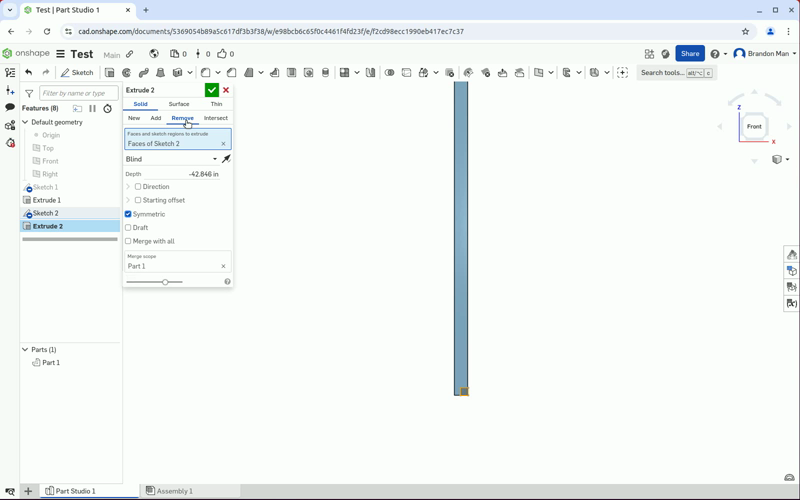
key(tab, 2)
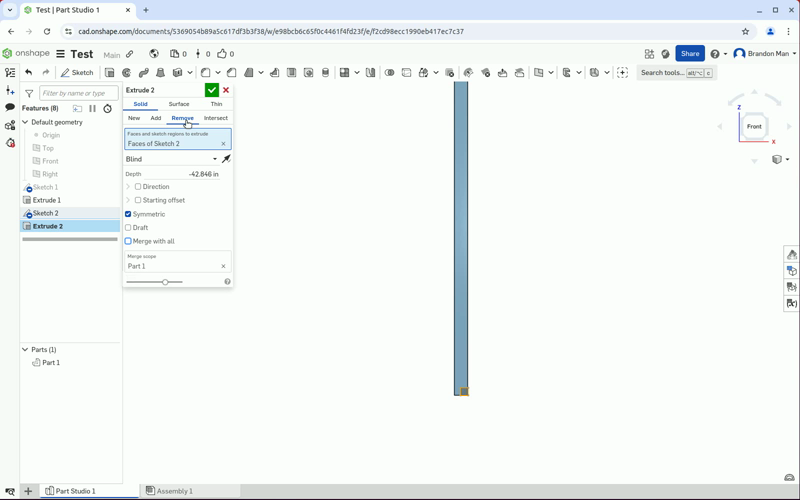
key(space)
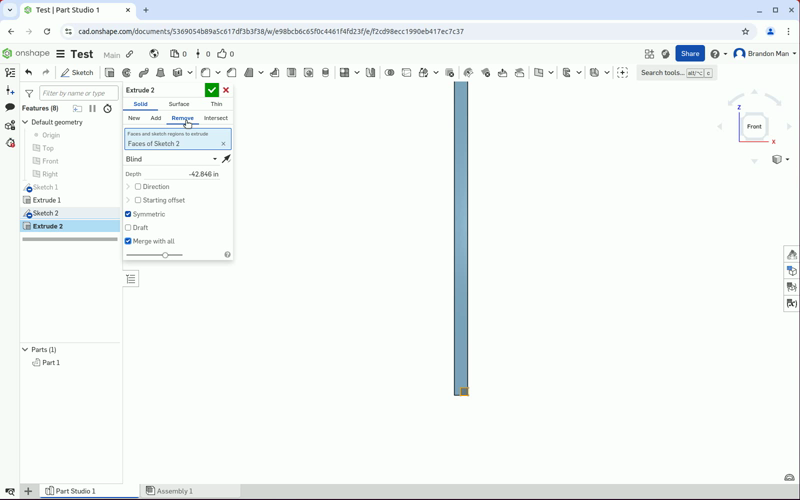
key(enter)
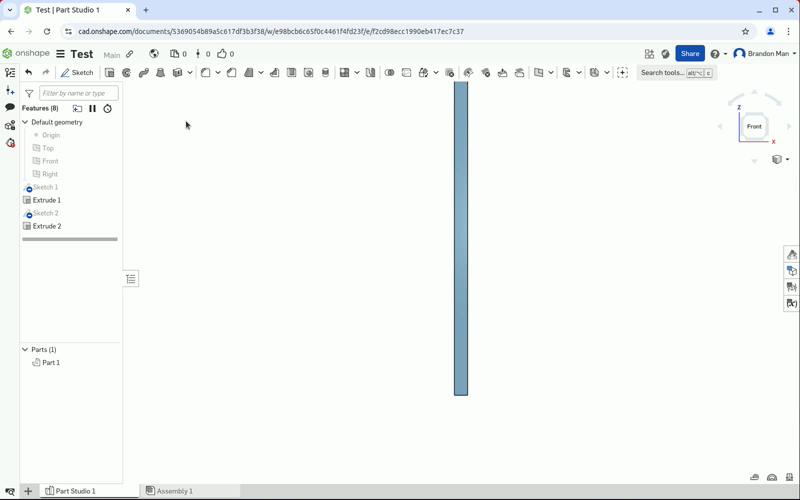
key(shift+h)
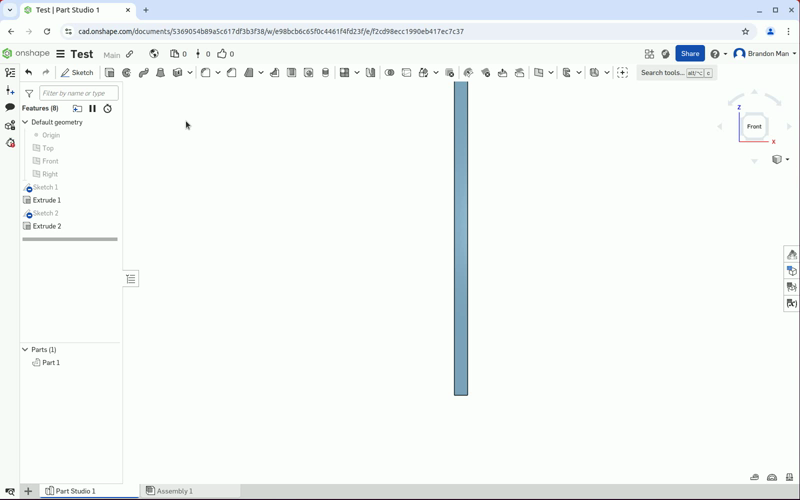
key(shift+h)
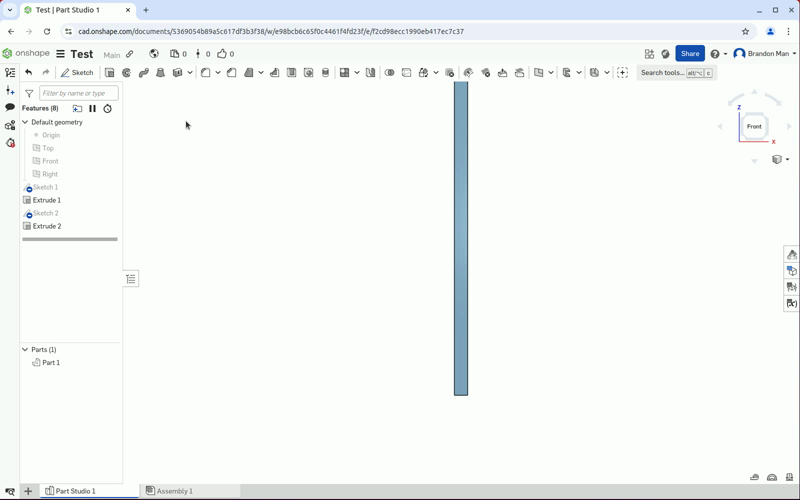
mouse_move(73, 189)
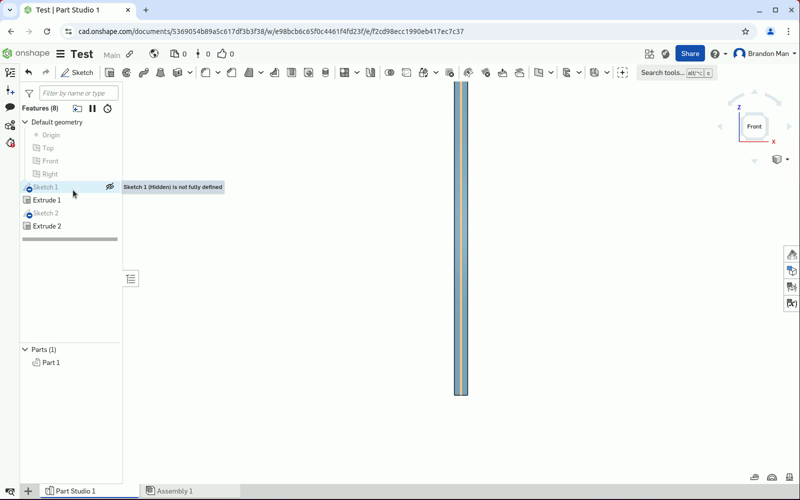
click(73, 189)
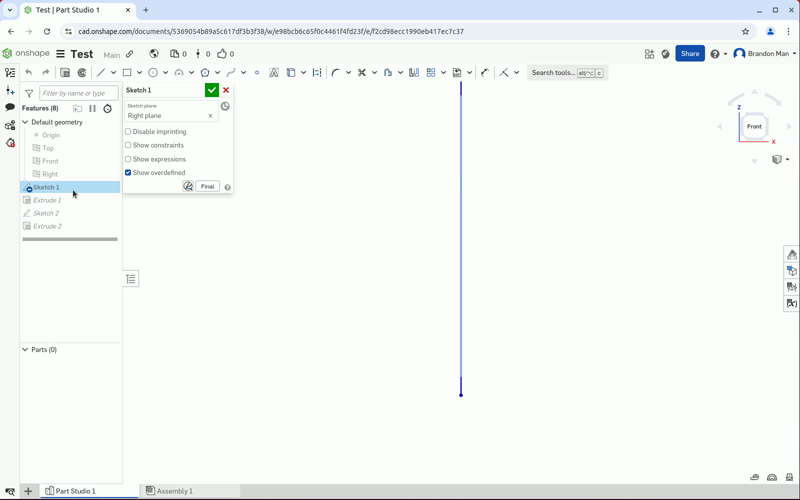
mouse_move(229, 92)
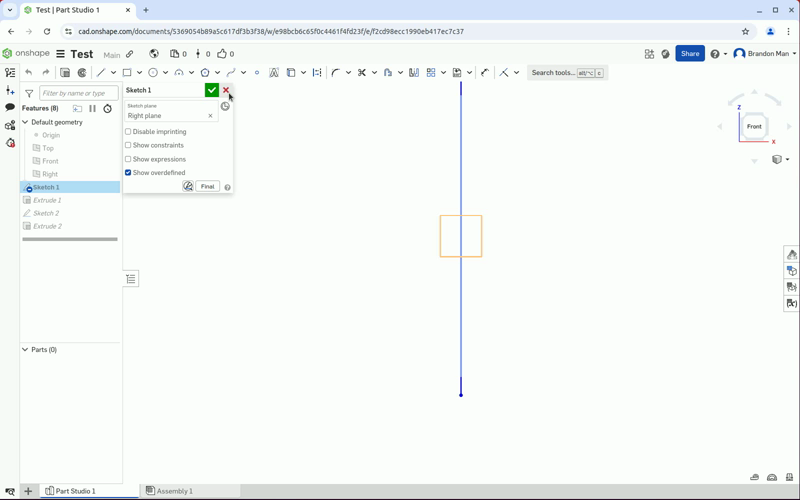
click(229, 92)
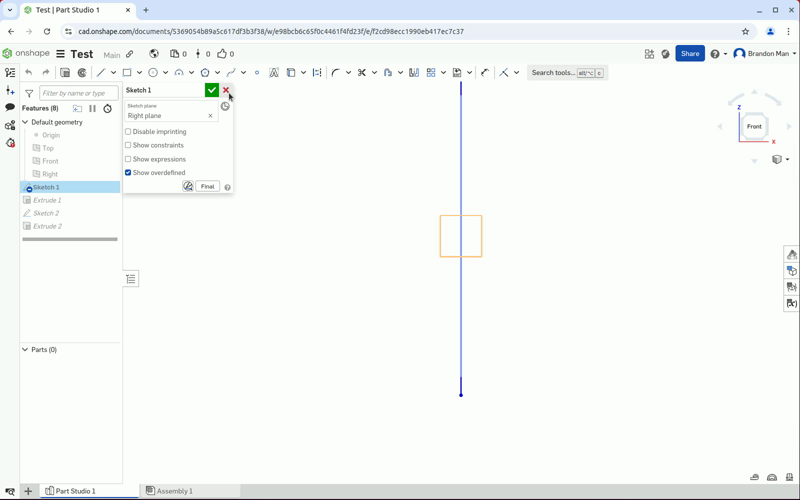
key(shift+s)
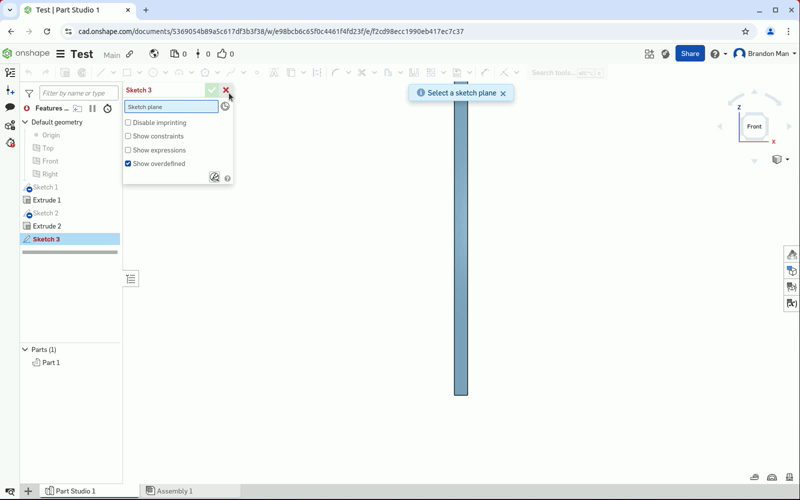
mouse_move(73, 163)
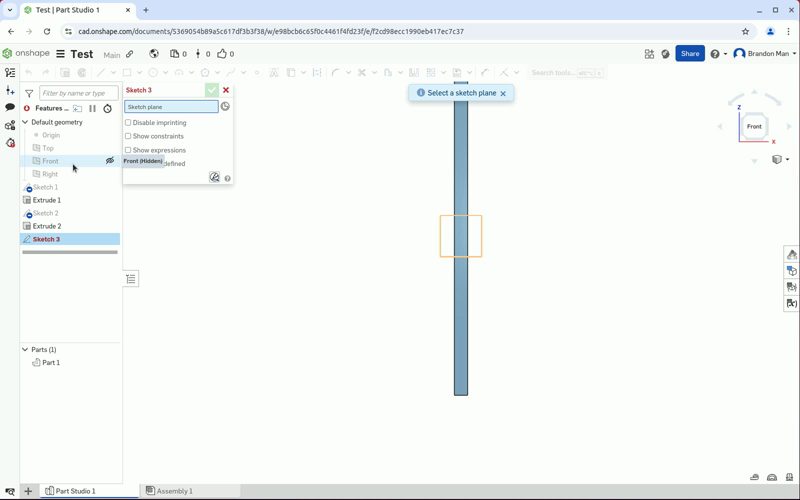
click(73, 163)
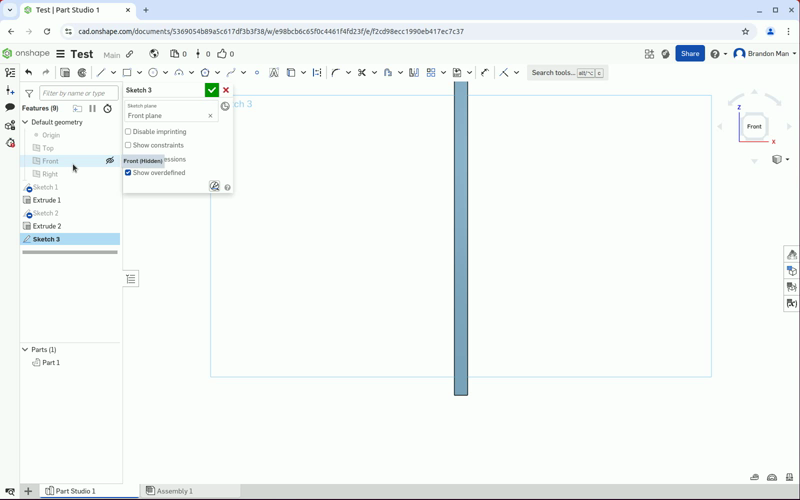
mouse_move(73, 352)
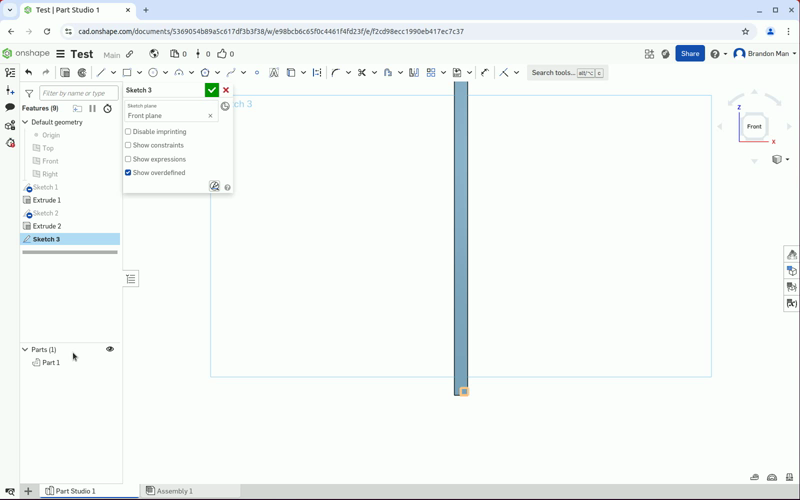
key(y)
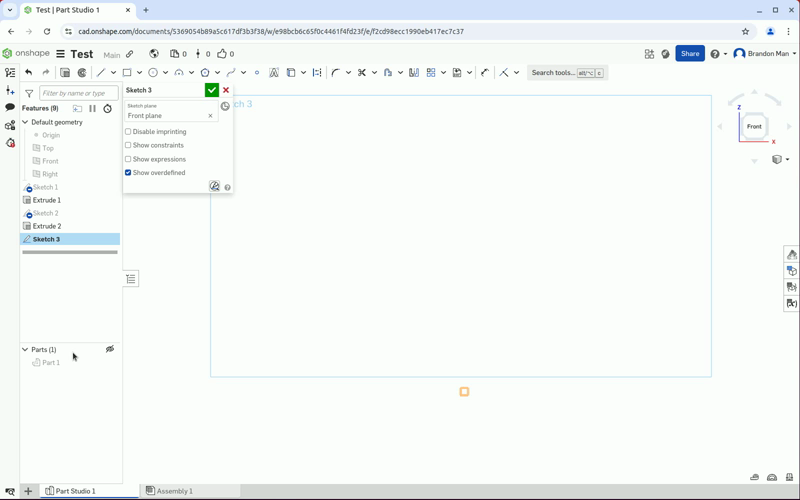
key(l)
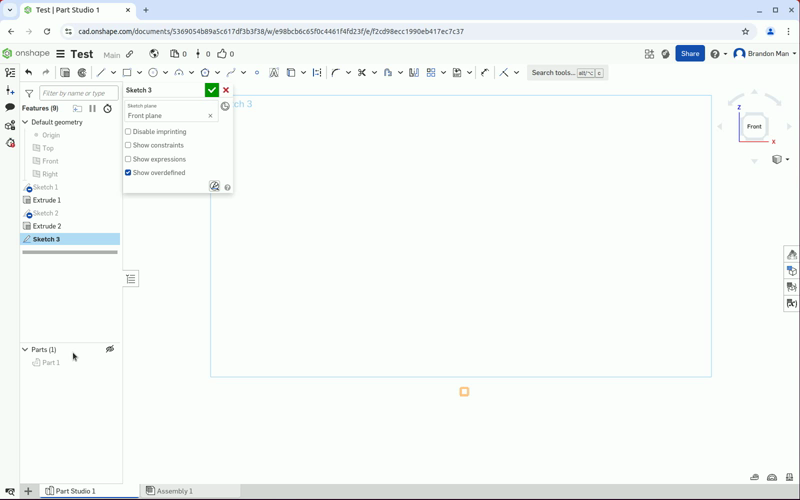
key_down(shift)
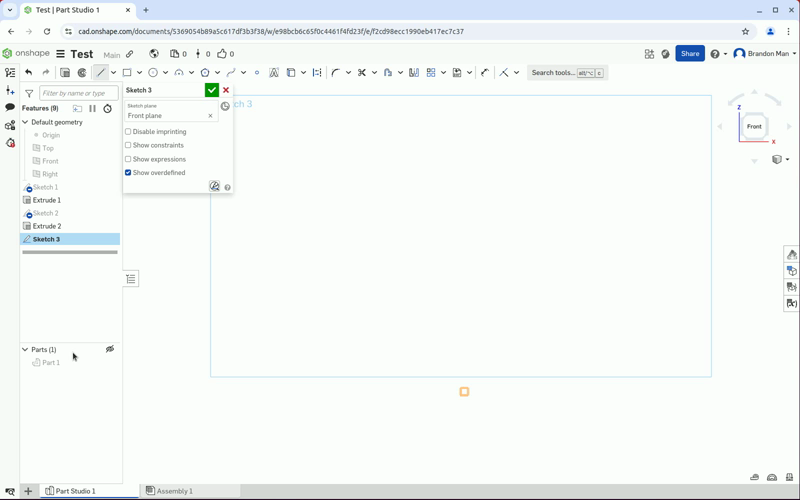
mouse_move(460, 175)
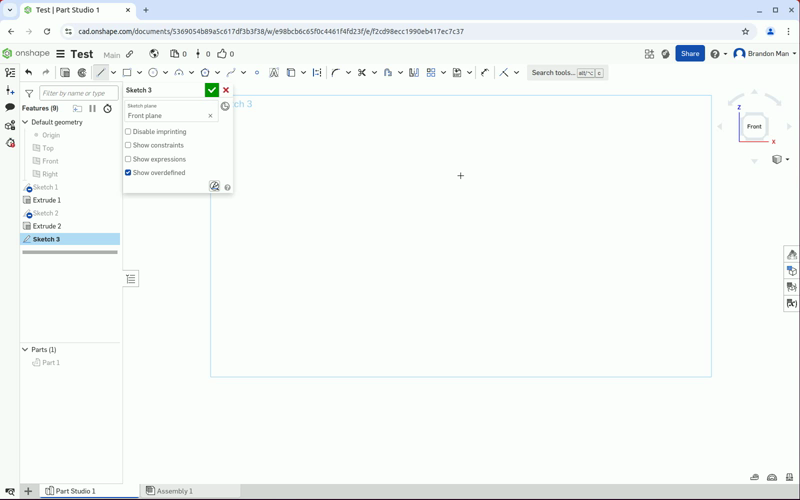
click(460, 175)
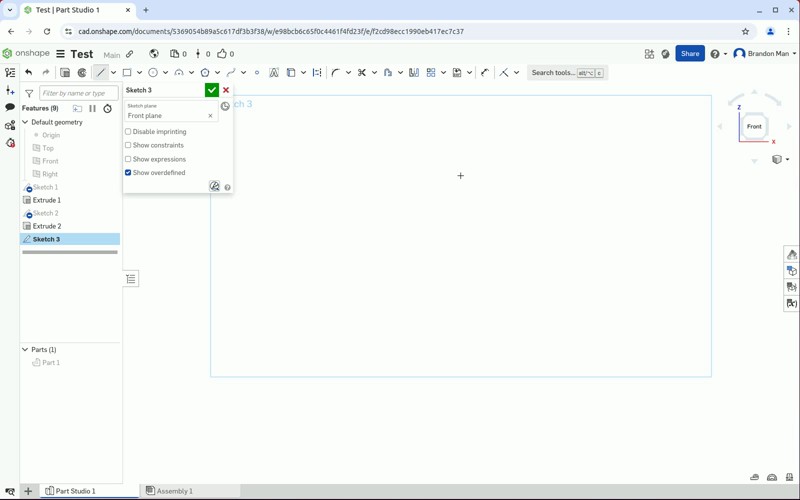
key_up(shift)
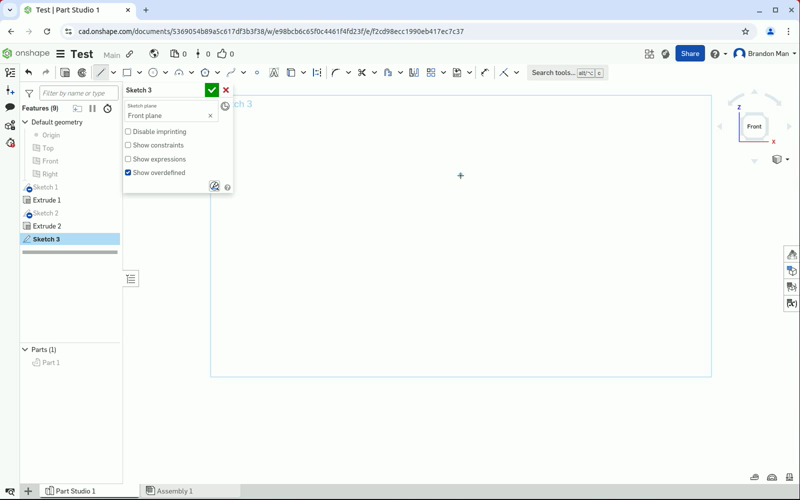
key_down(shift)
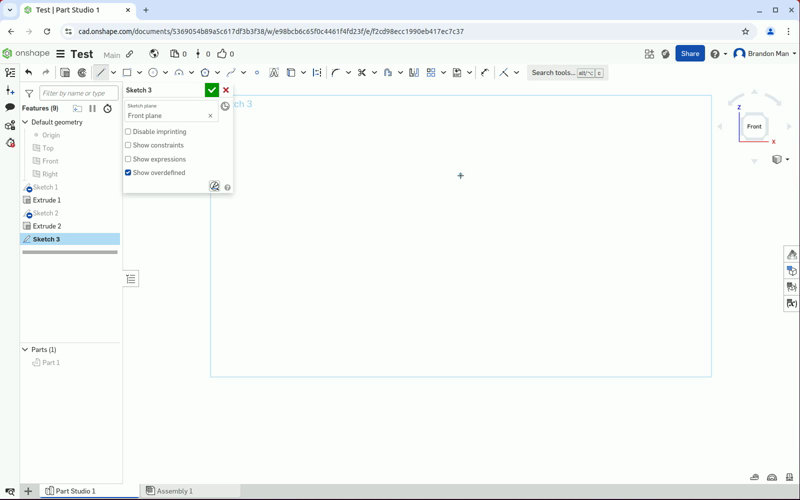
mouse_move(490, 175)
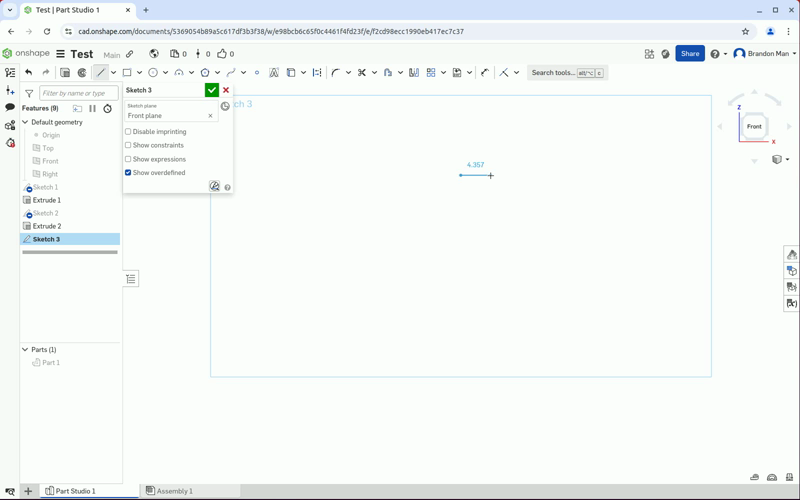
mouse_move(466, 175)
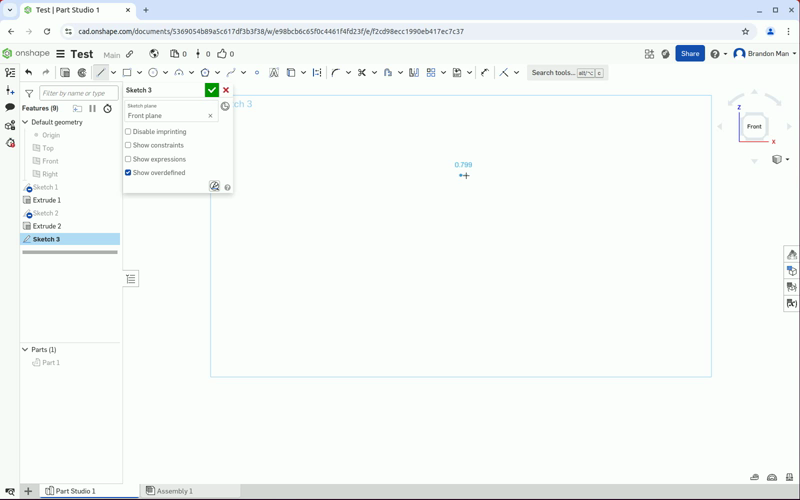
scroll(6)
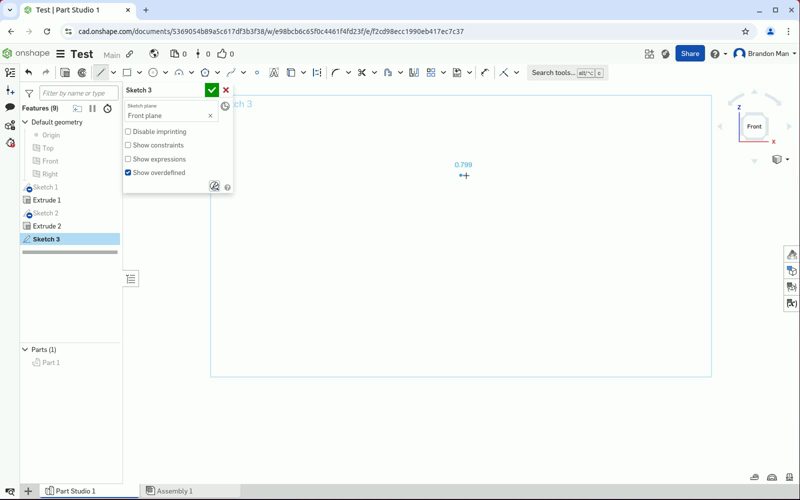
scroll(6)
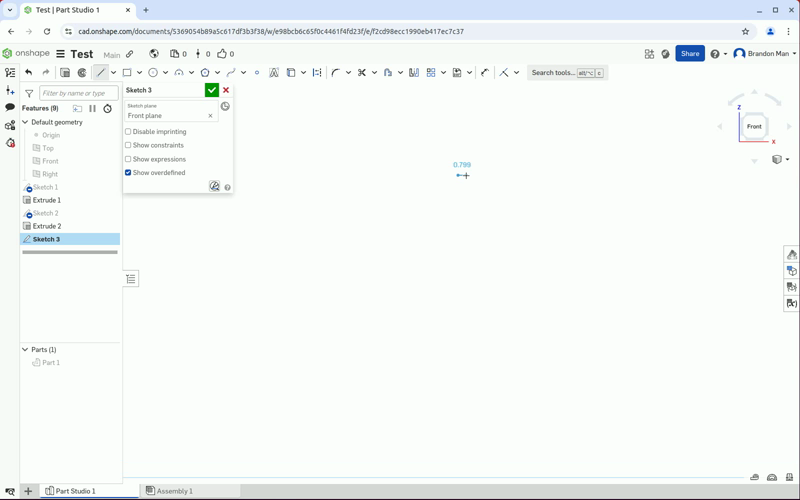
scroll(6)
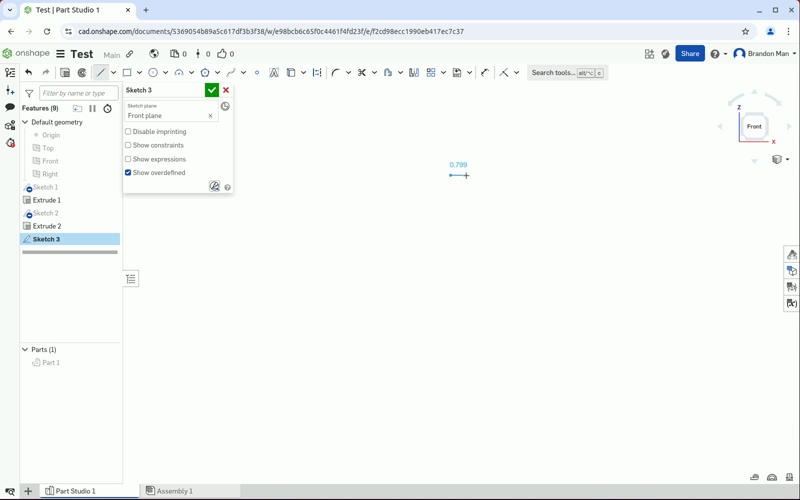
scroll(6)
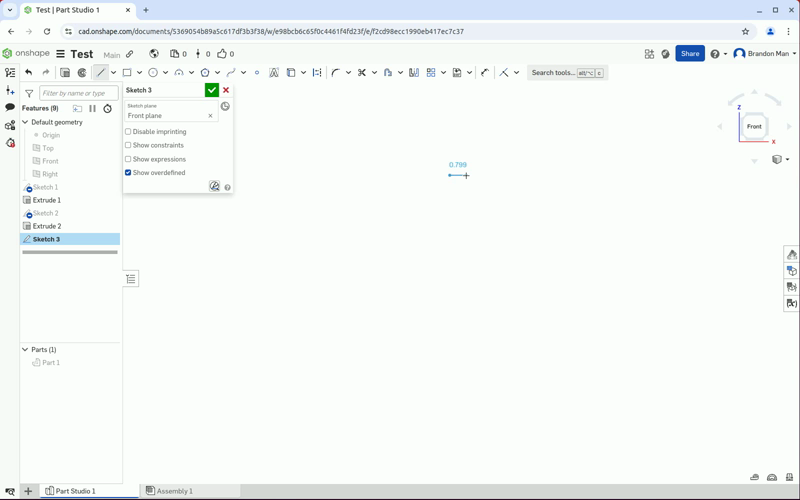
scroll(6)
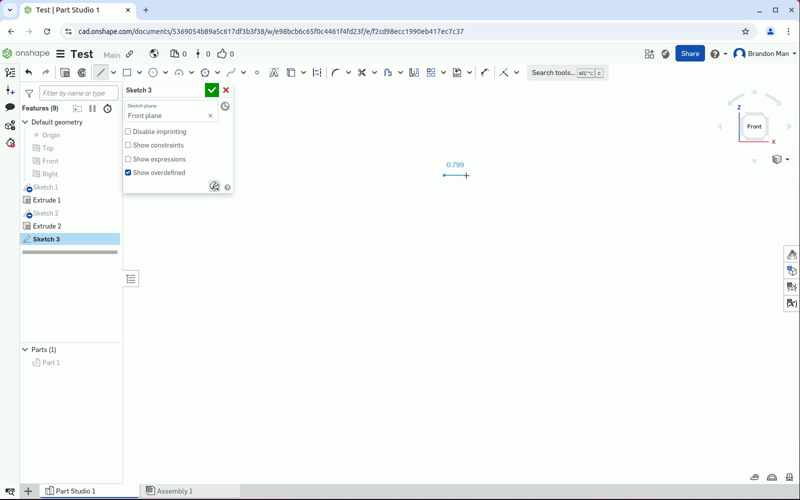
scroll(6)
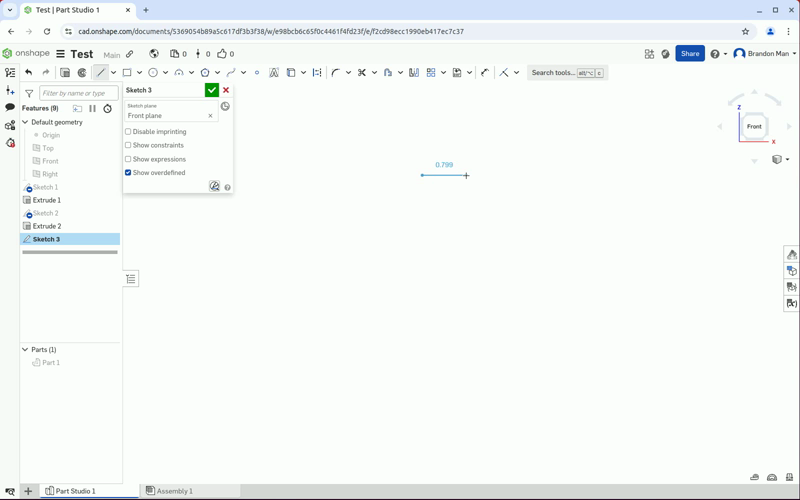
scroll(6)
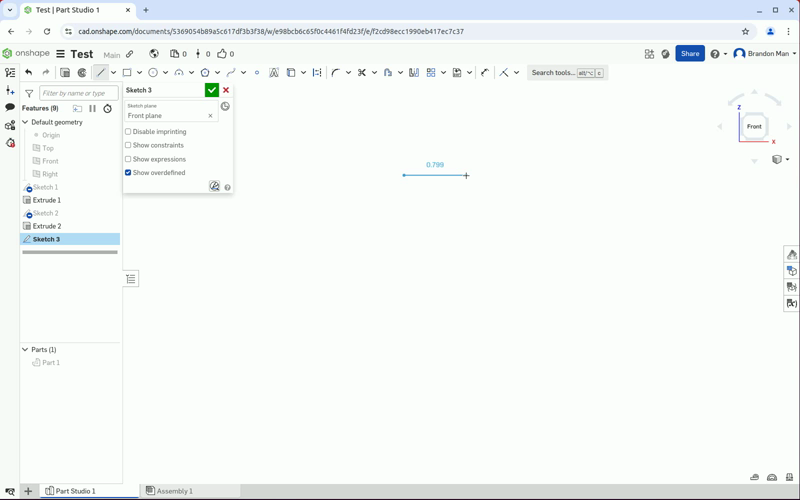
click(466, 175)
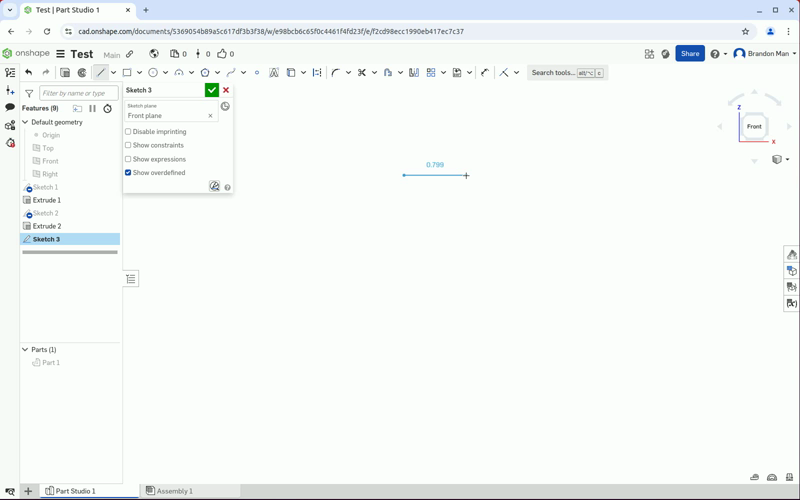
scroll(-6)
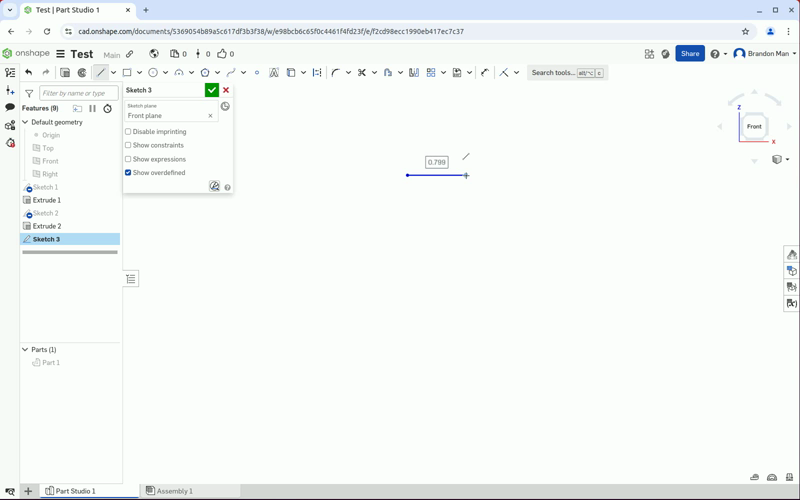
scroll(-6)
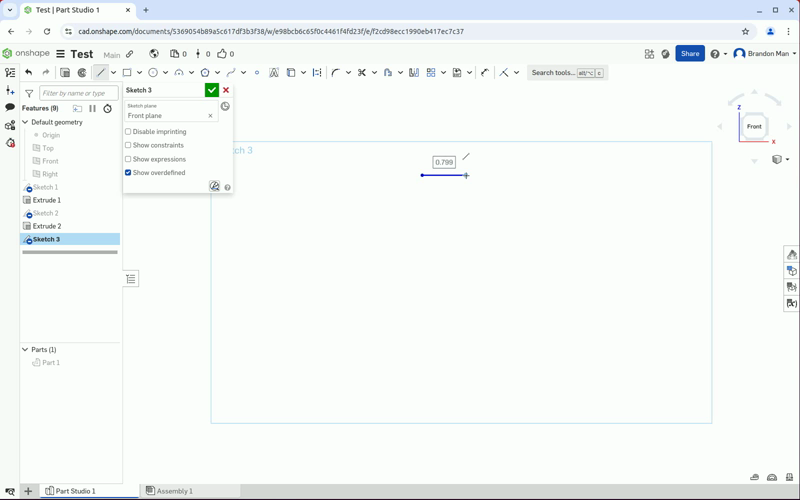
scroll(-6)
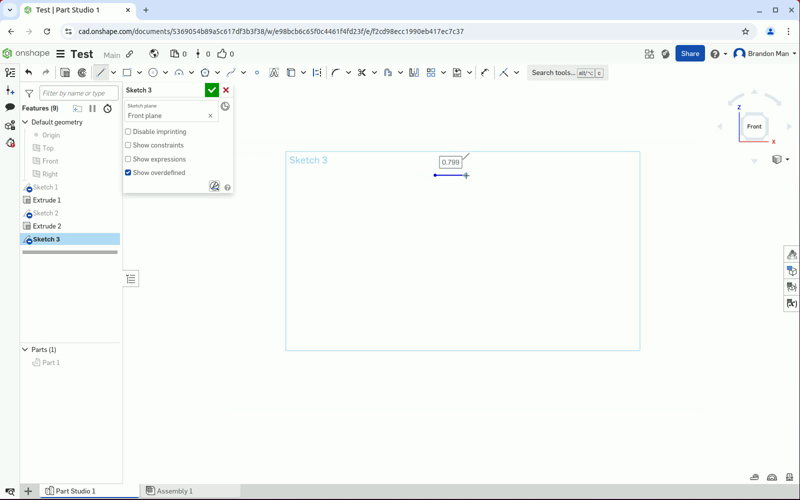
scroll(-6)
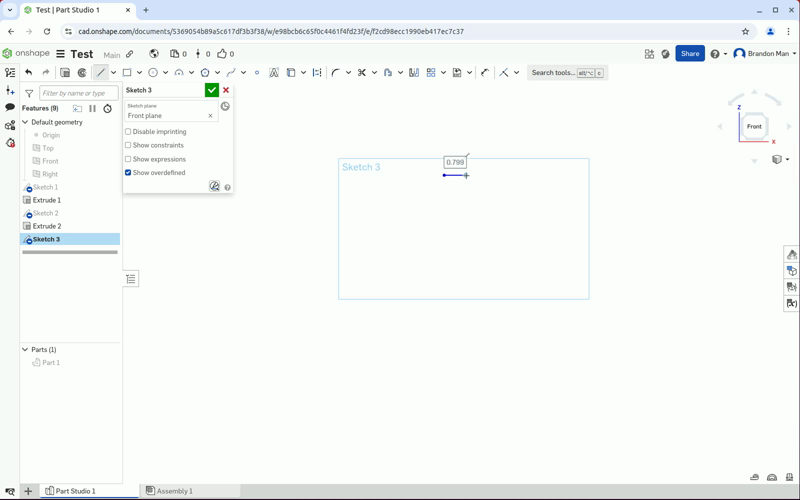
scroll(-6)
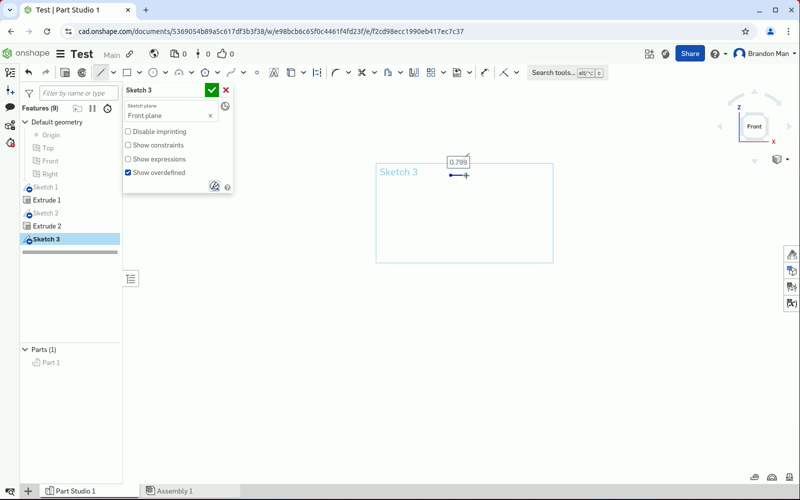
scroll(-6)
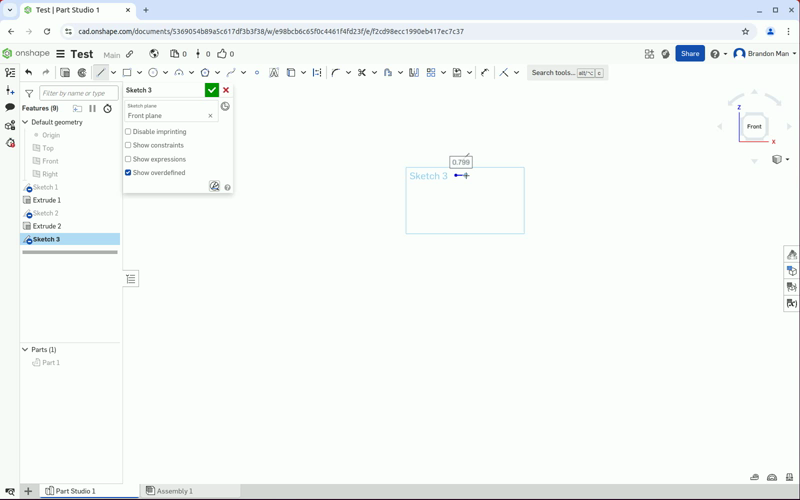
scroll(-6)
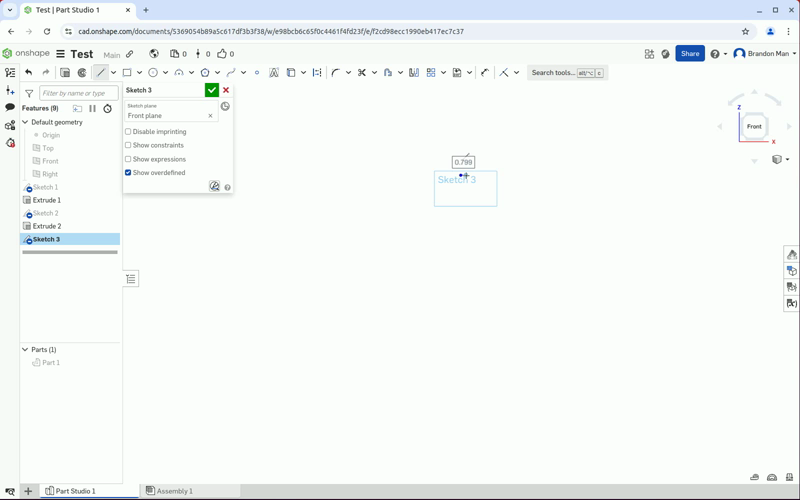
key_up(shift)
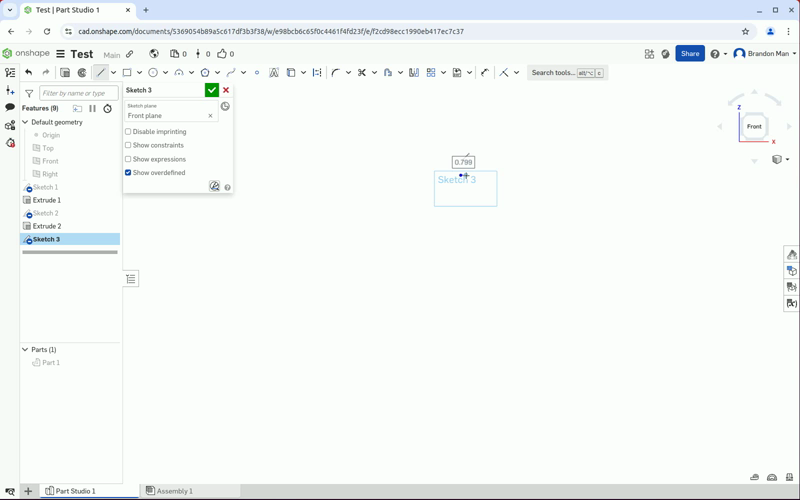
key_down(shift)
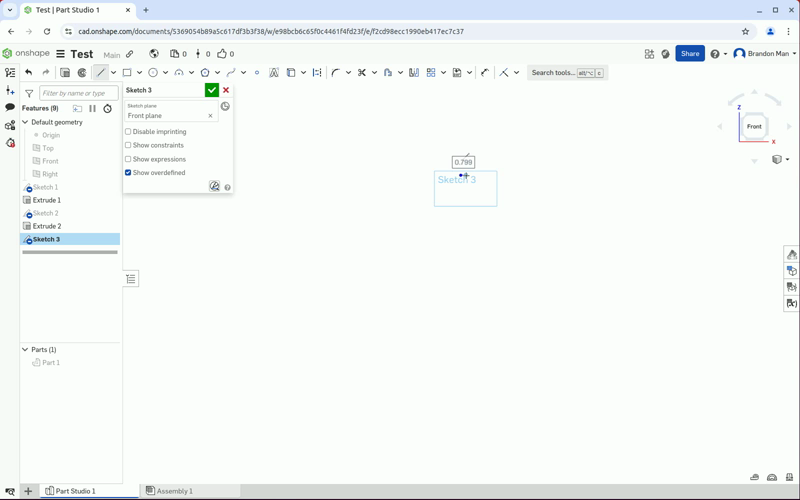
mouse_move(496, 175)
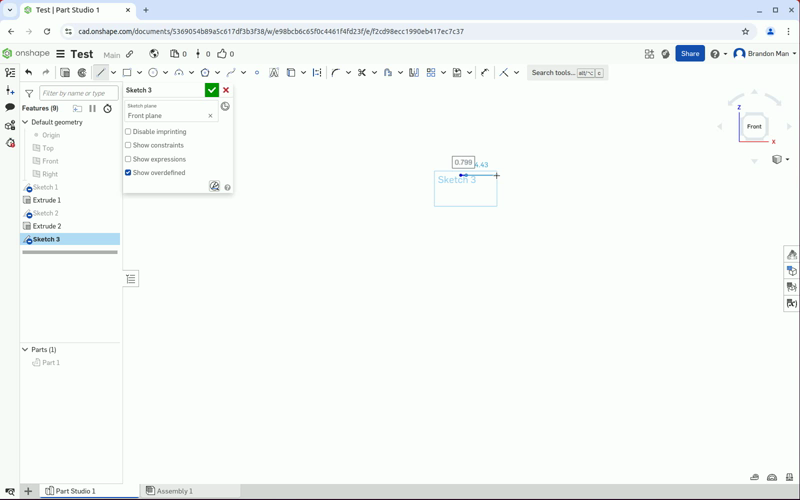
mouse_move(466, 169)
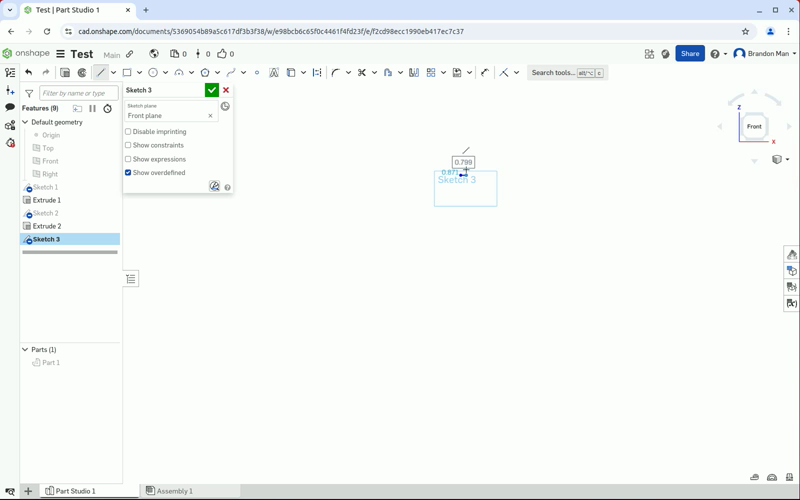
scroll(6)
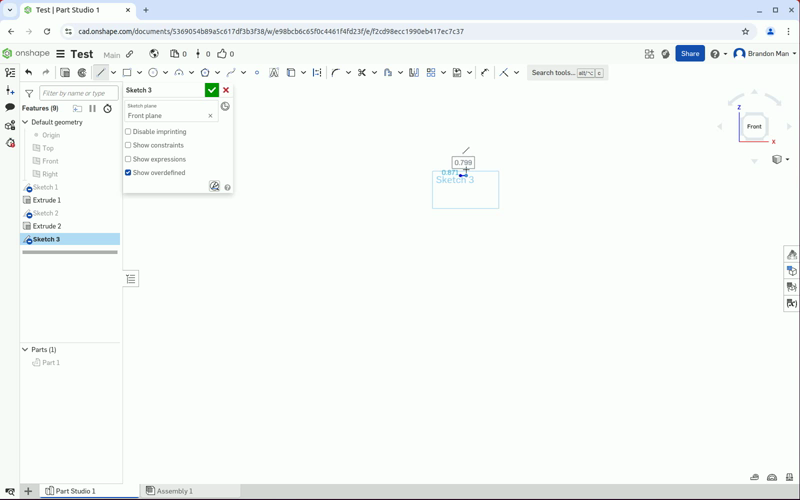
scroll(6)
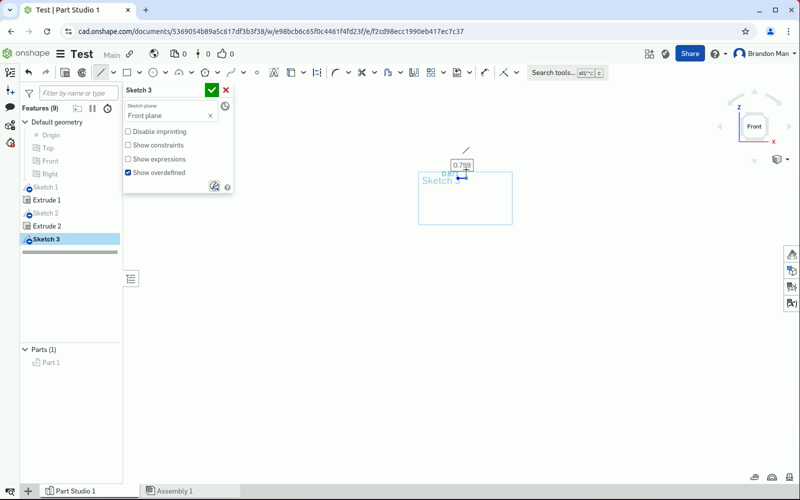
scroll(6)
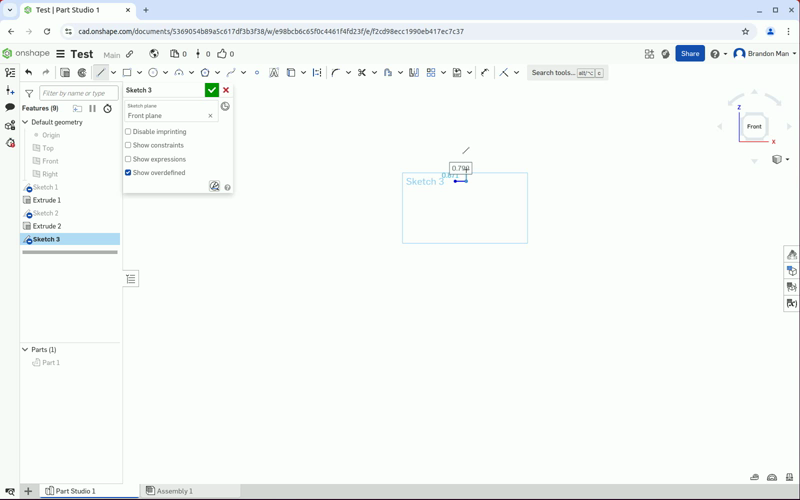
scroll(6)
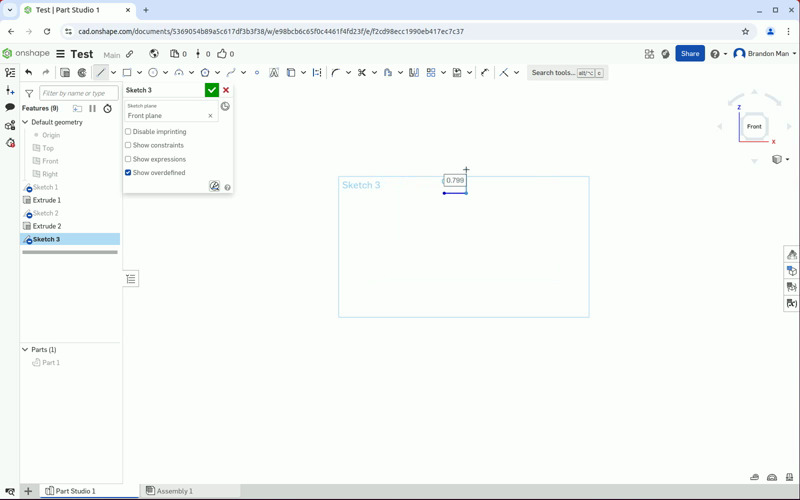
scroll(6)
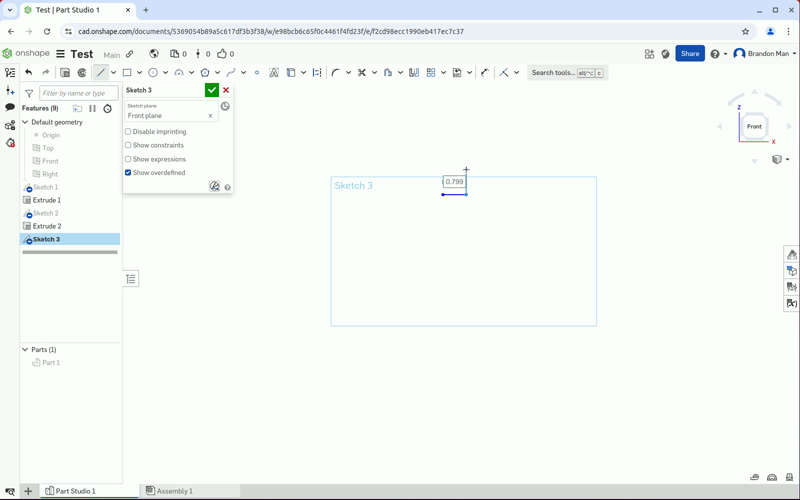
scroll(6)
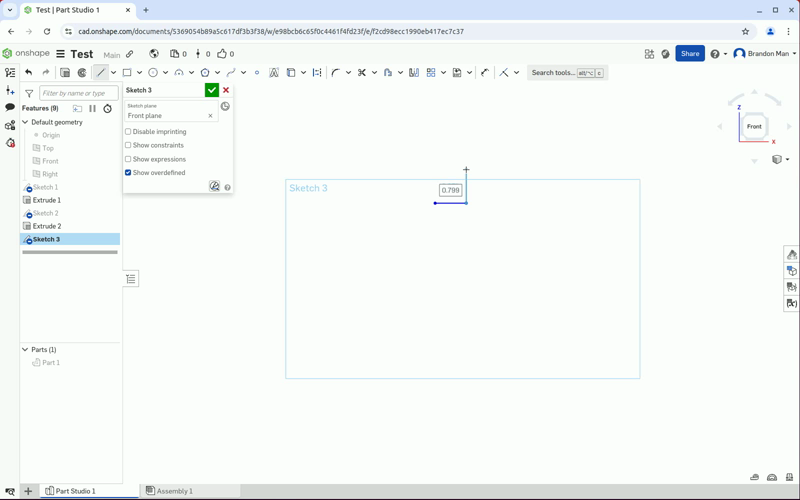
scroll(6)
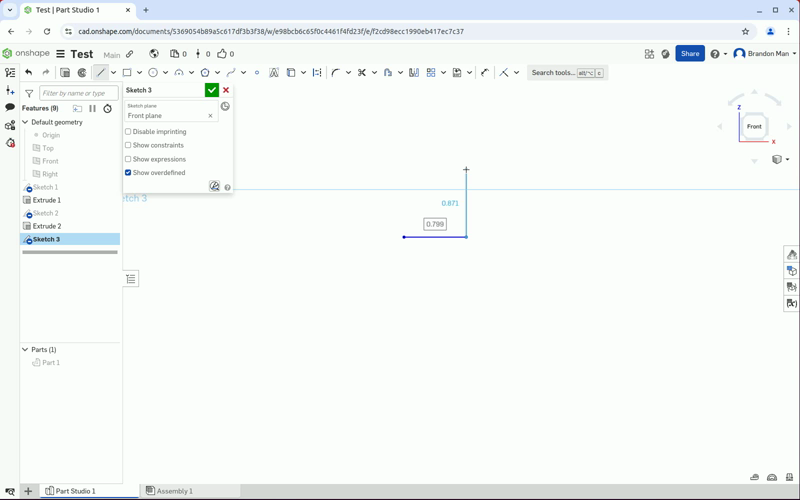
click(466, 169)
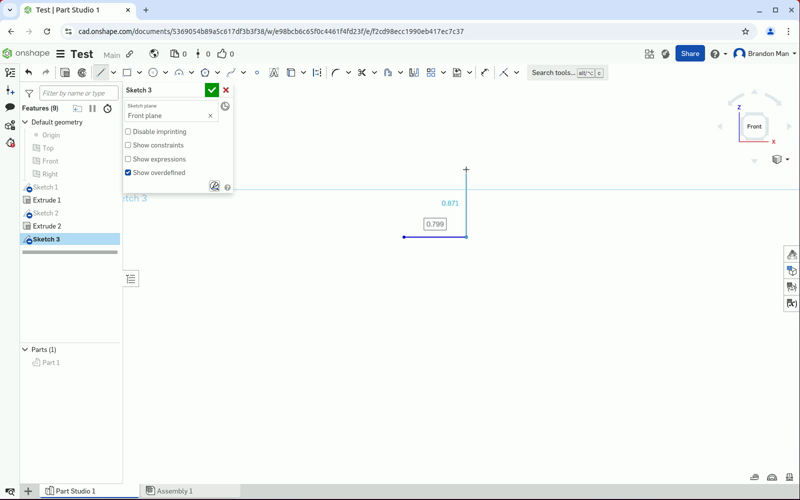
scroll(-6)
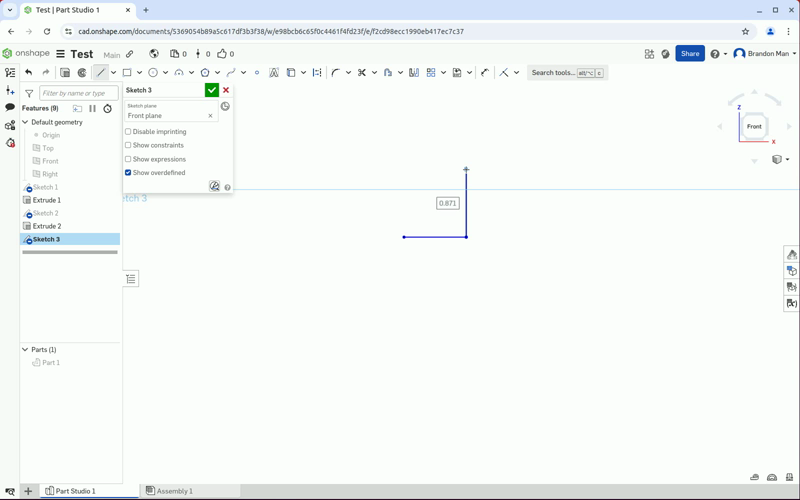
scroll(-6)
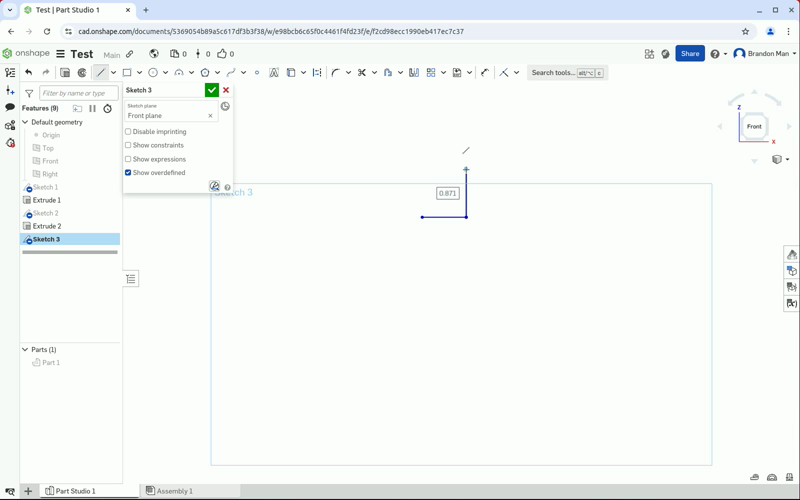
scroll(-6)
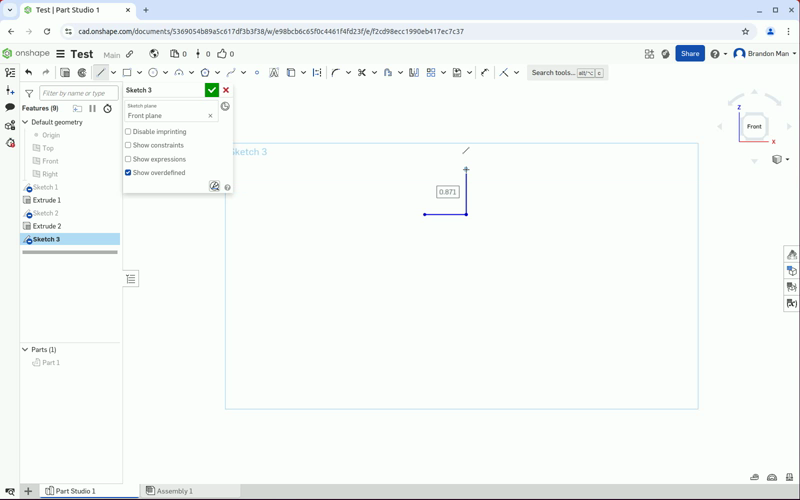
scroll(-6)
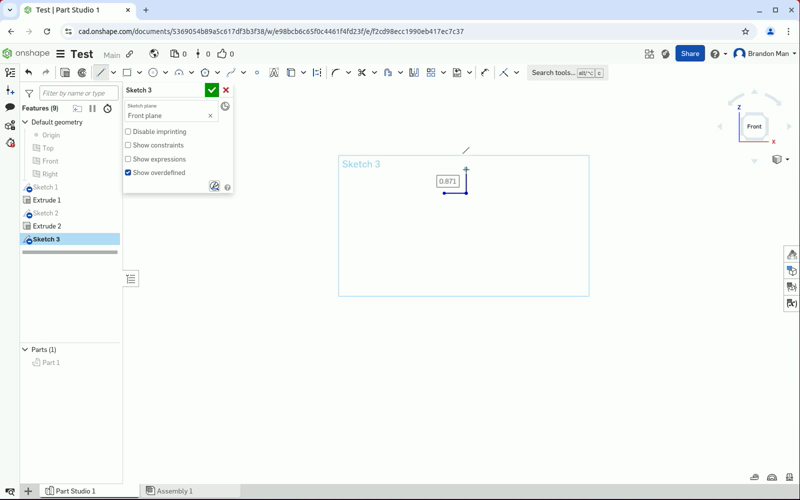
scroll(-6)
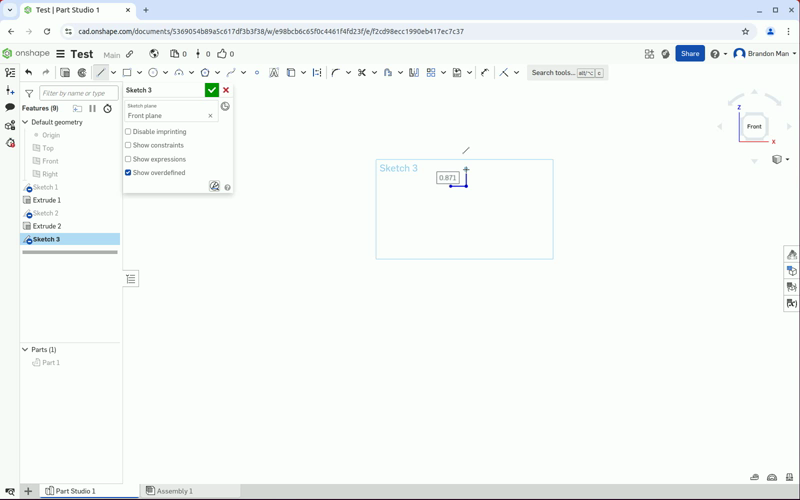
scroll(-6)
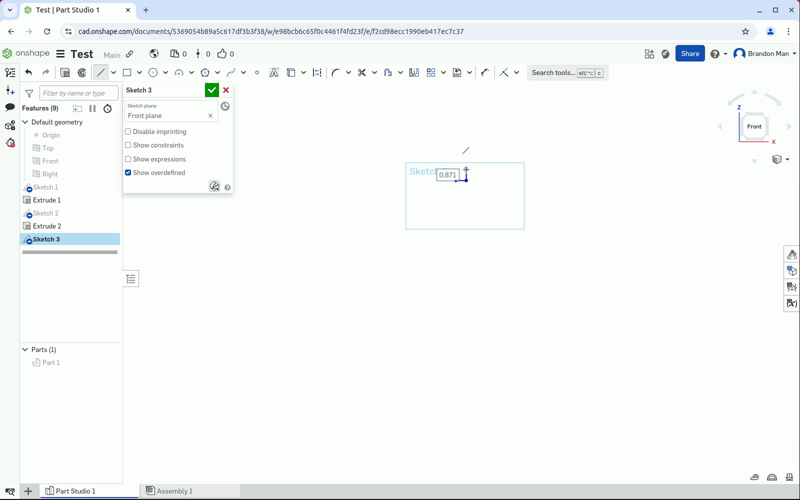
scroll(-6)
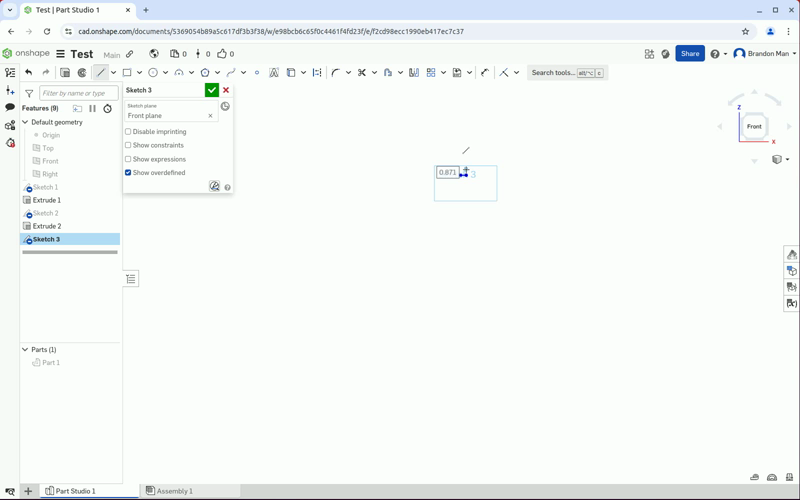
key_up(shift)
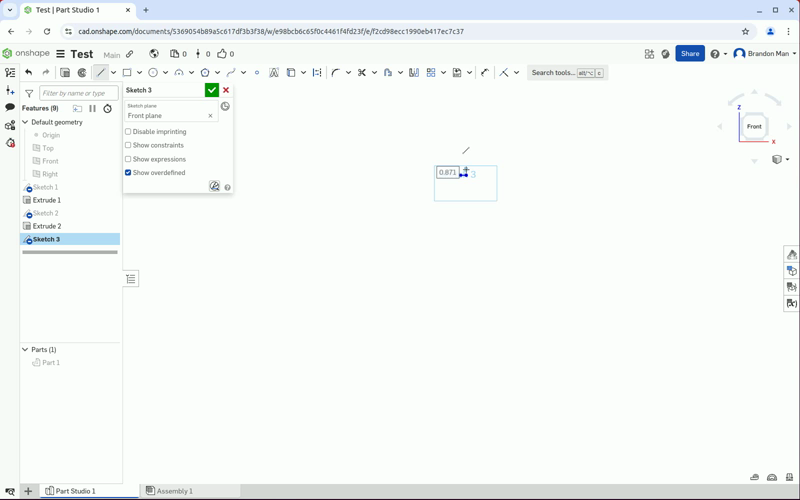
key_down(shift)
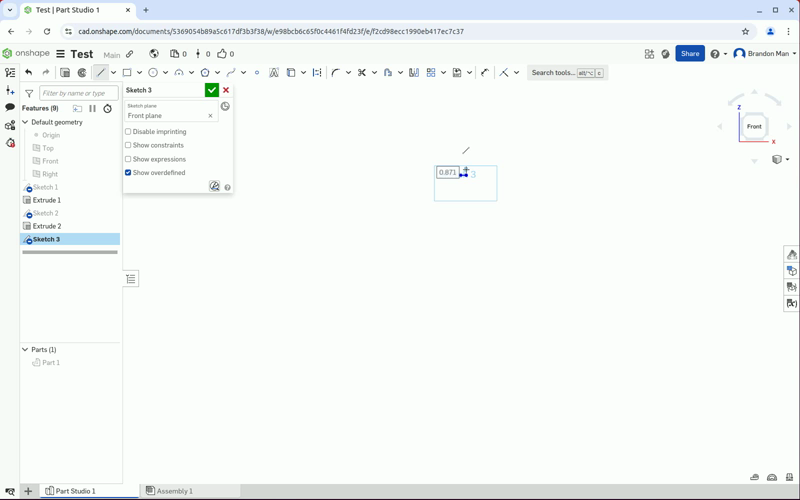
mouse_move(496, 169)
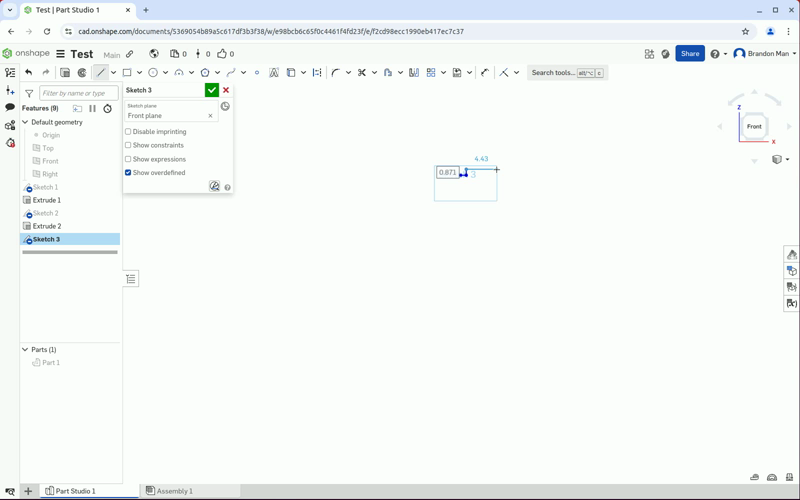
mouse_move(460, 169)
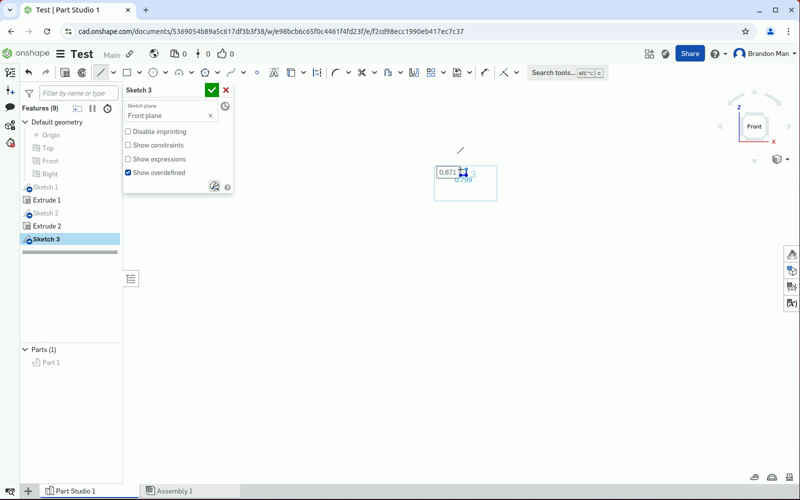
scroll(6)
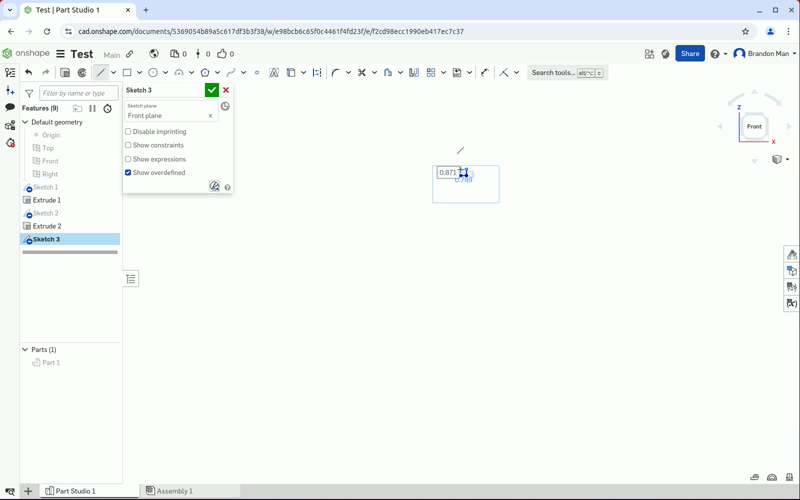
scroll(6)
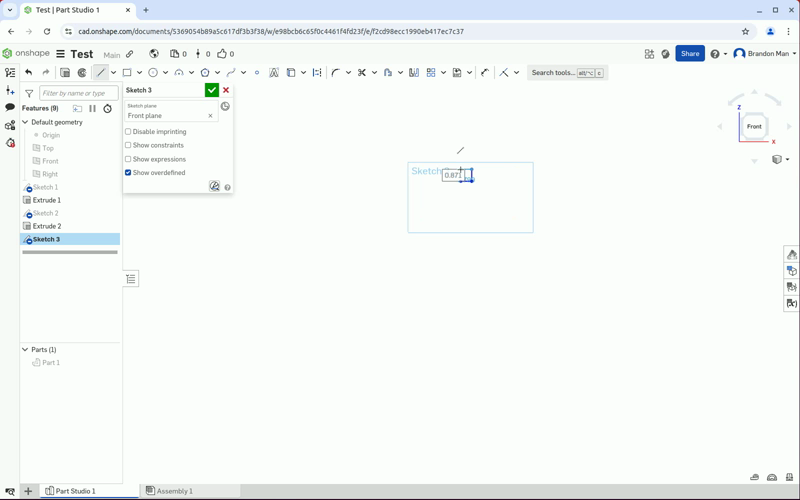
scroll(6)
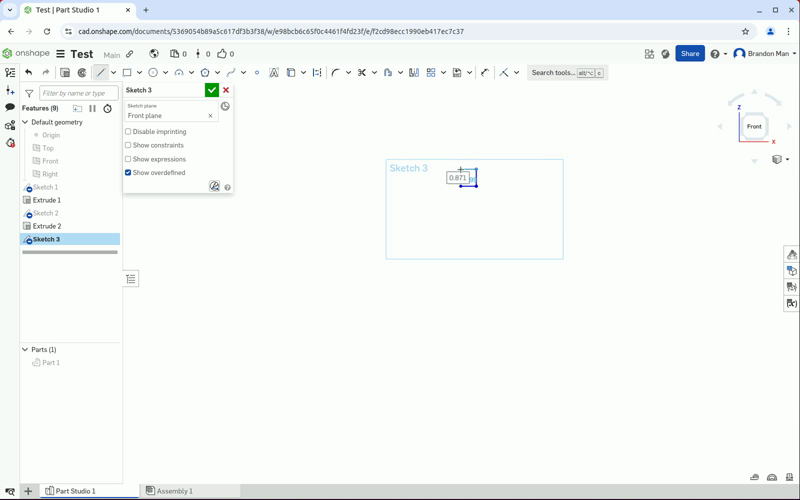
scroll(6)
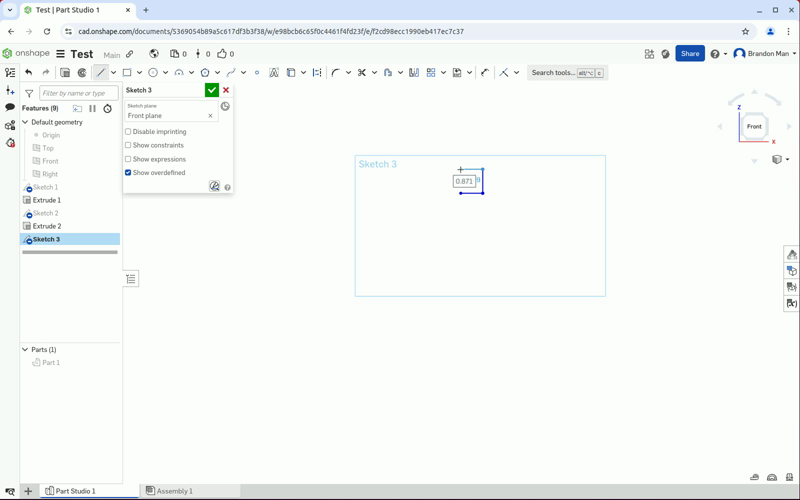
scroll(6)
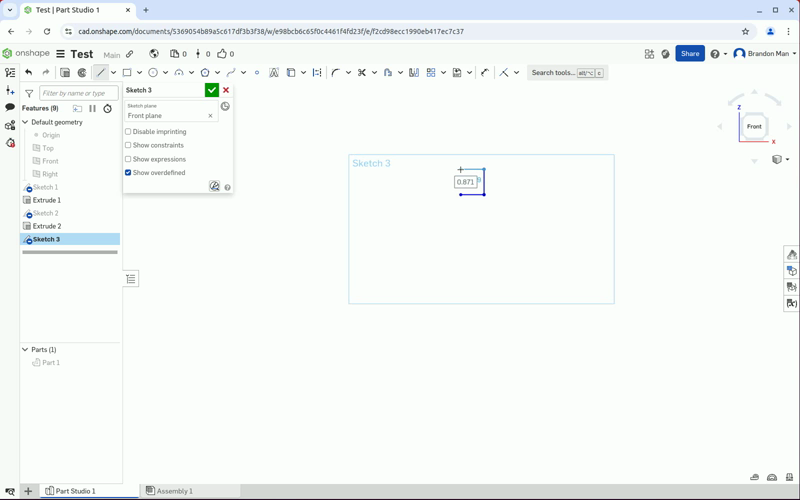
scroll(6)
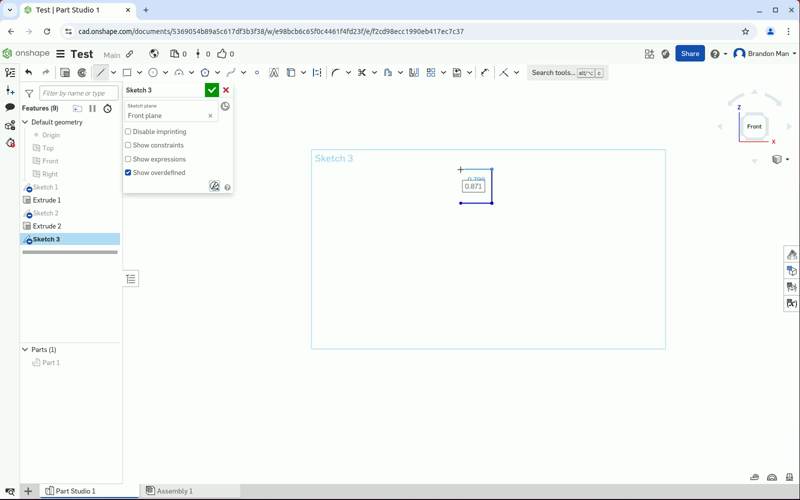
scroll(6)
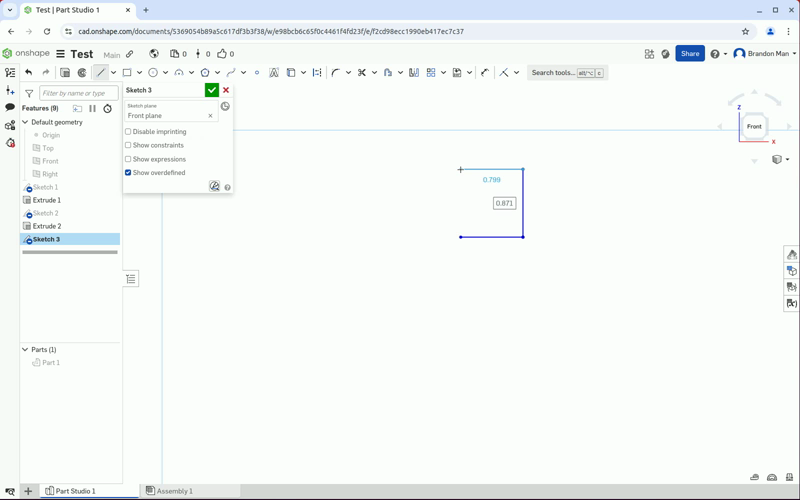
click(460, 169)
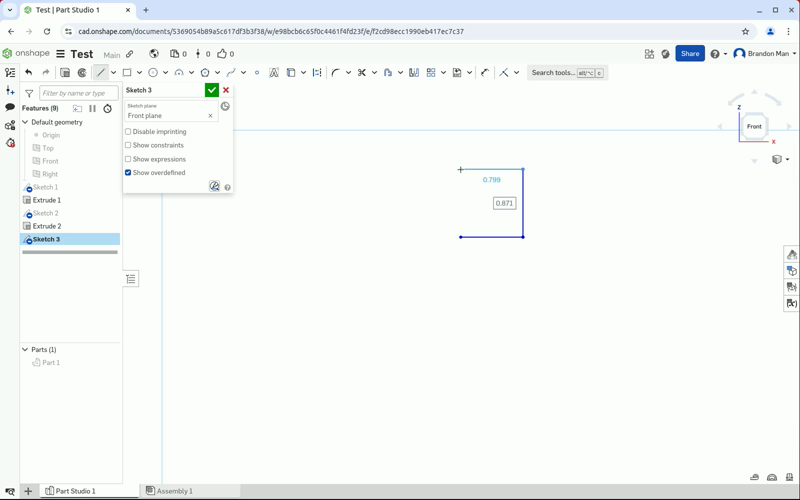
scroll(-6)
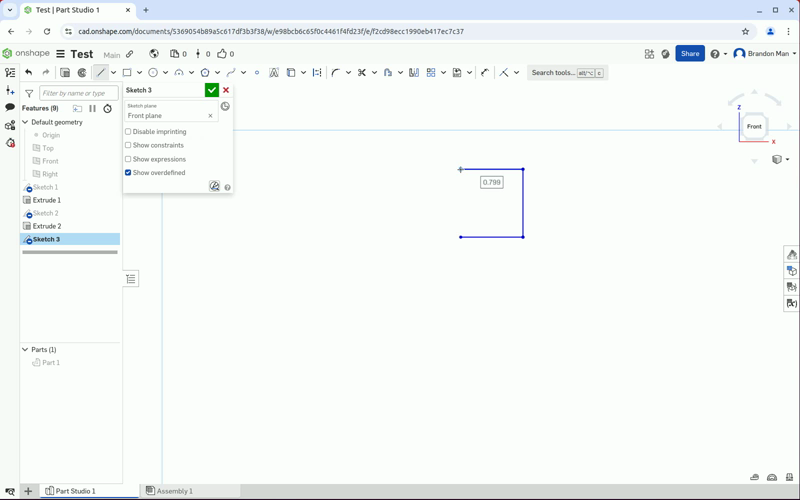
scroll(-6)
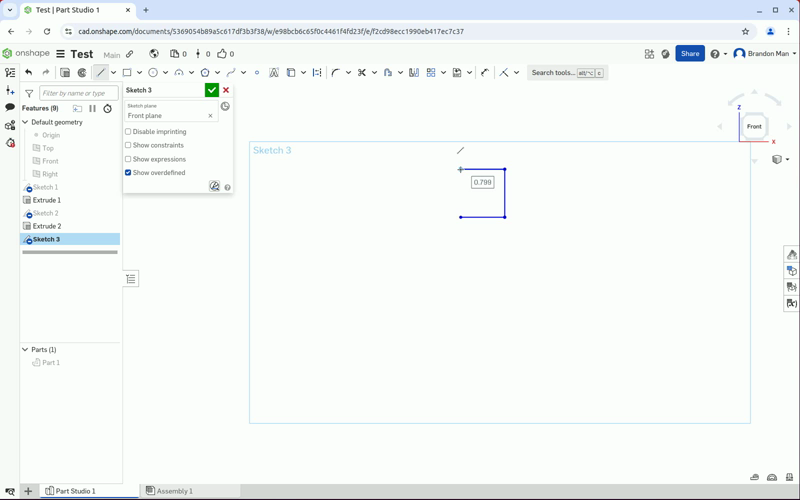
scroll(-6)
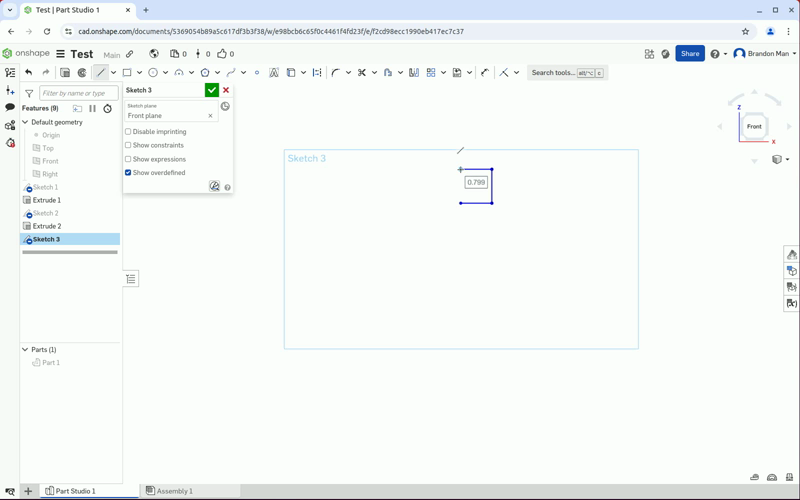
scroll(-6)
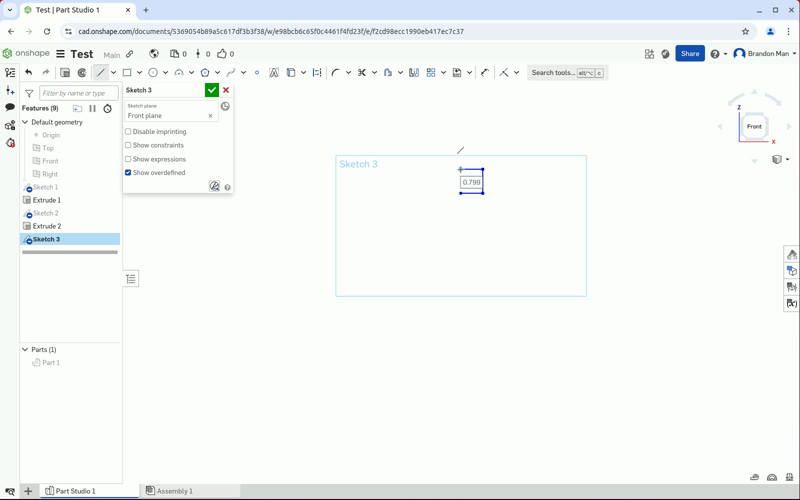
scroll(-6)
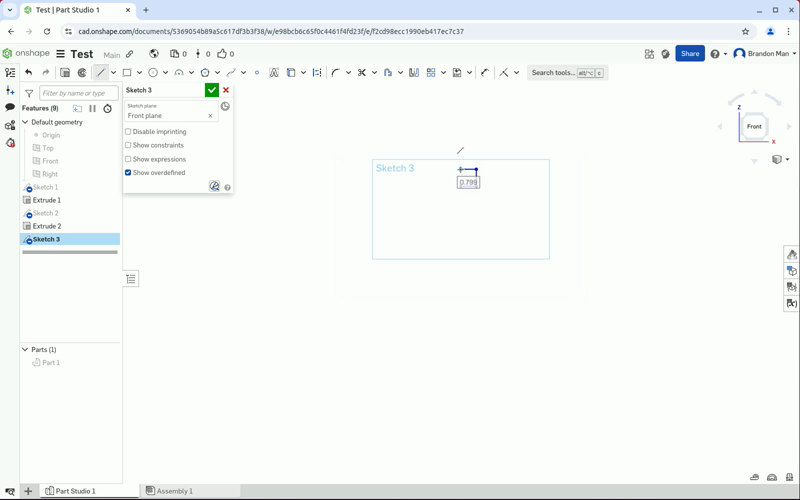
scroll(-6)
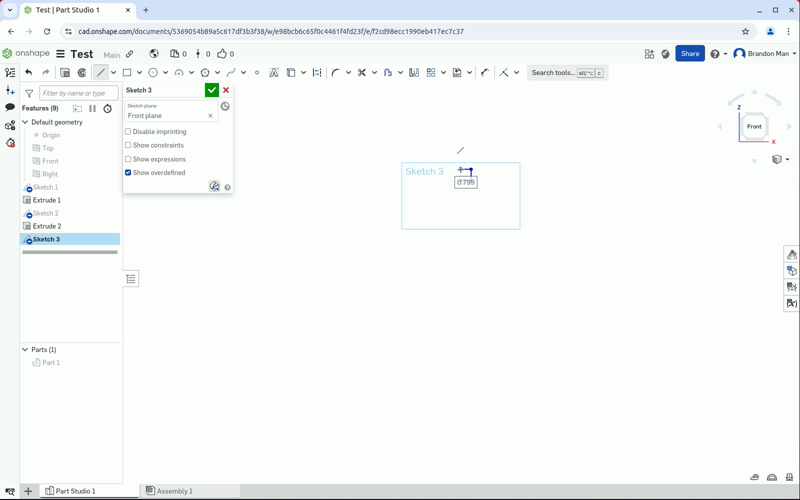
scroll(-6)
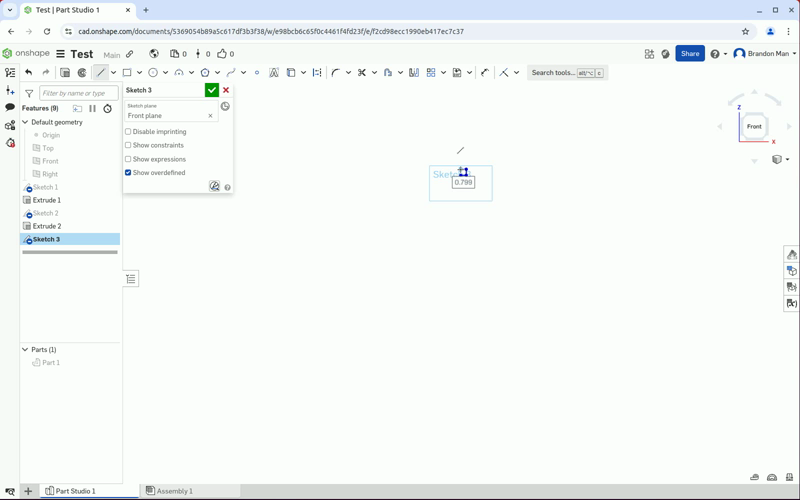
key_up(shift)
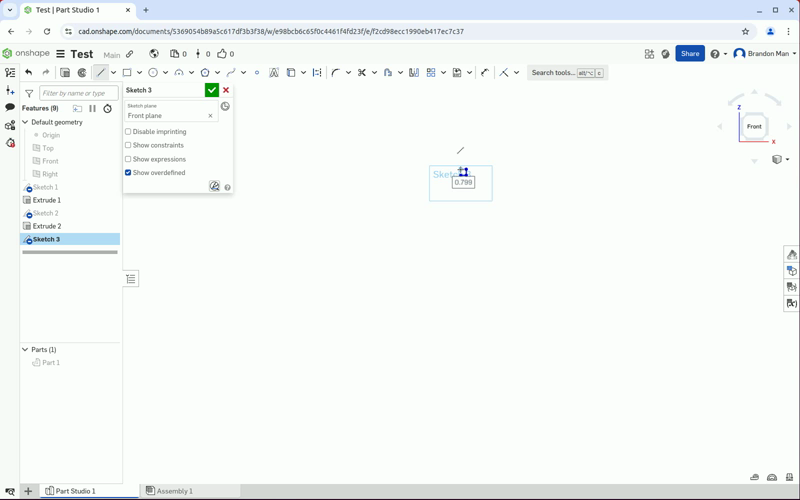
mouse_move(490, 169)
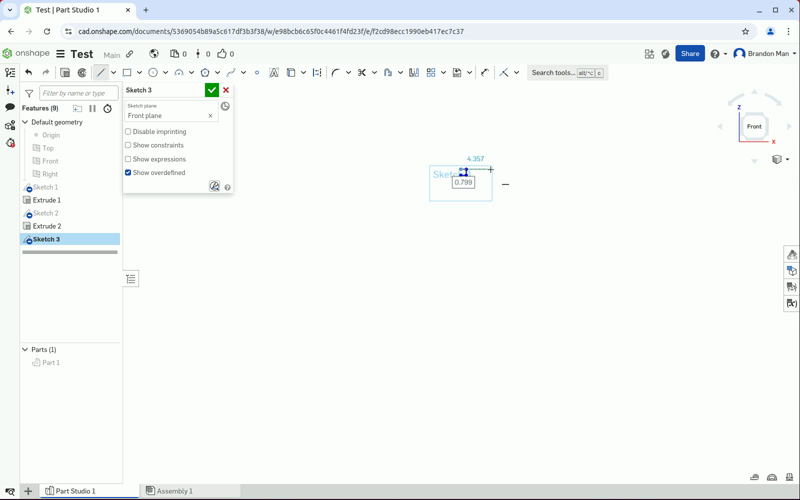
key_down(shift)
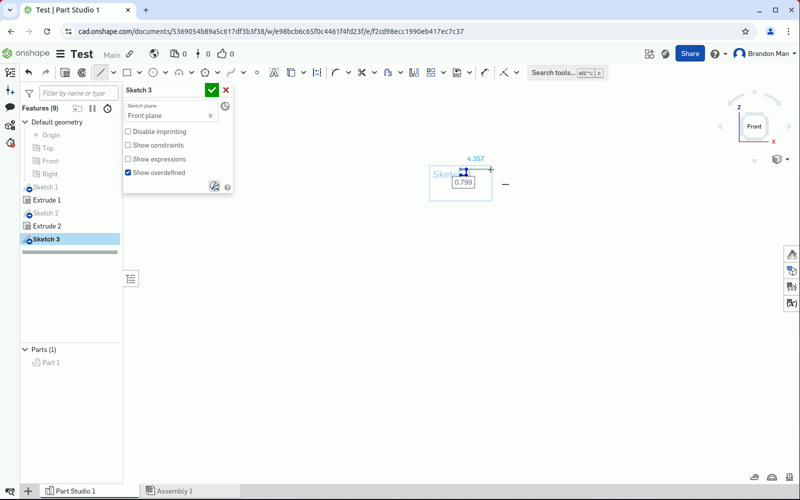
mouse_move(460, 175)
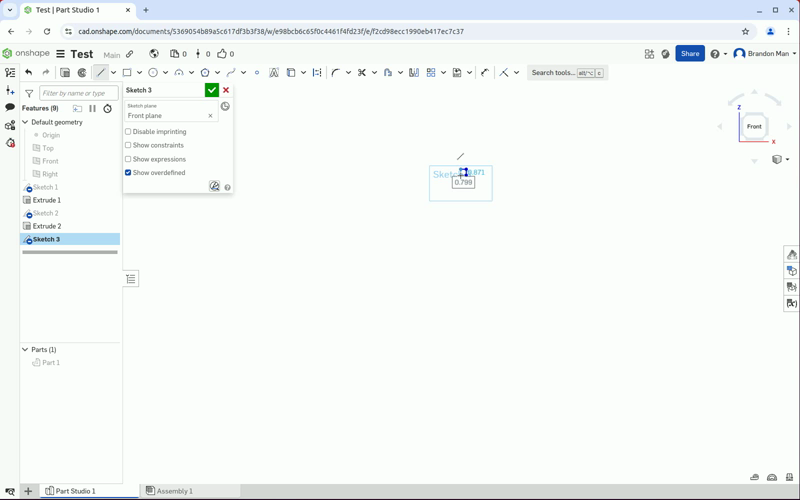
scroll(6)
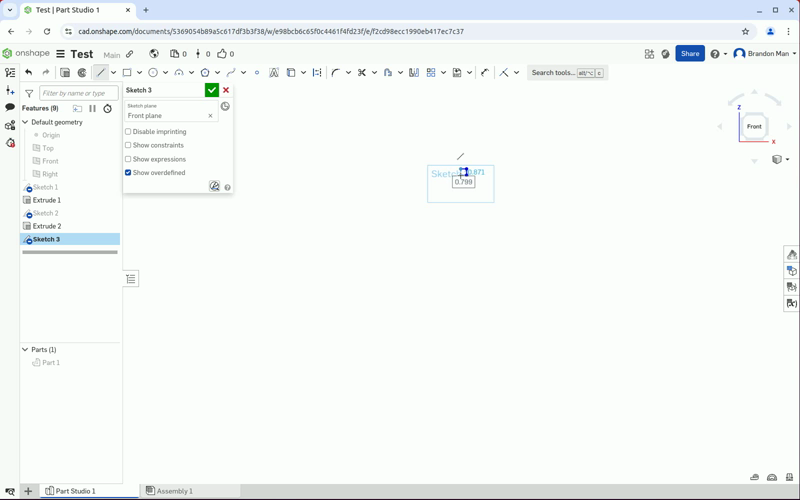
scroll(6)
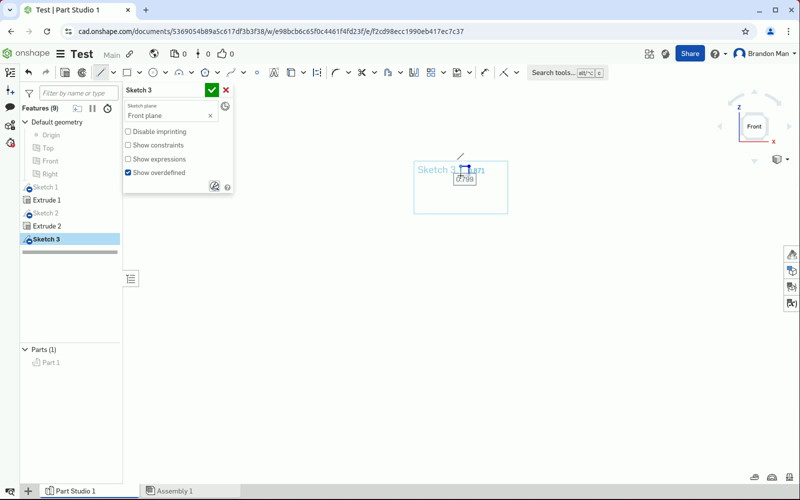
scroll(6)
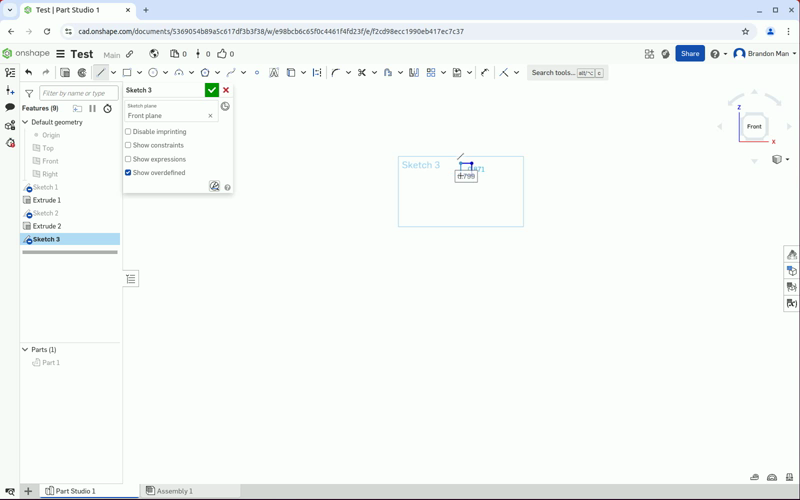
scroll(6)
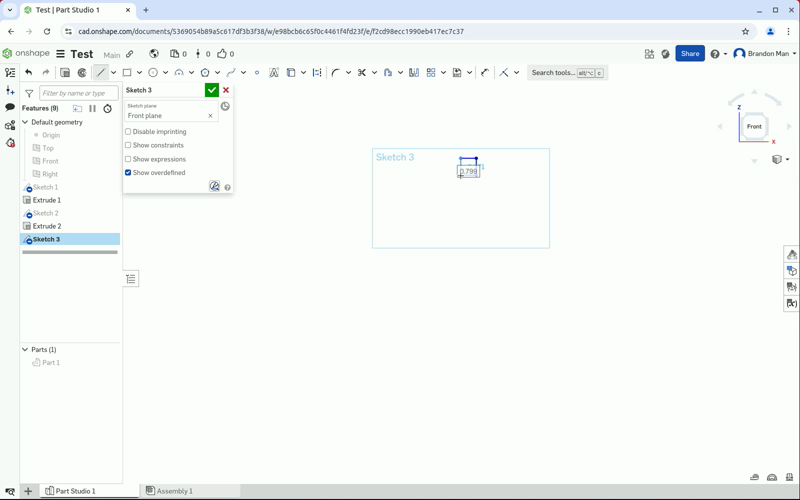
scroll(6)
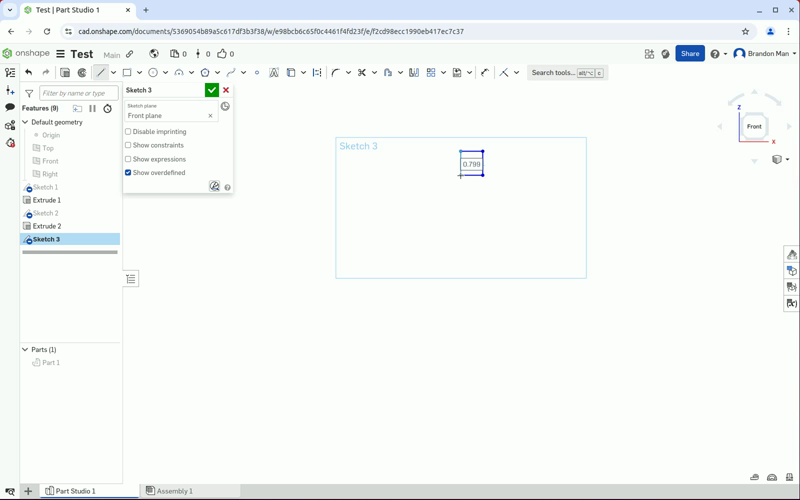
scroll(6)
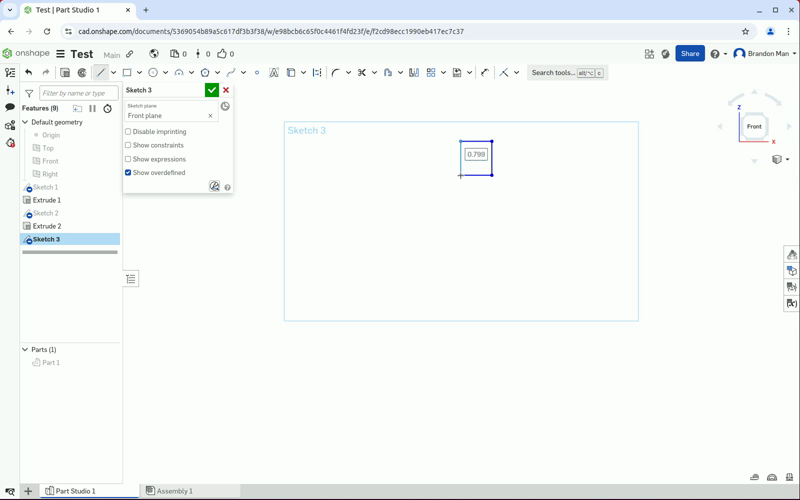
scroll(6)
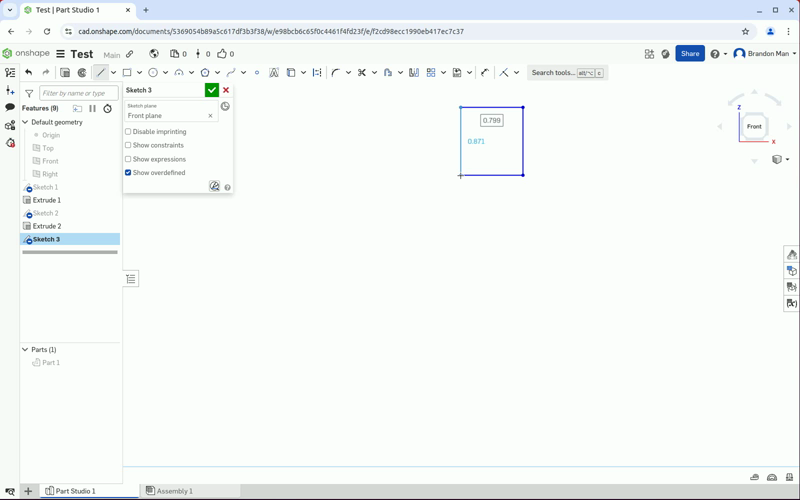
key_up(shift)
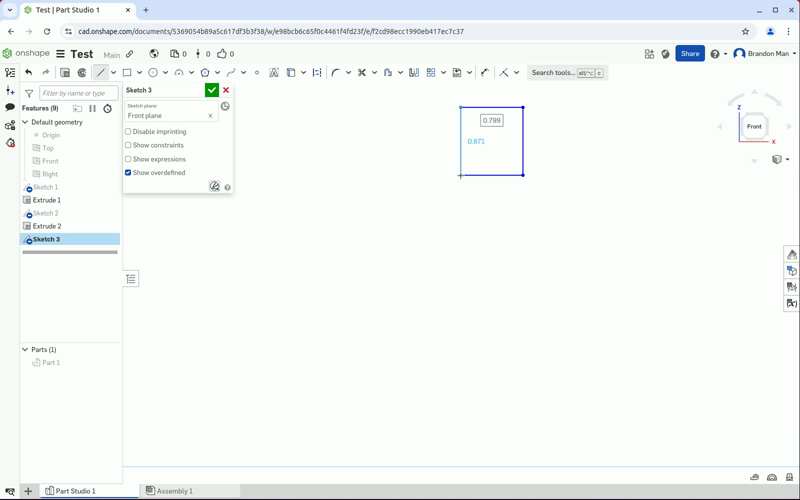
click(460, 175)
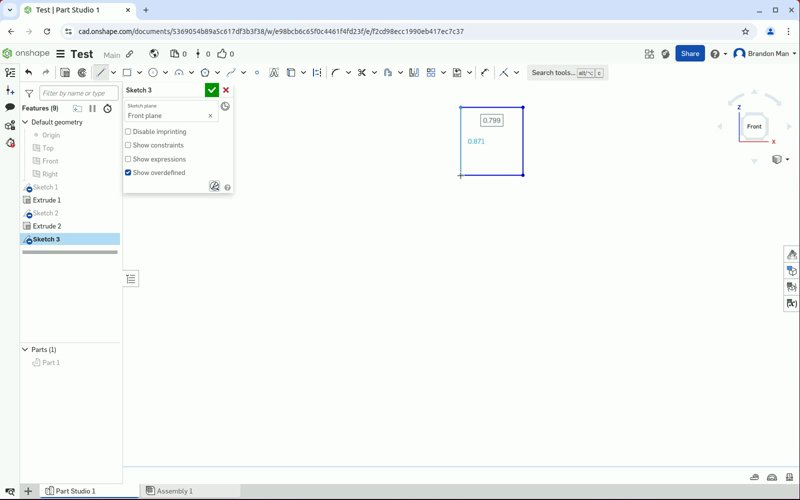
scroll(-6)
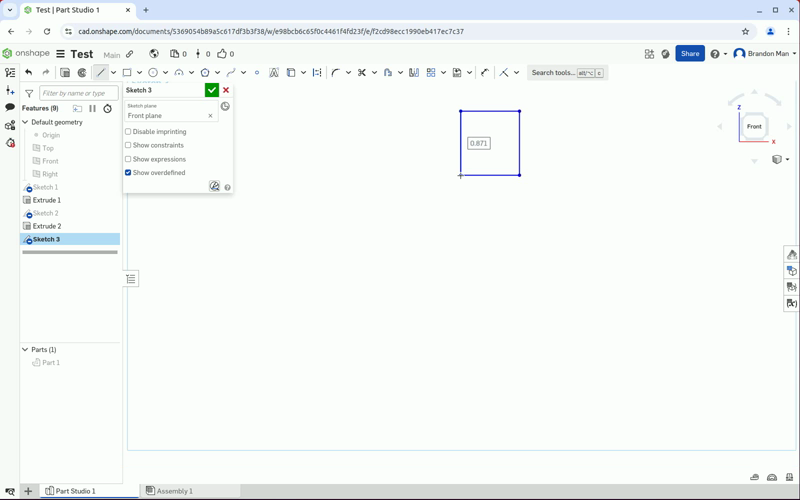
scroll(-6)
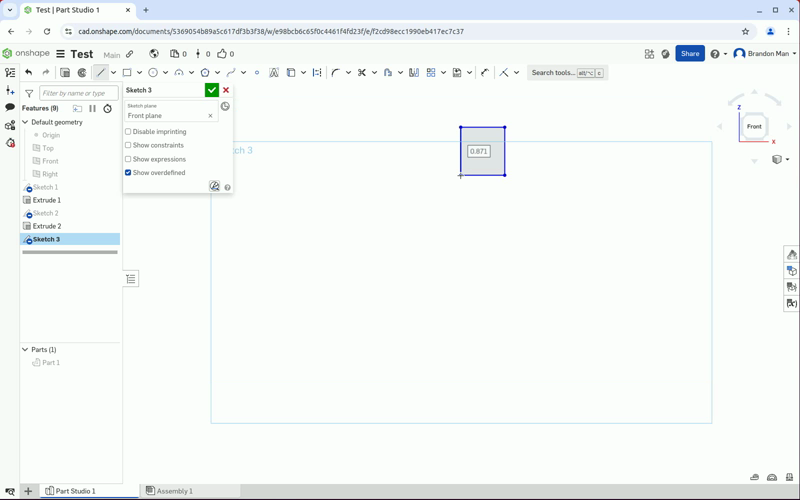
scroll(-6)
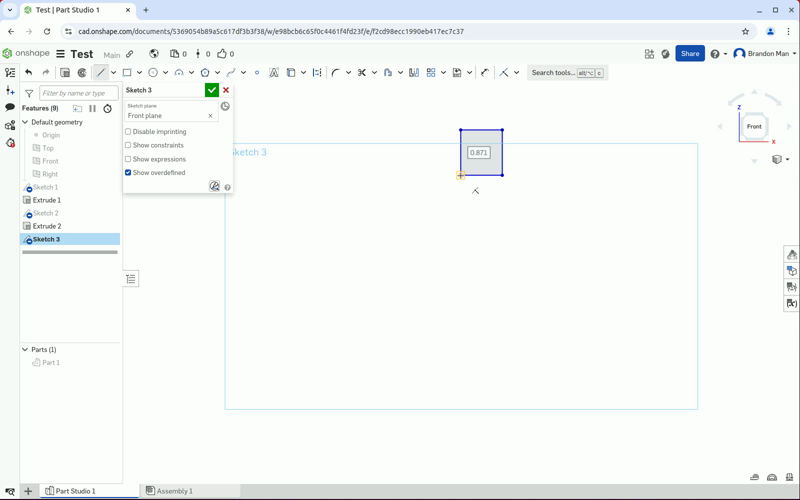
scroll(-6)
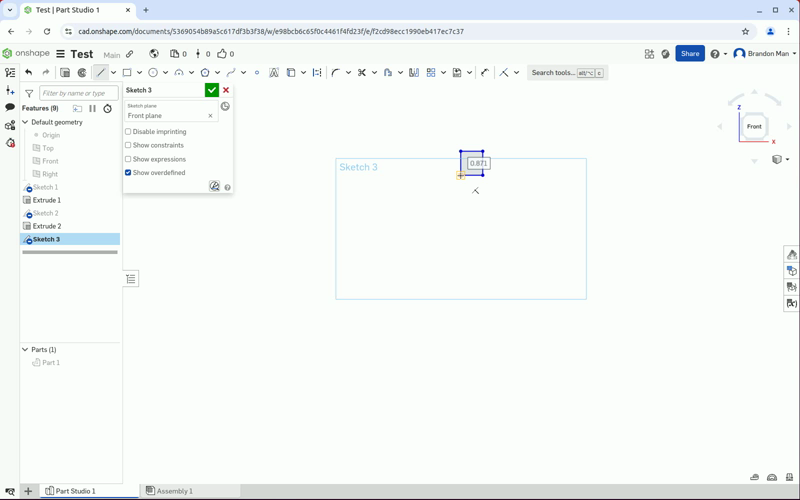
scroll(-6)
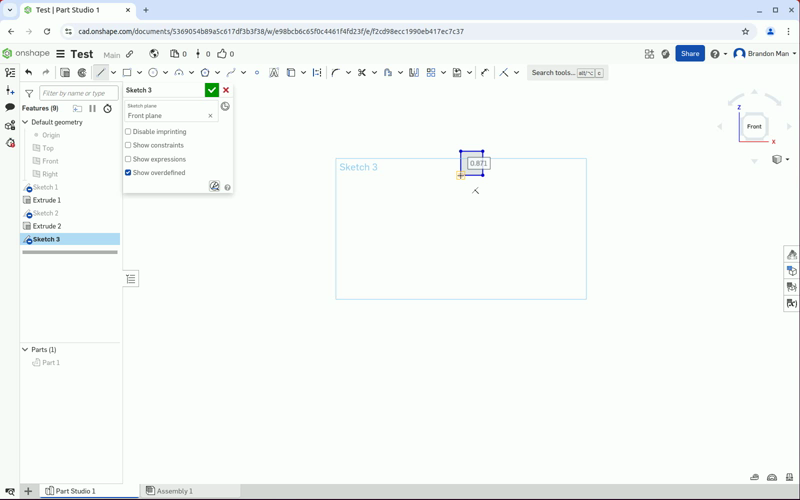
scroll(-6)
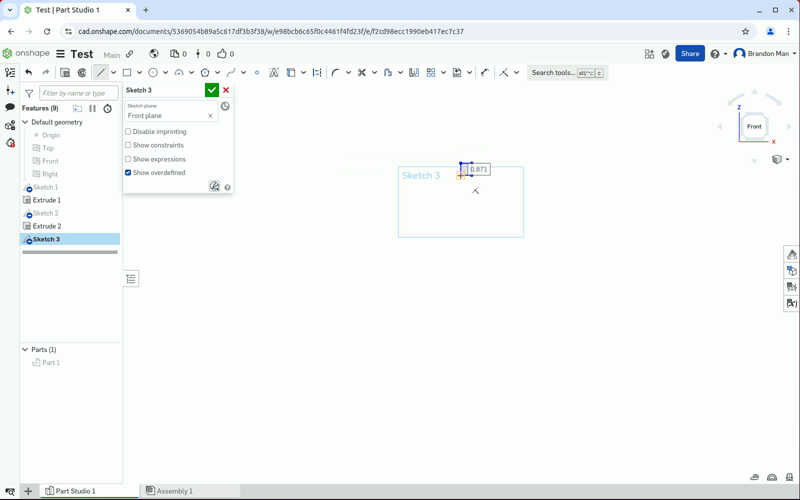
scroll(-6)
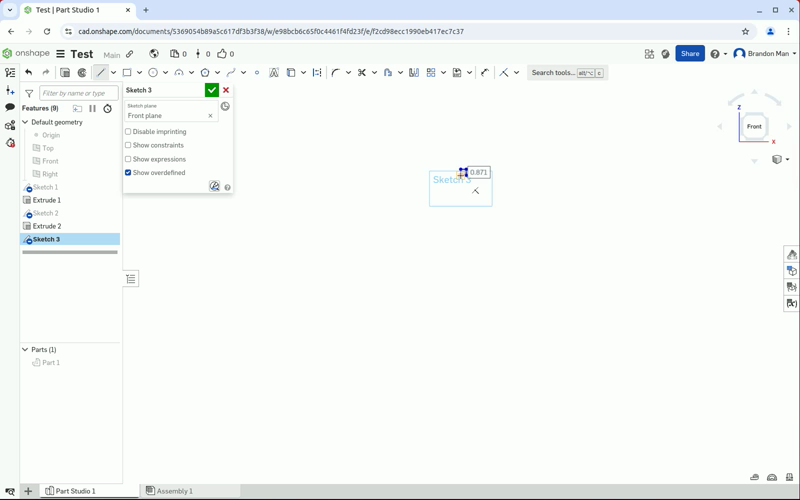
key(esc)
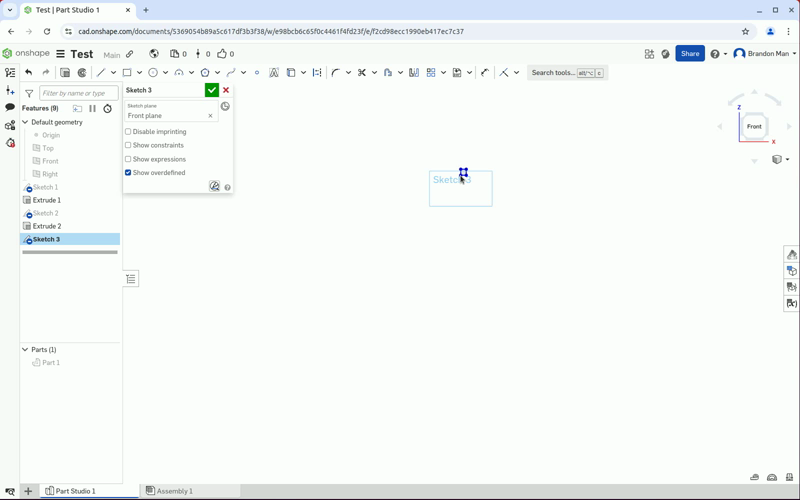
mouse_move(462, 171)
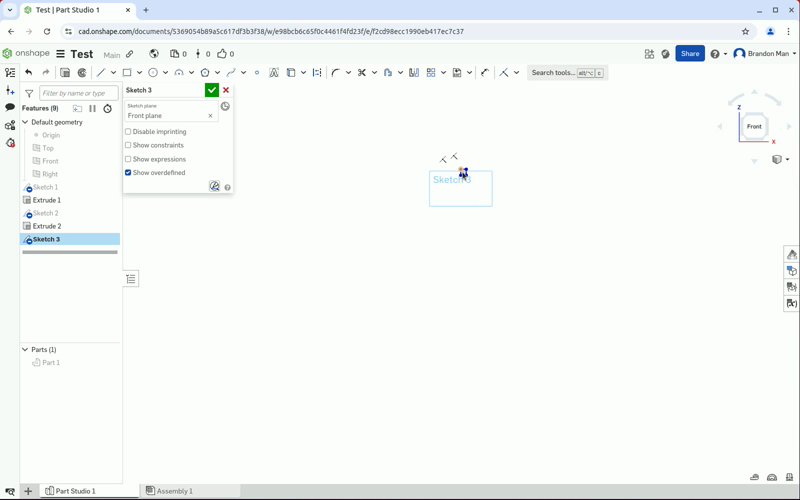
scroll(6)
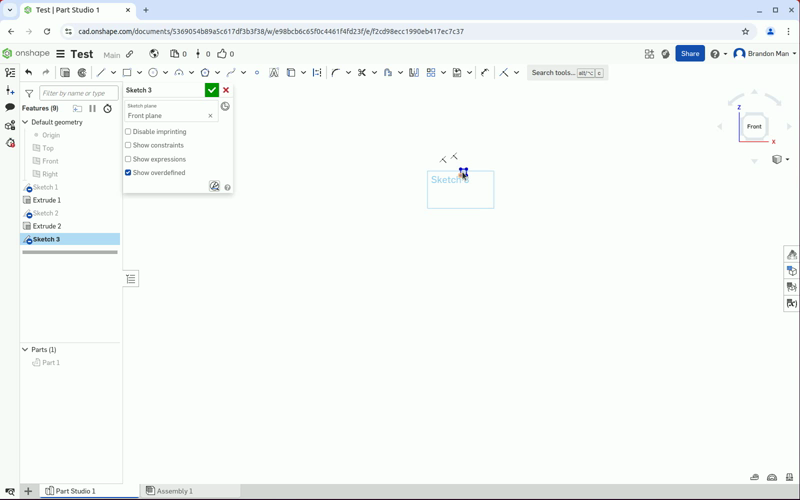
scroll(6)
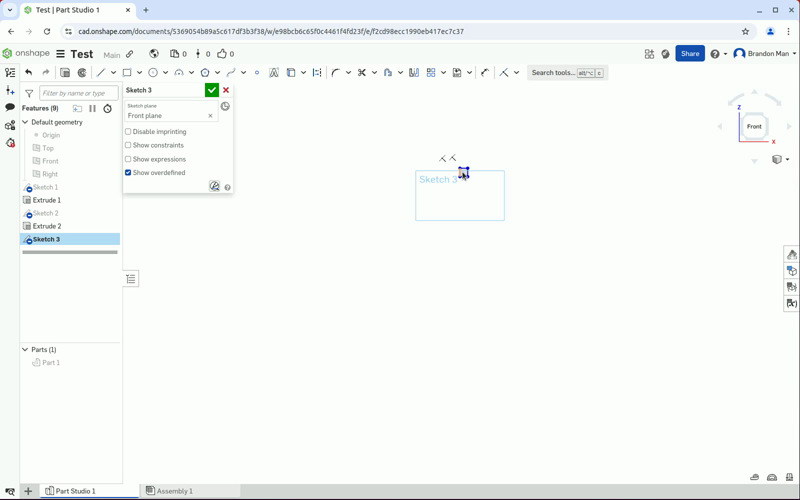
scroll(6)
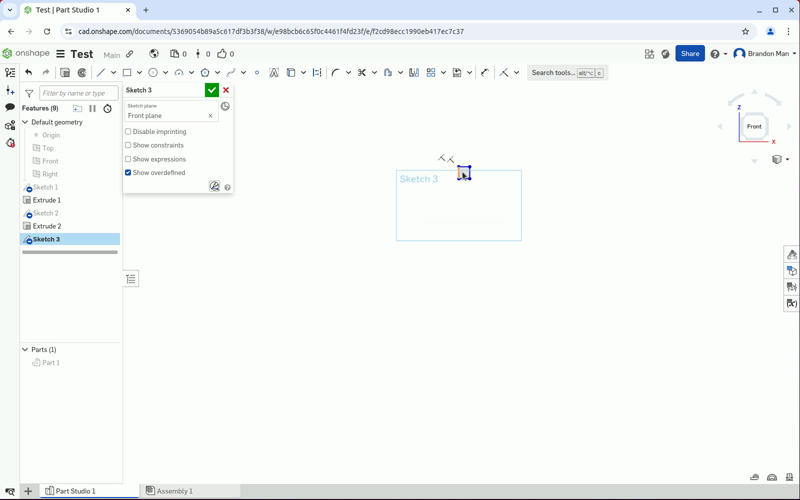
scroll(6)
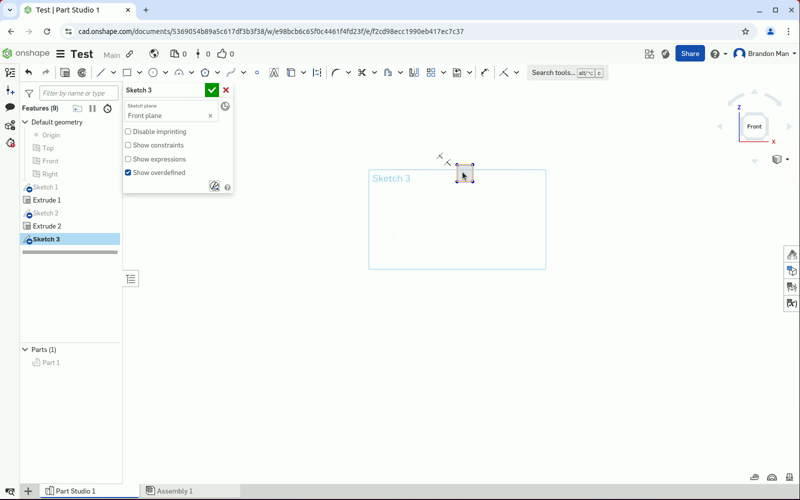
scroll(6)
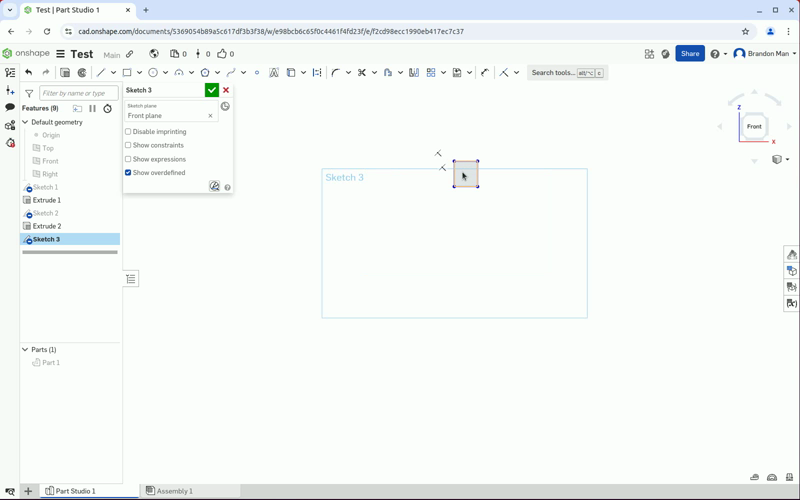
scroll(6)
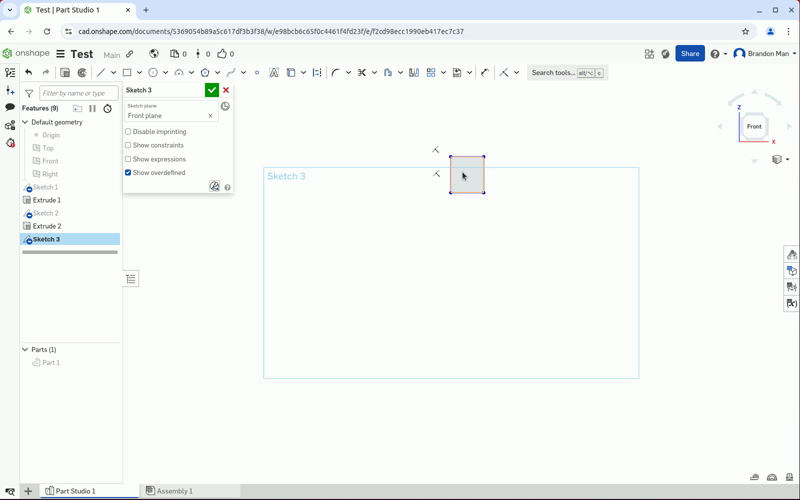
scroll(6)
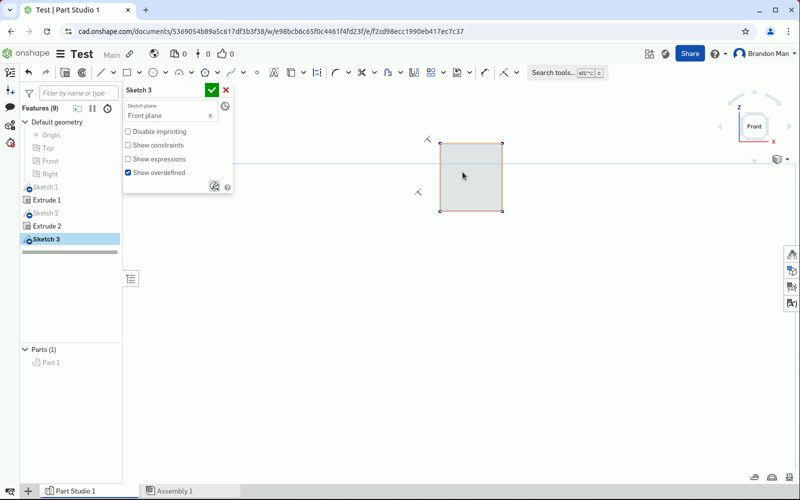
click(462, 171)
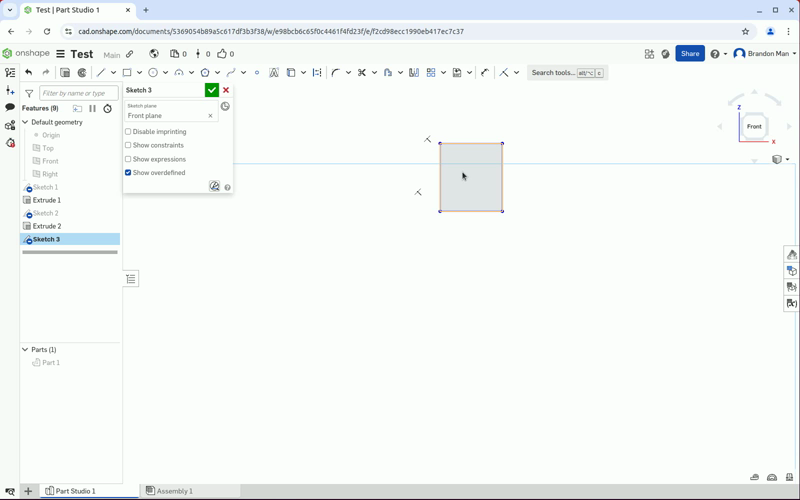
scroll(-6)
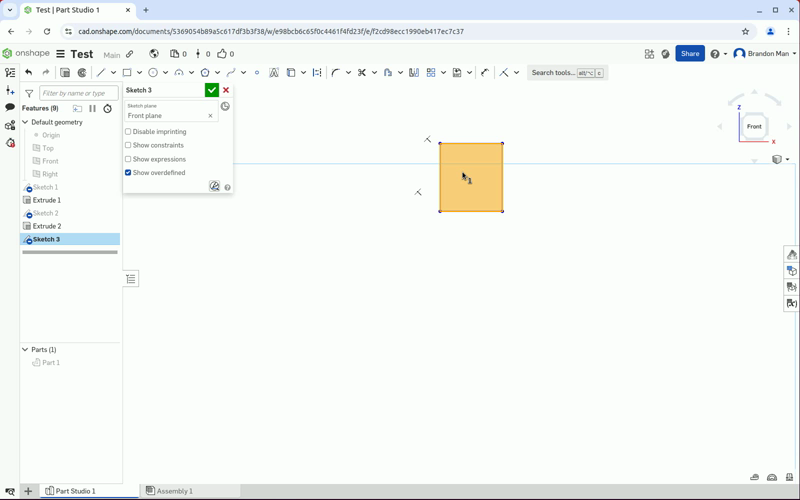
scroll(-6)
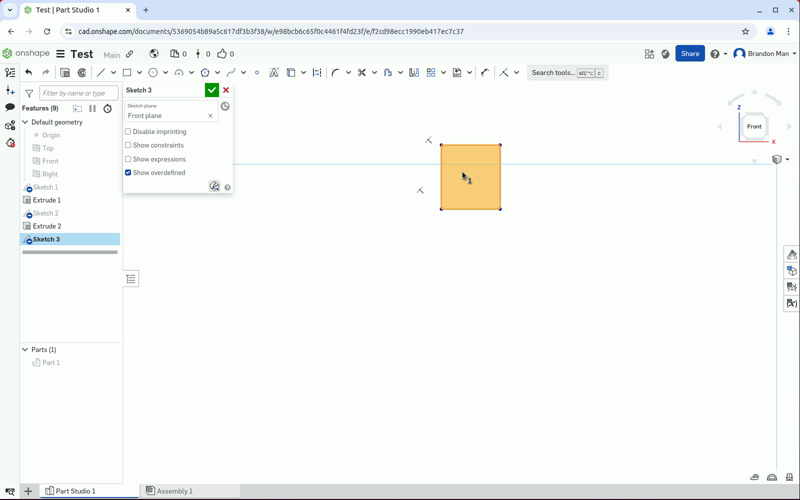
scroll(-6)
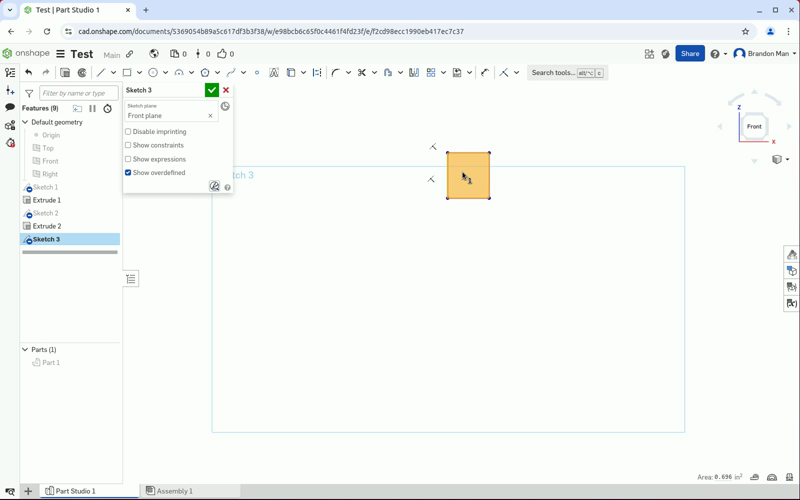
scroll(-6)
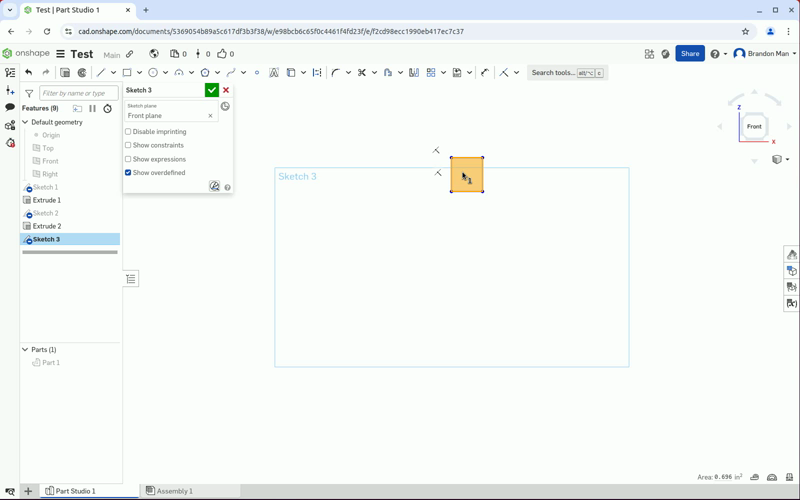
scroll(-6)
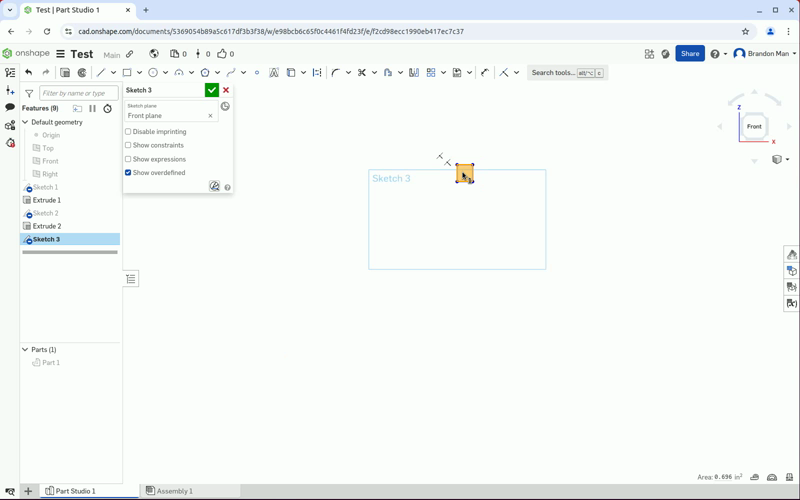
scroll(-6)
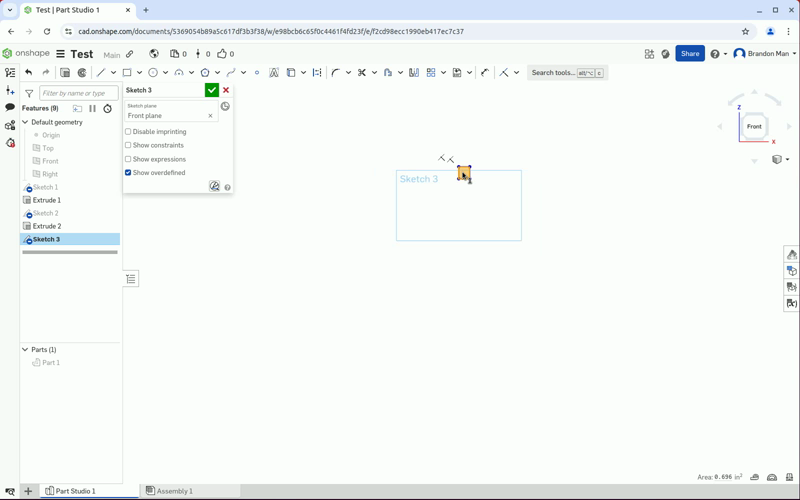
scroll(-6)
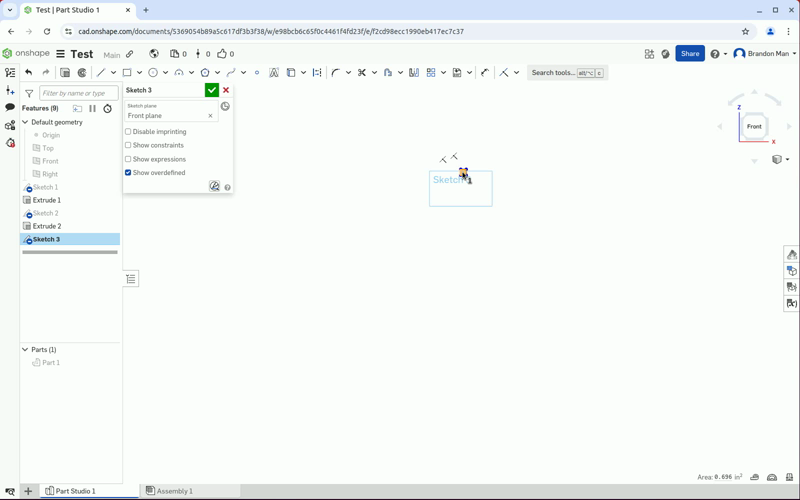
mouse_move(73, 352)
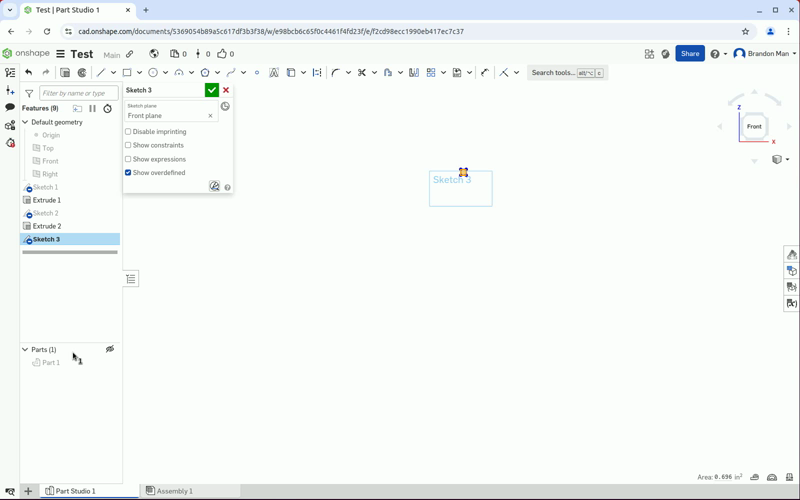
key(shift+y)
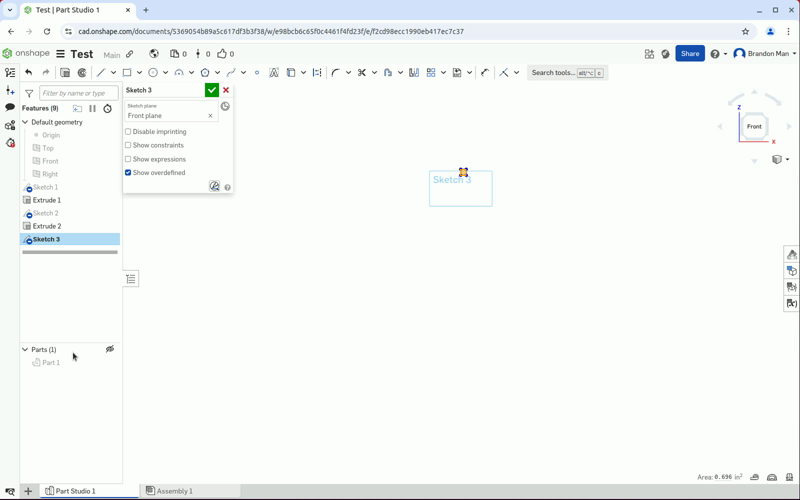
key(shift+e)
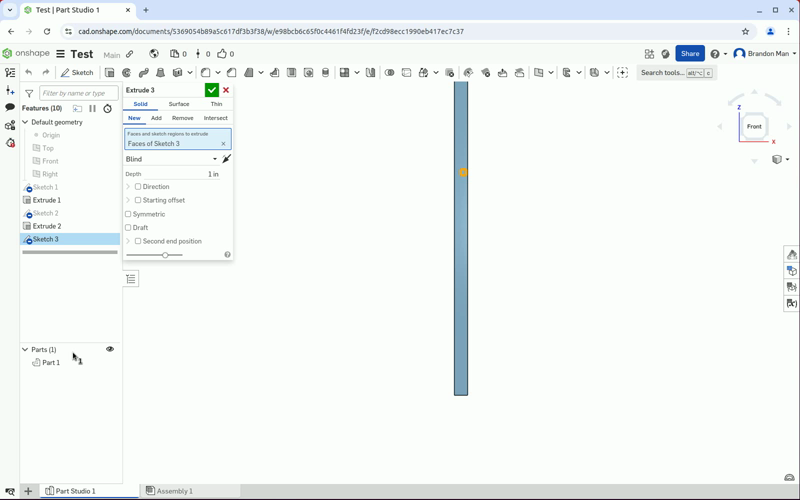
mouse_move(143, 106)
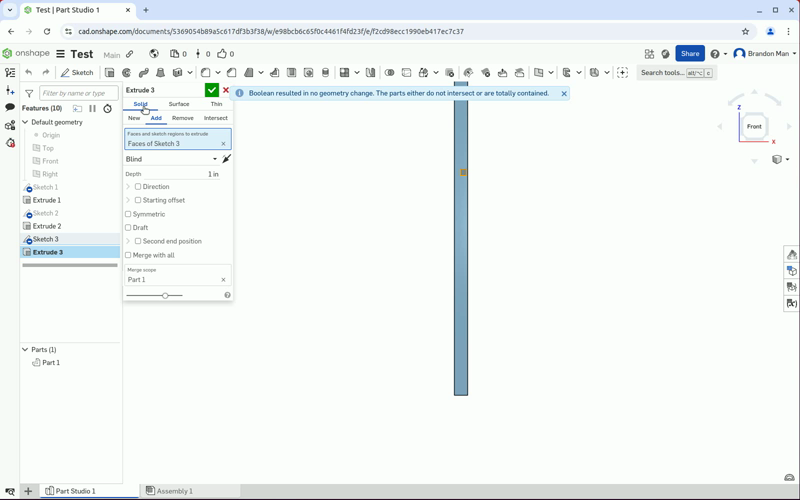
click(143, 106)
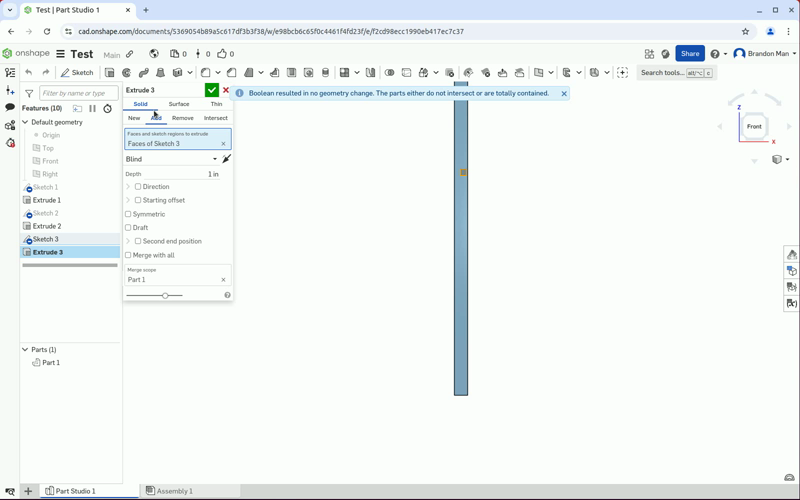
mouse_move(186, 120)
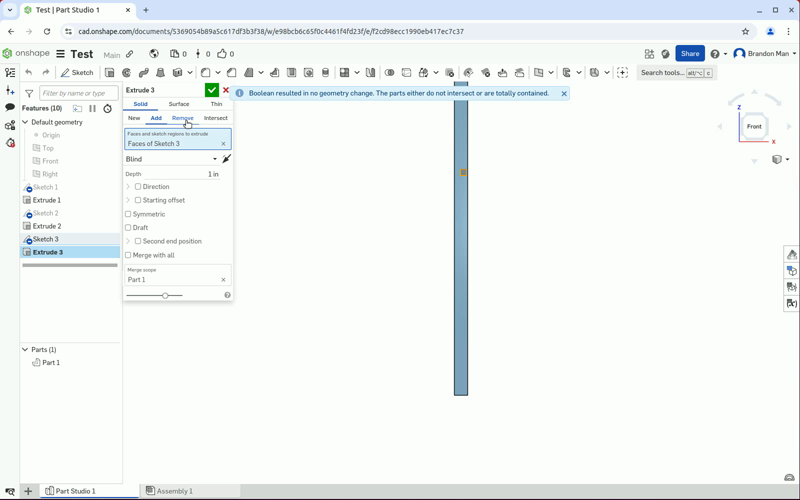
click(186, 120)
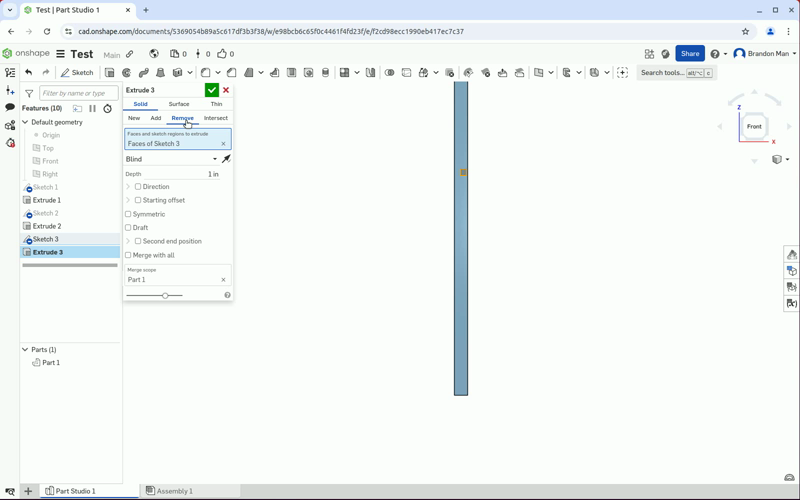
key(tab, 4)
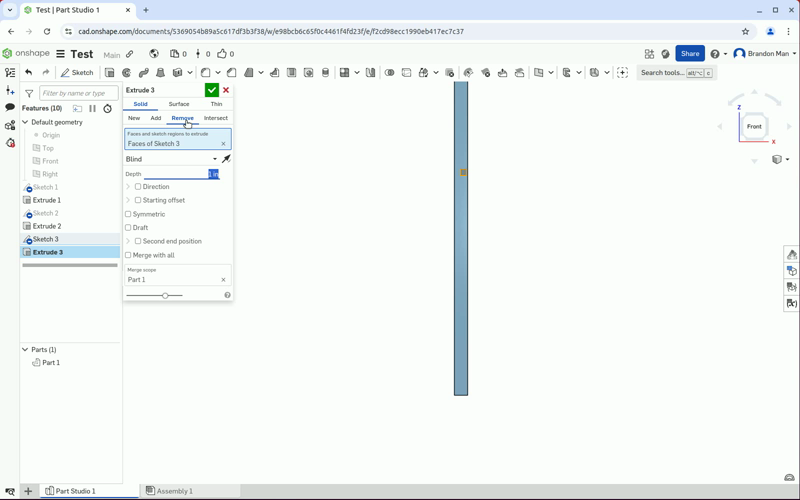
text(-42.846)
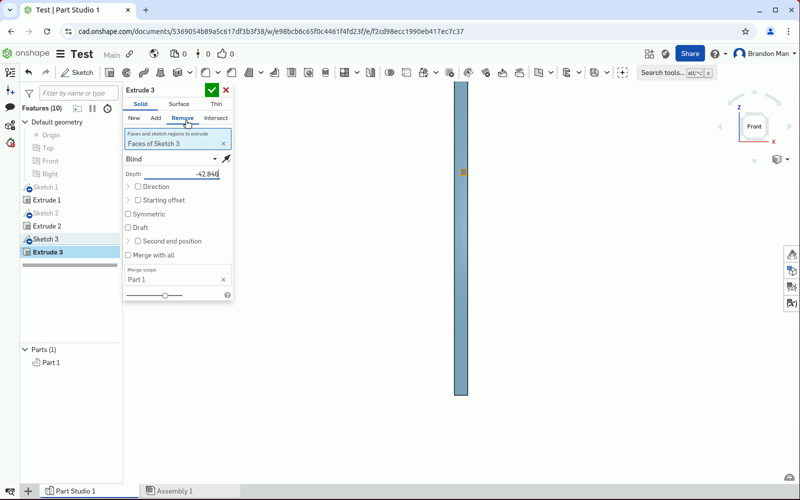
key(tab, 3)
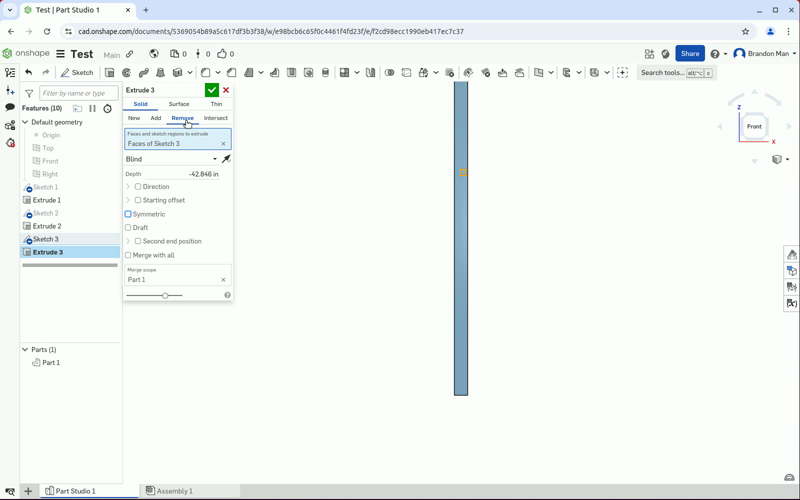
key(space)
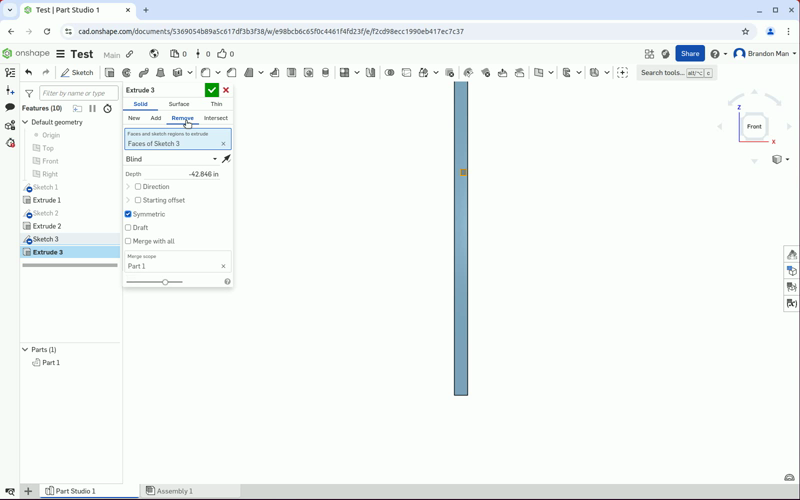
key(tab, 2)
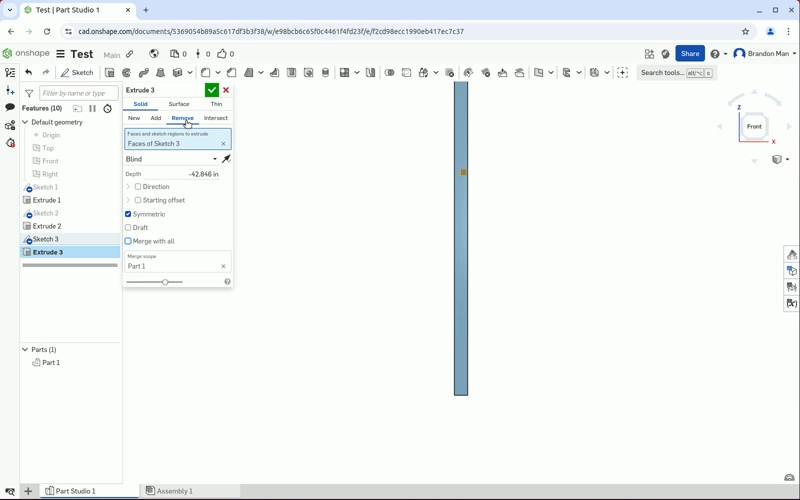
key(space)
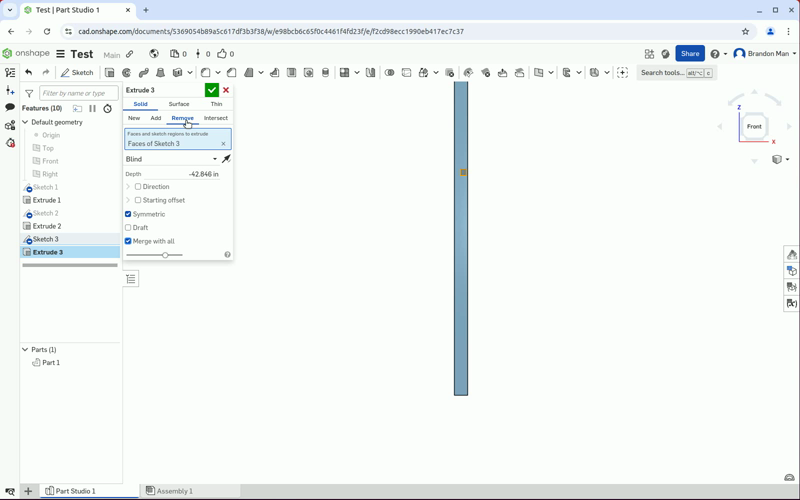
key(enter)
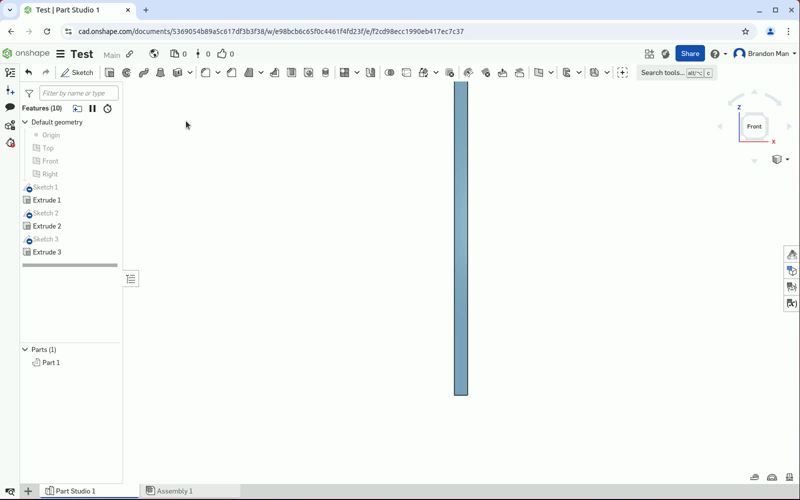
key(shift+h)
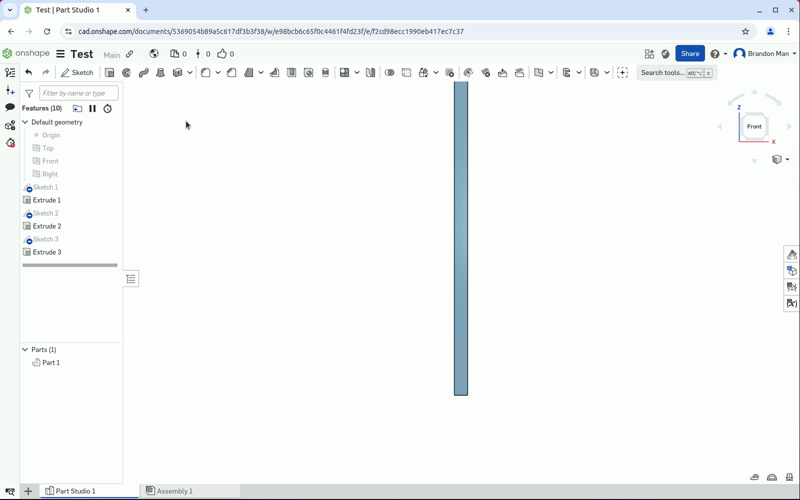
key(shift+h)
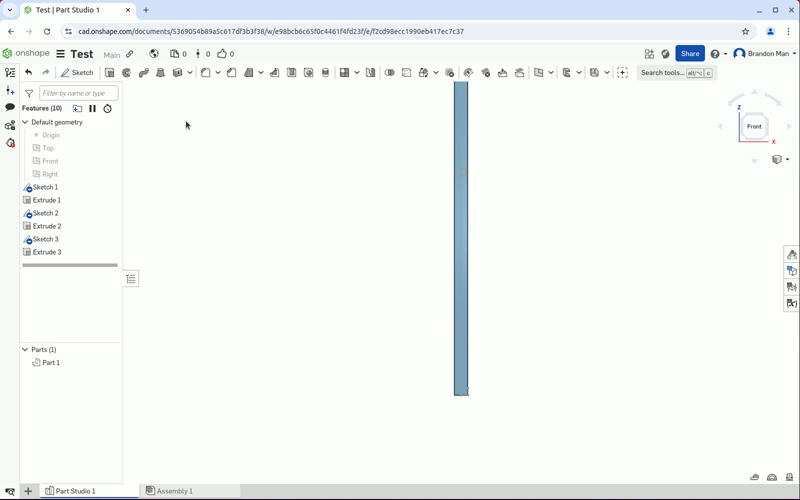
key(shift+7)
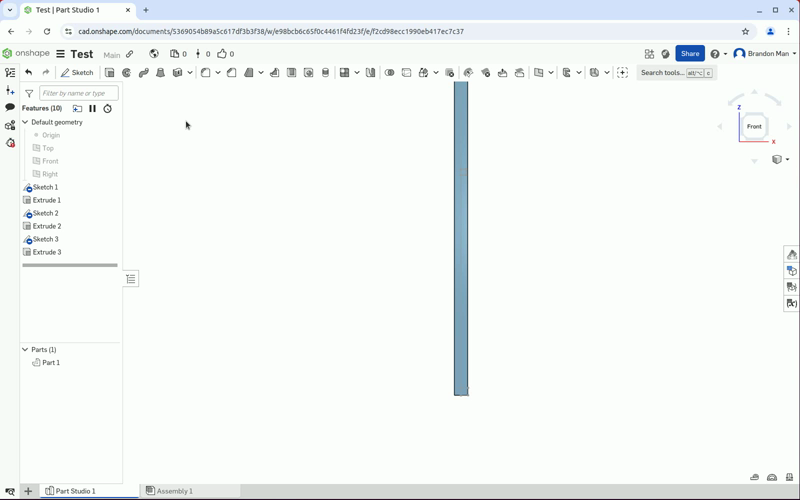
key(left, 2)
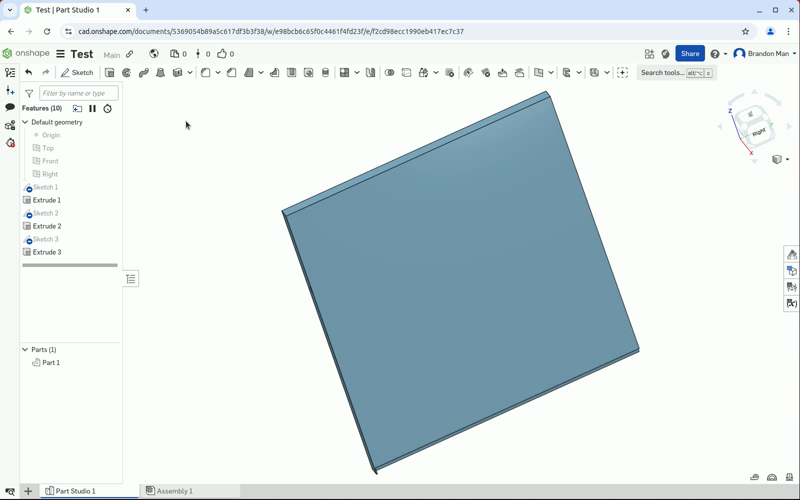
key(down, 2)
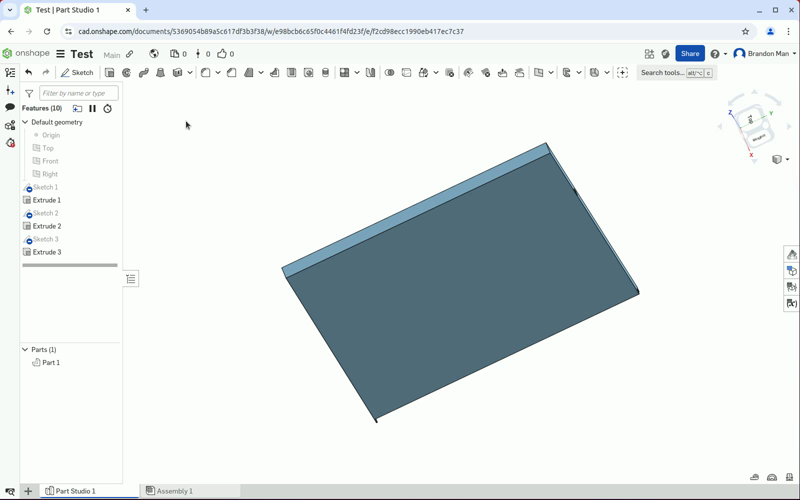
key(up, 2)
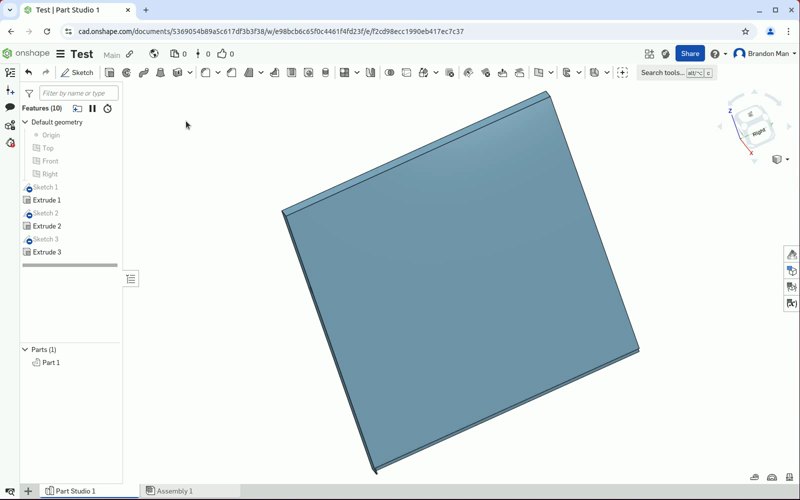
key(right, 2)
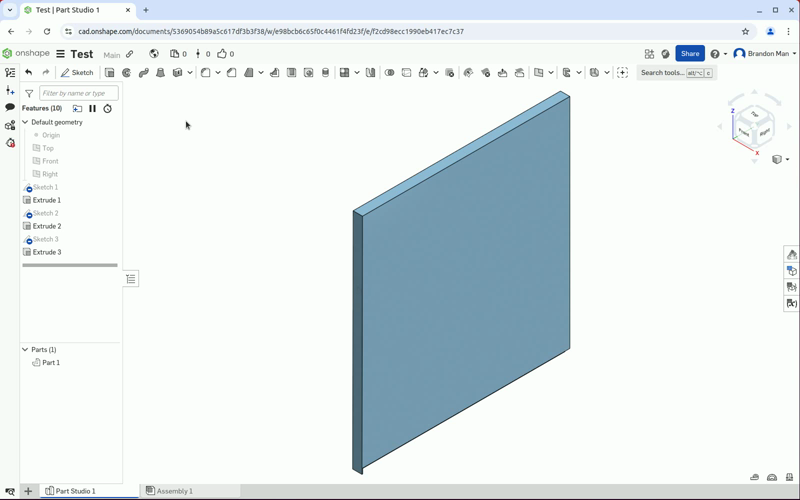
mouse_move(73, 189)
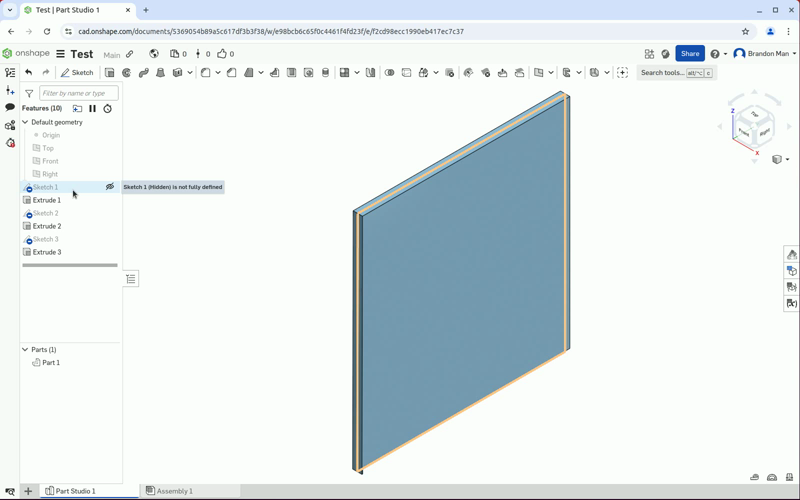
click(73, 189)